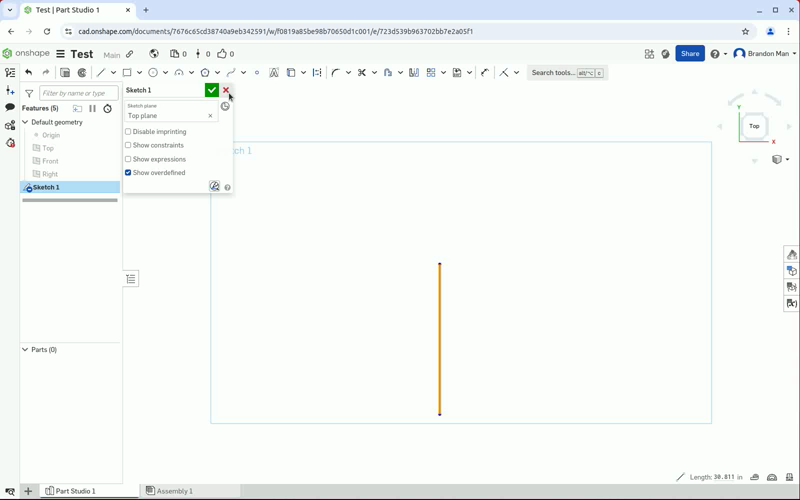
key(shift+h)
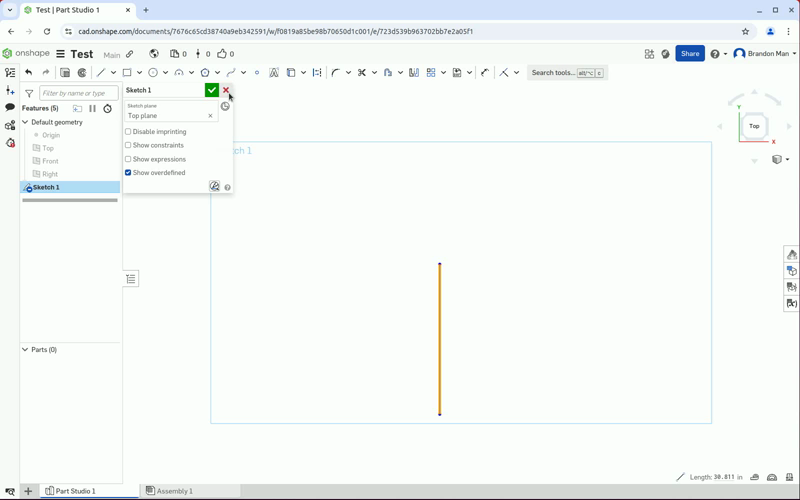
key(shift+s)
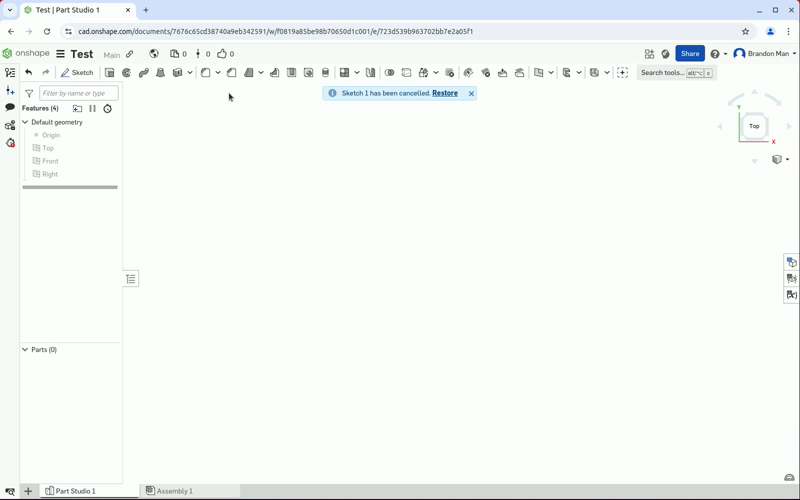
mouse_move(73, 150)
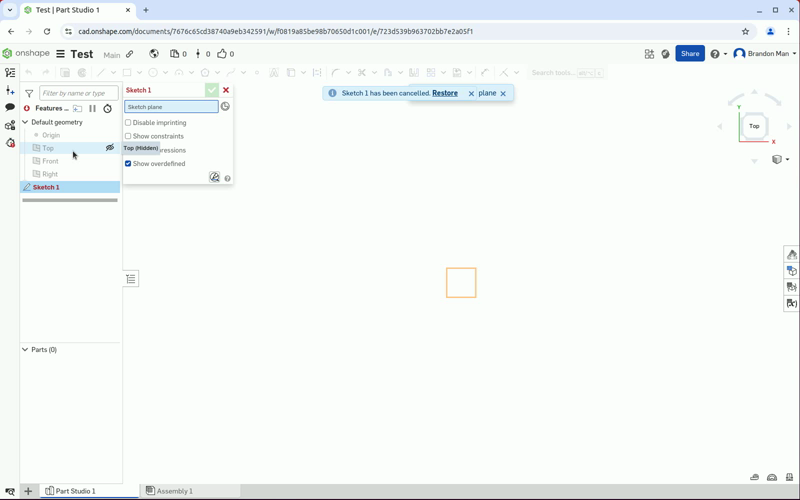
click(73, 150)
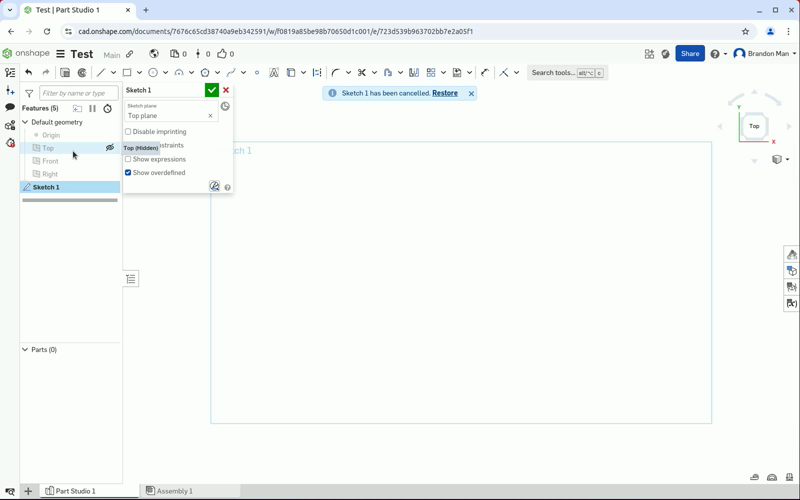
mouse_move(73, 352)
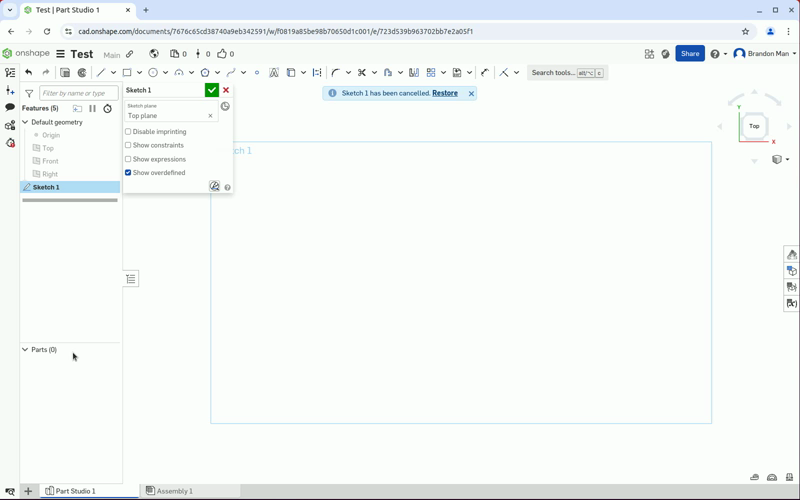
key(y)
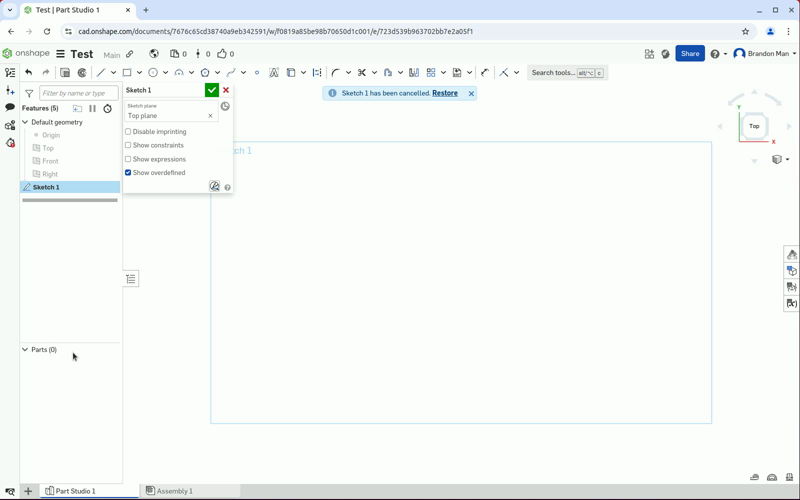
key(l)
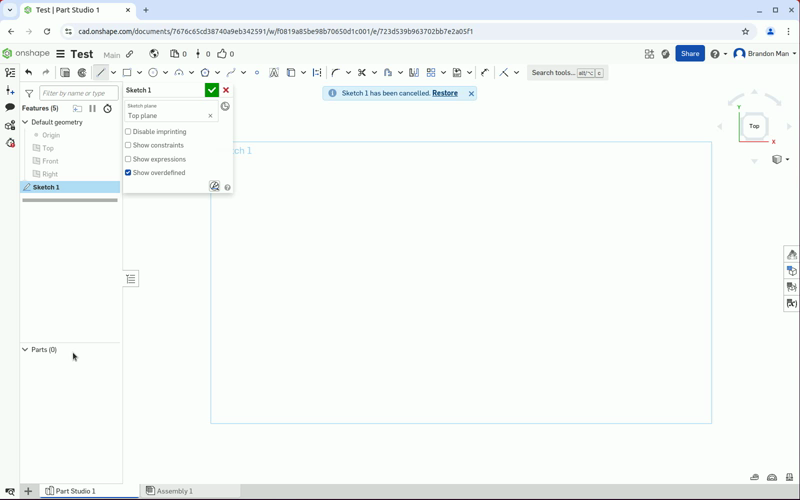
key_down(shift)
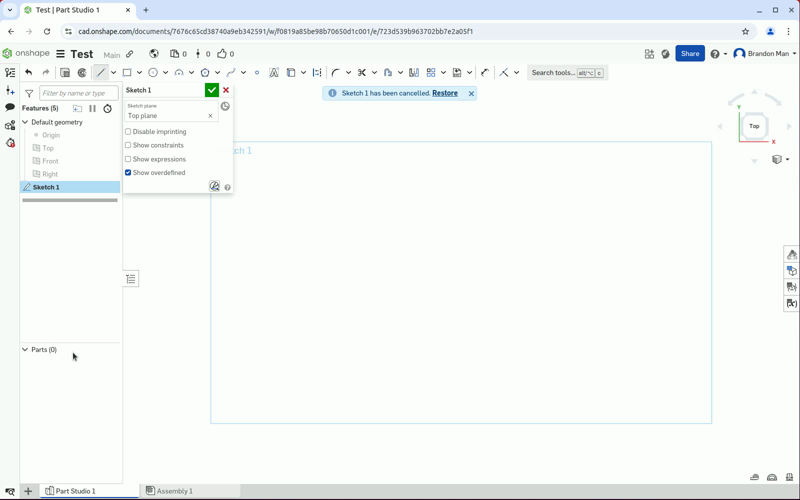
mouse_move(458, 288)
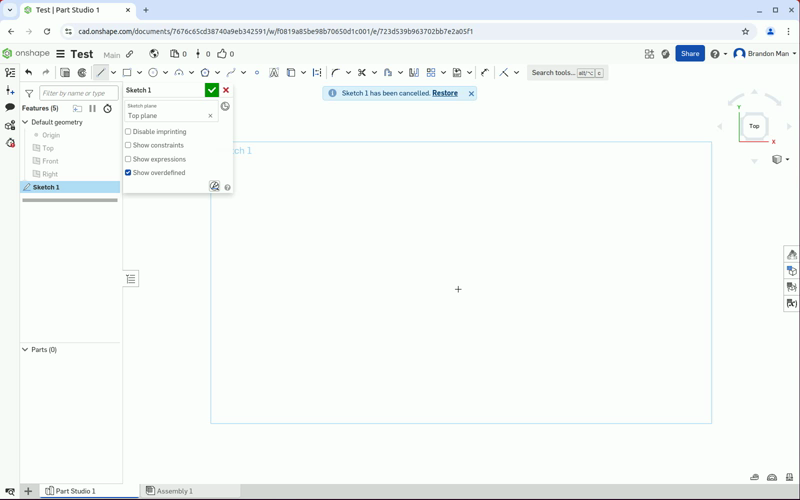
click(458, 288)
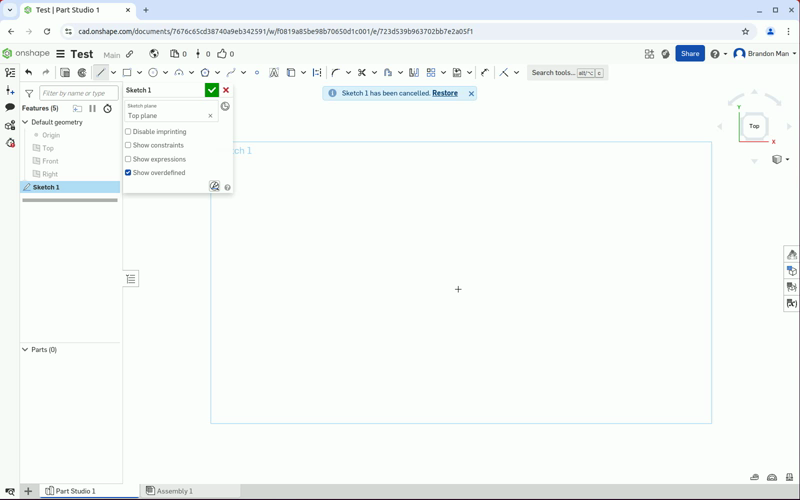
key_up(shift)
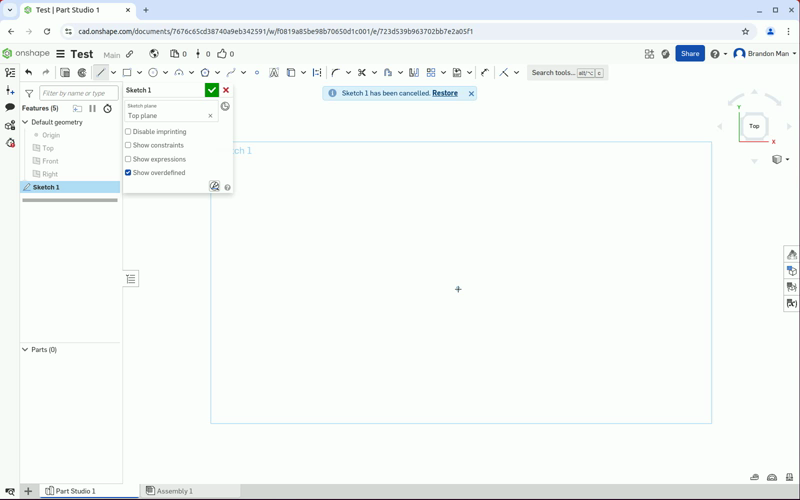
key_down(shift)
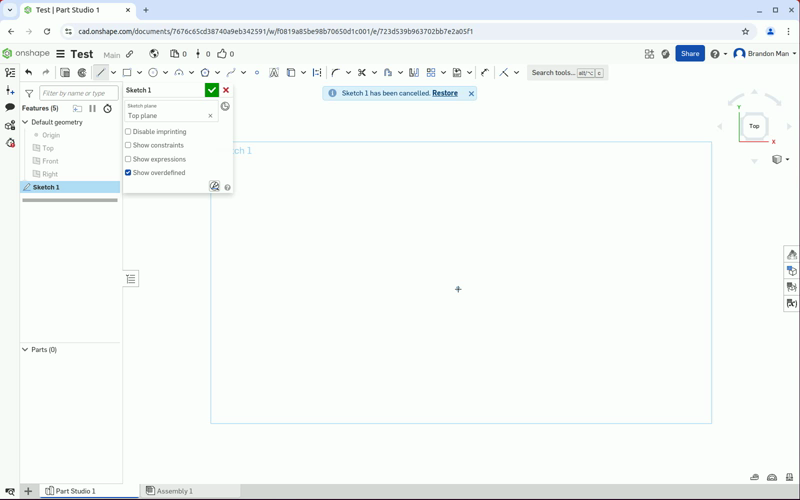
mouse_move(488, 288)
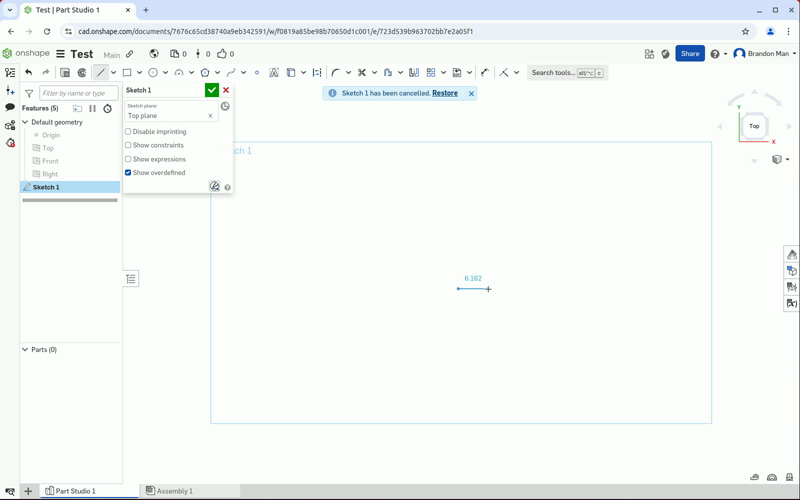
mouse_move(466, 288)
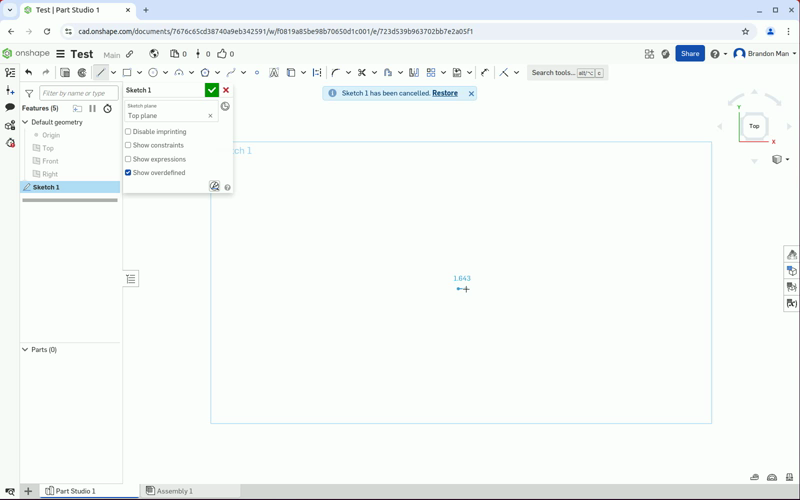
click(466, 288)
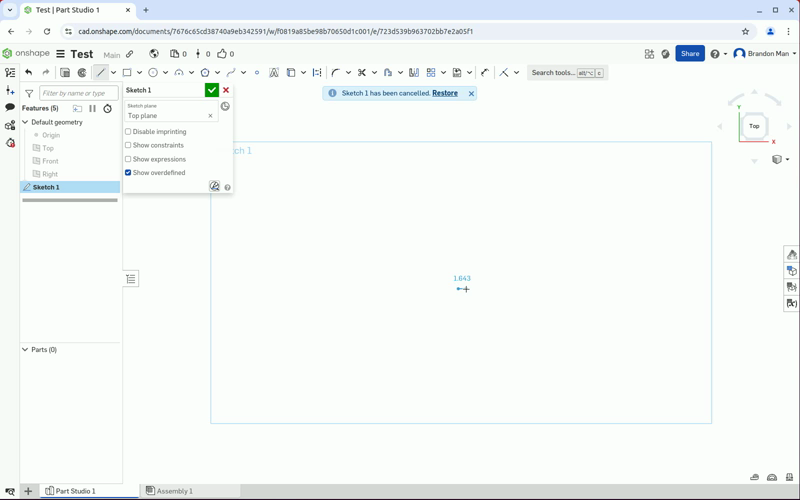
key_up(shift)
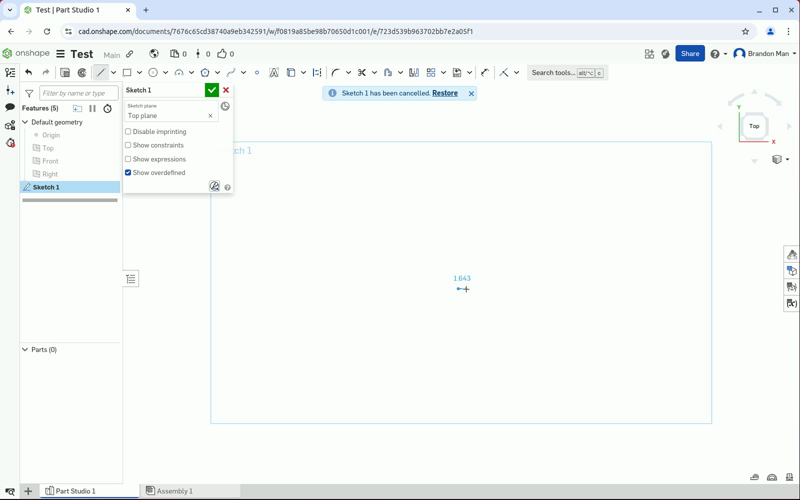
key_down(shift)
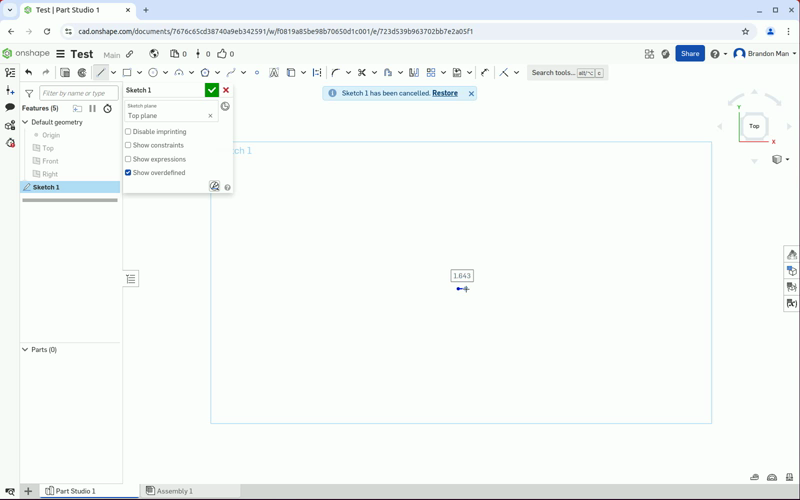
mouse_move(496, 288)
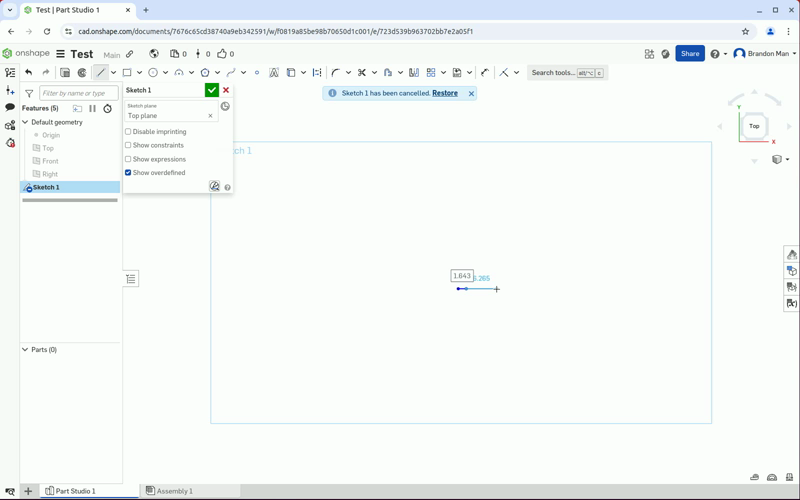
mouse_move(466, 280)
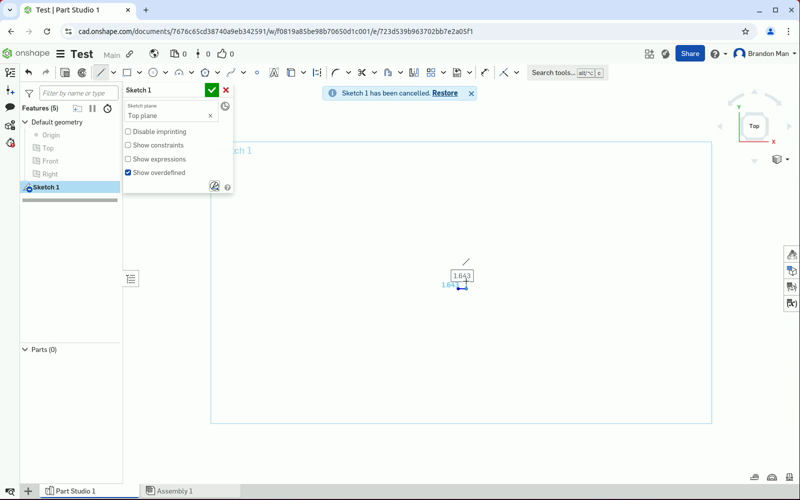
click(466, 280)
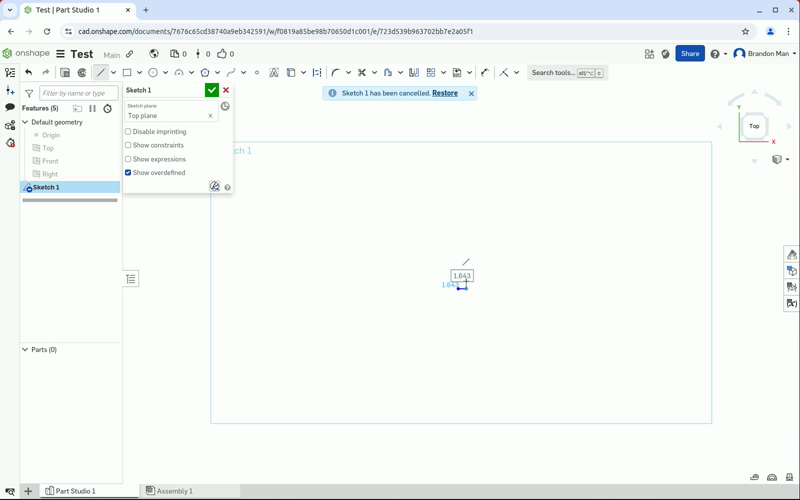
key_up(shift)
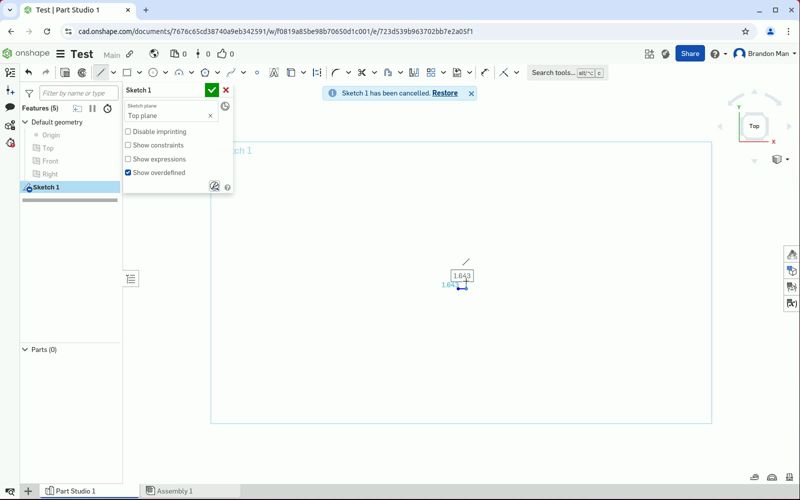
key_down(shift)
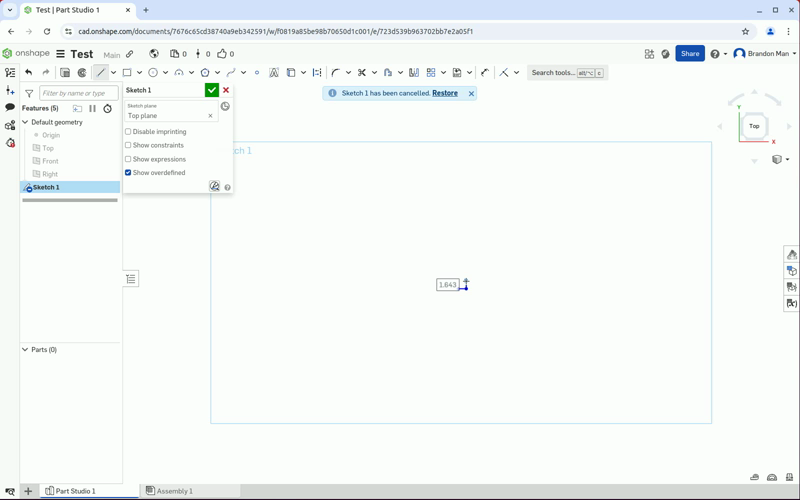
mouse_move(496, 280)
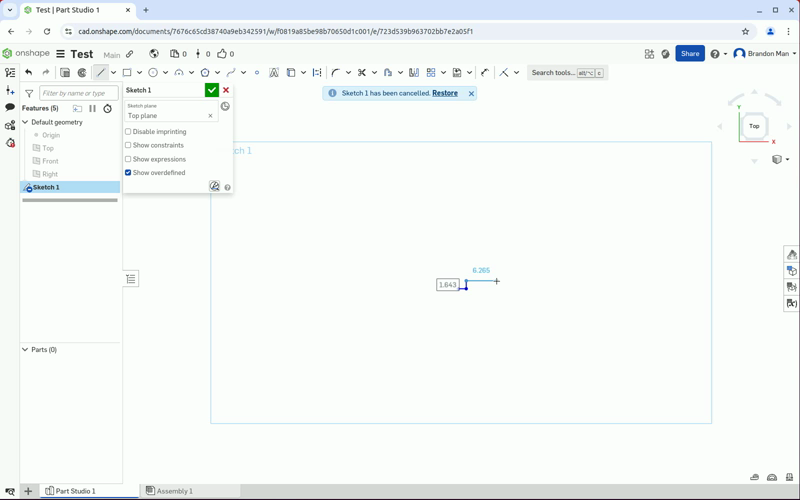
mouse_move(458, 280)
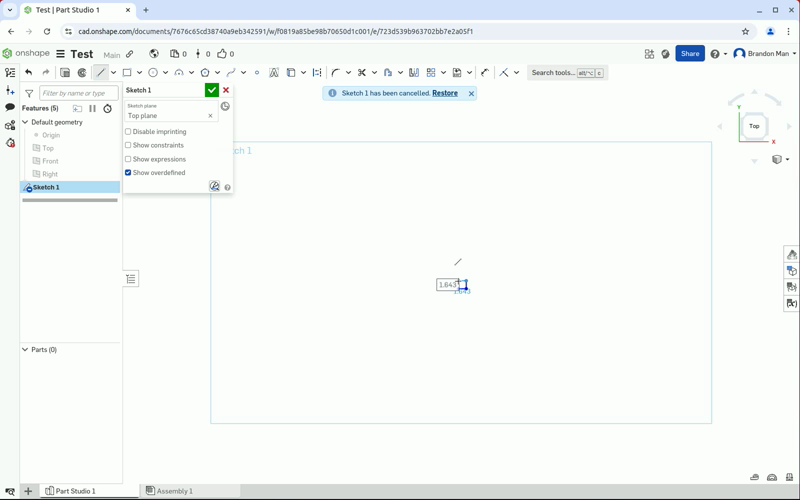
click(458, 280)
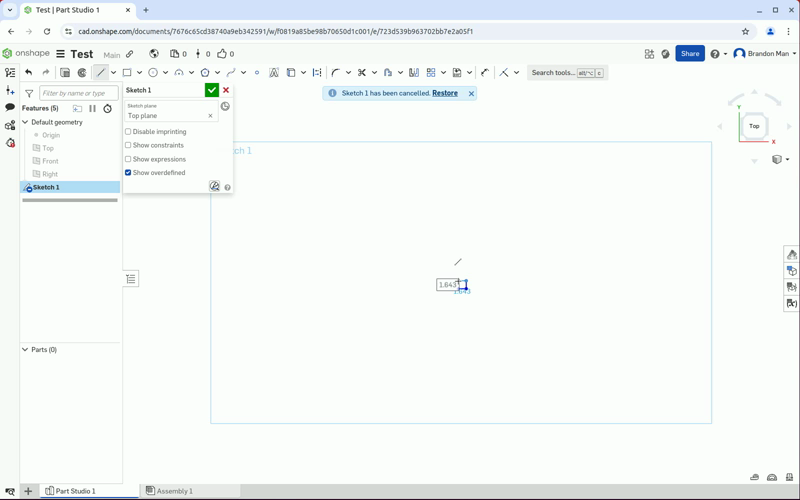
key_up(shift)
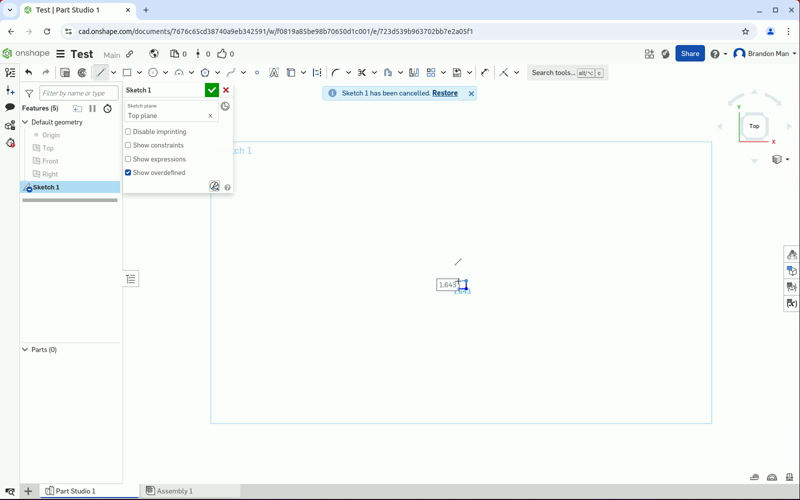
mouse_move(488, 280)
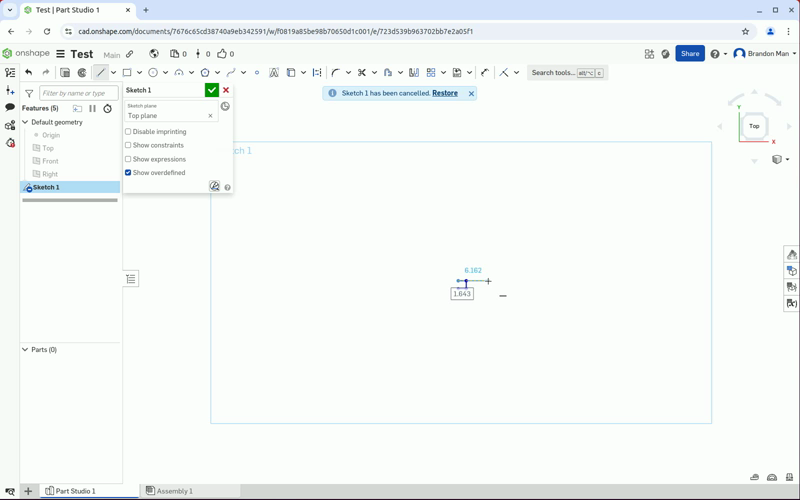
key_down(shift)
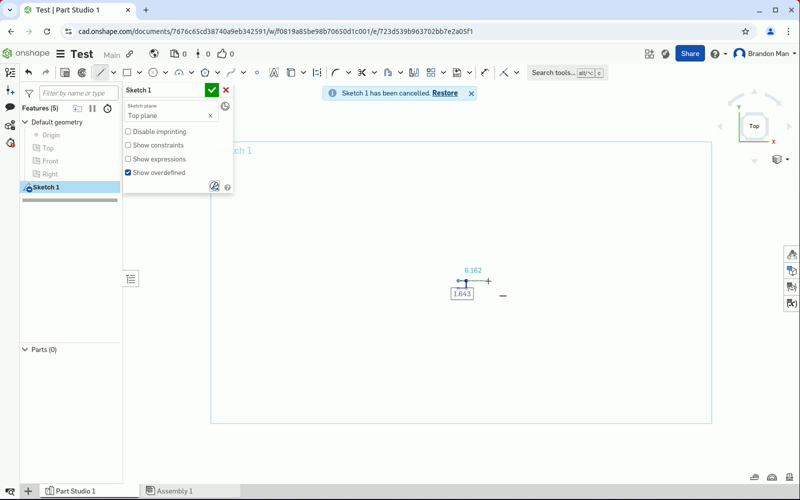
mouse_move(458, 288)
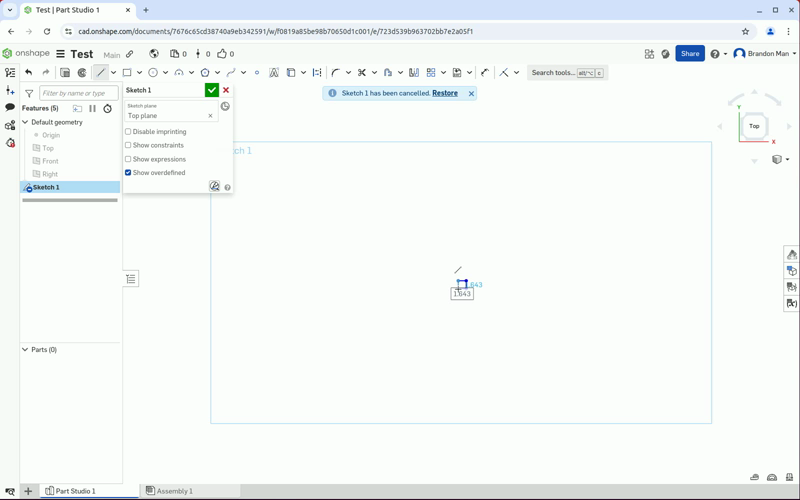
key_up(shift)
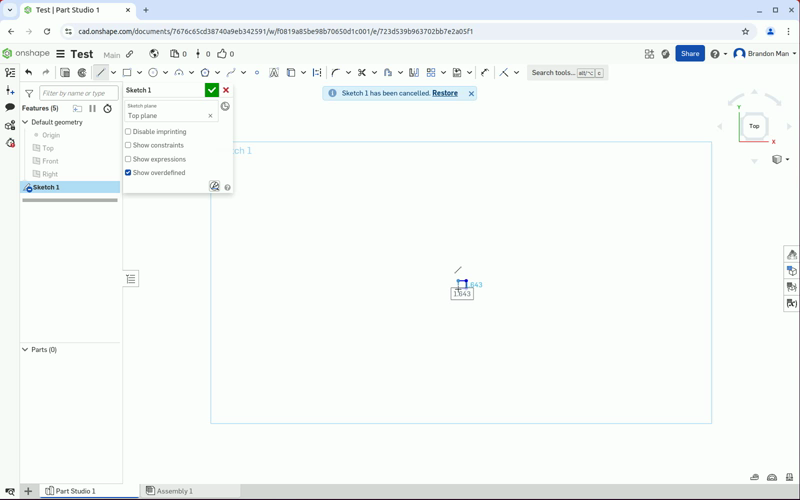
click(458, 288)
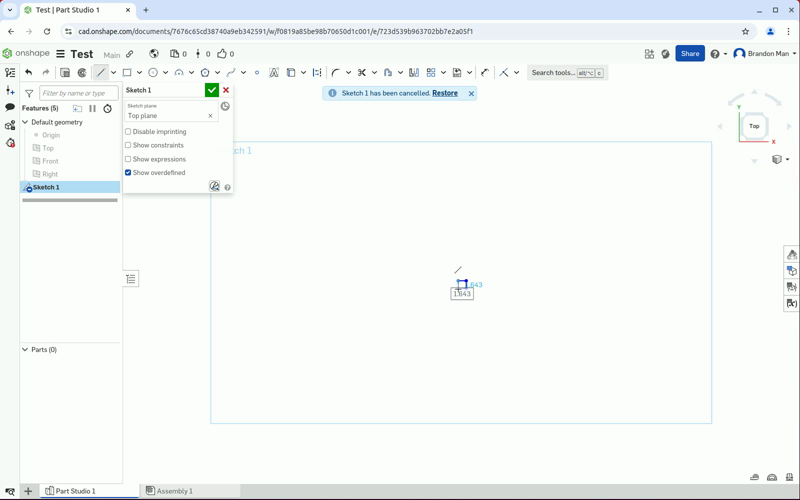
key(esc)
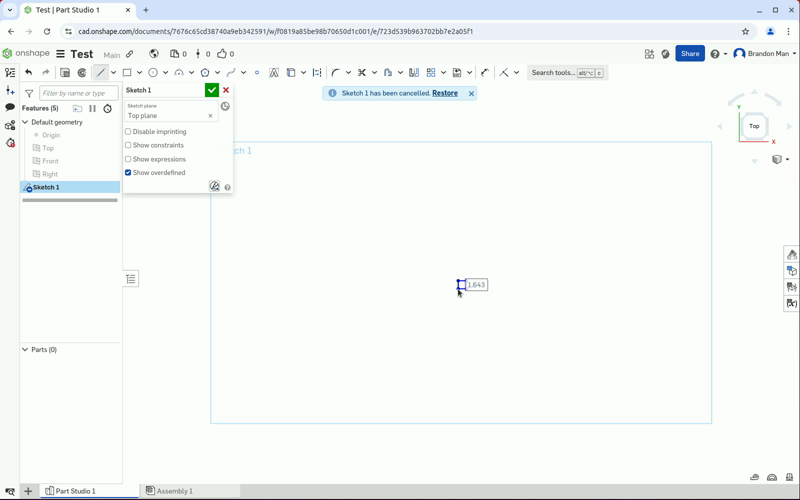
mouse_move(459, 288)
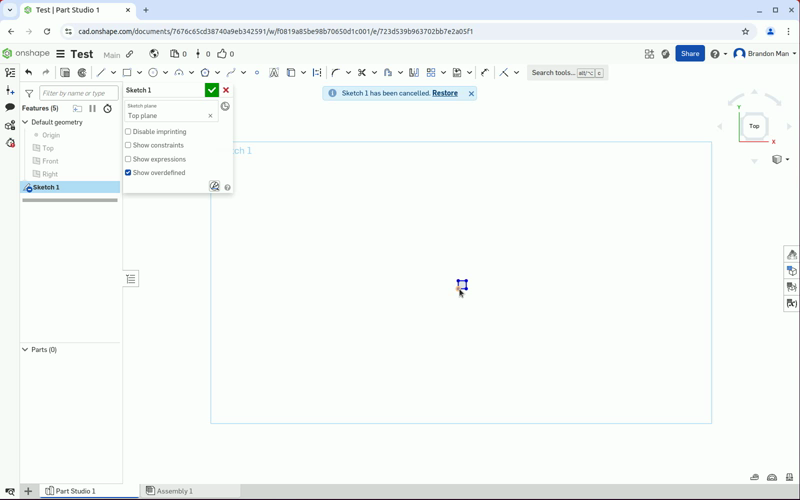
scroll(6)
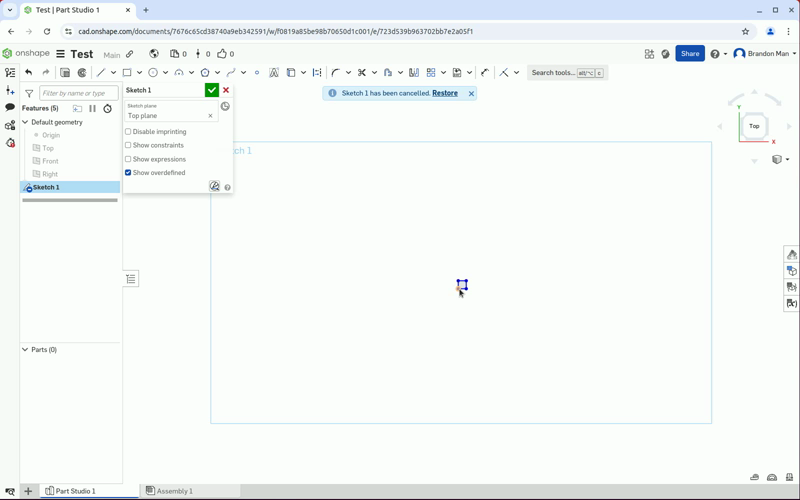
scroll(6)
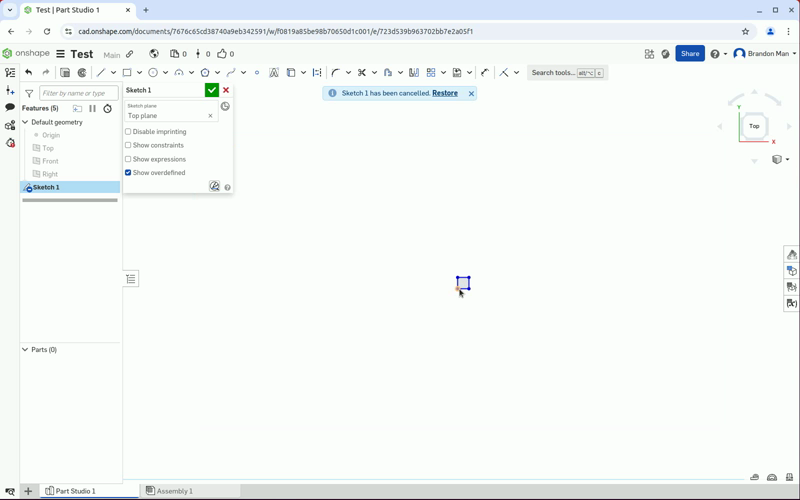
scroll(6)
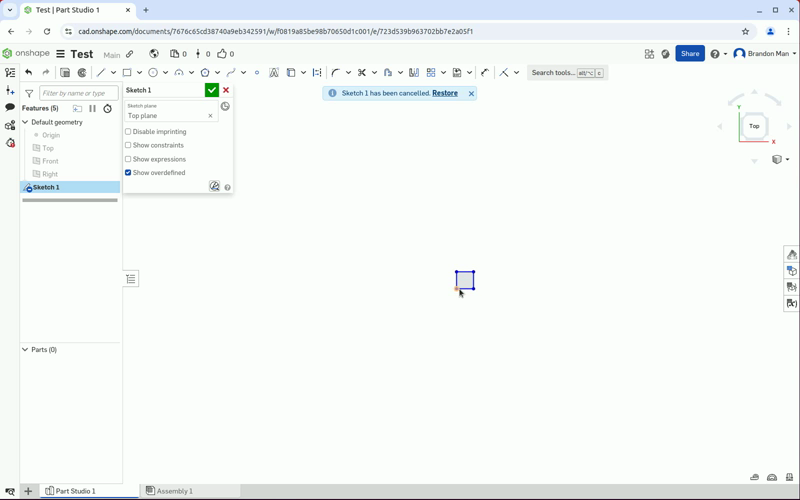
scroll(6)
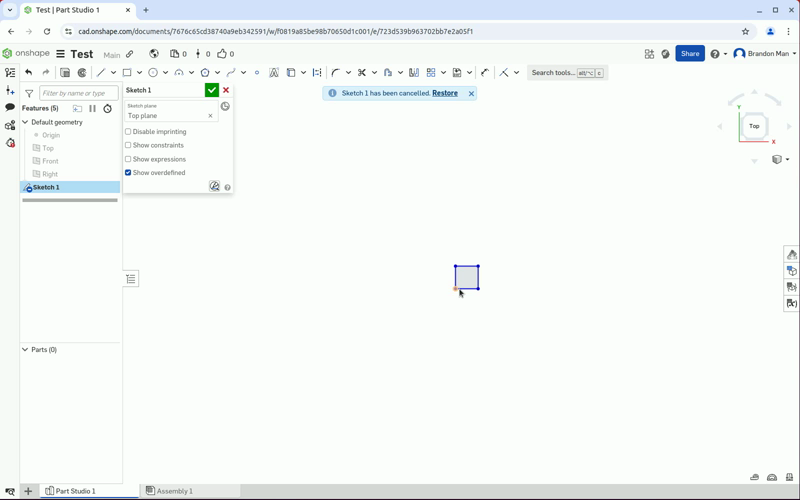
scroll(6)
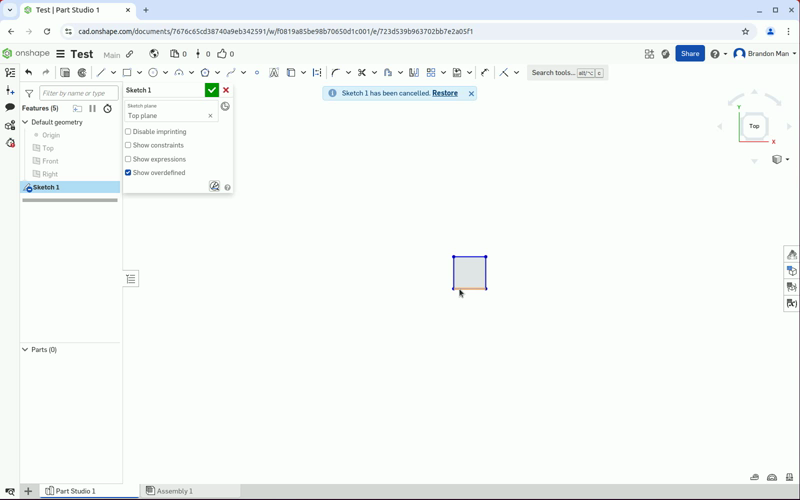
scroll(6)
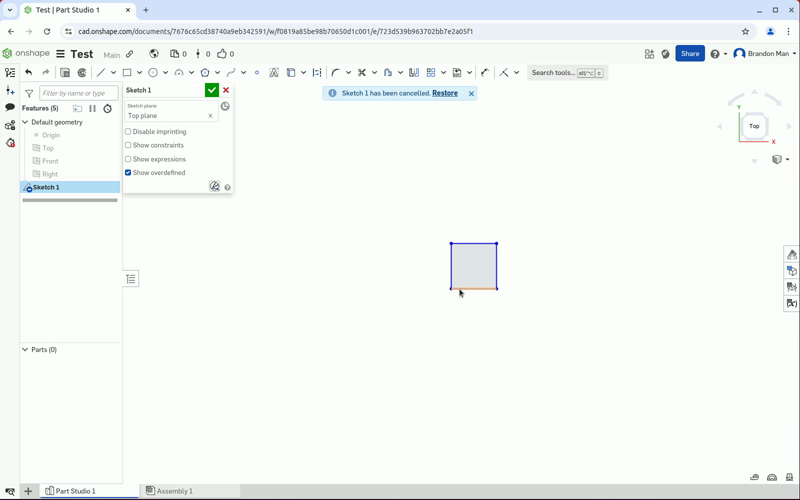
scroll(6)
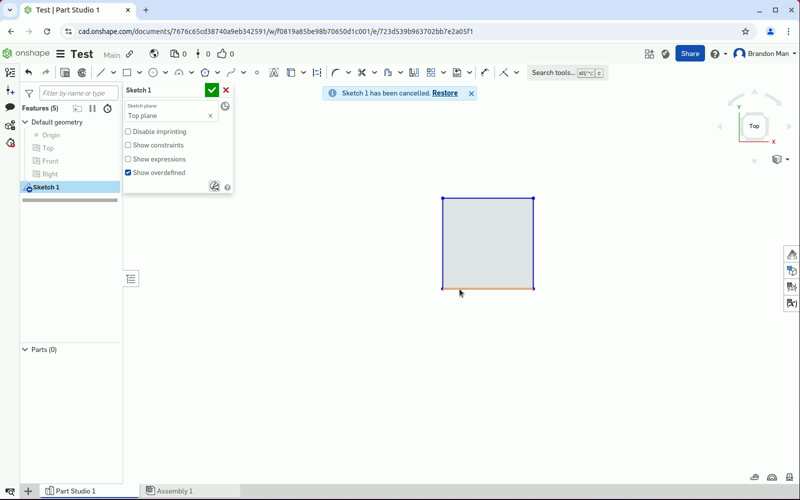
click(459, 288)
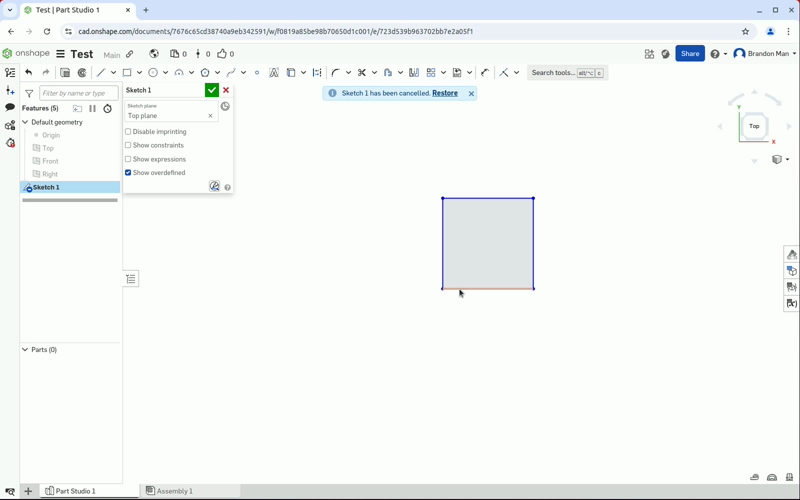
scroll(-6)
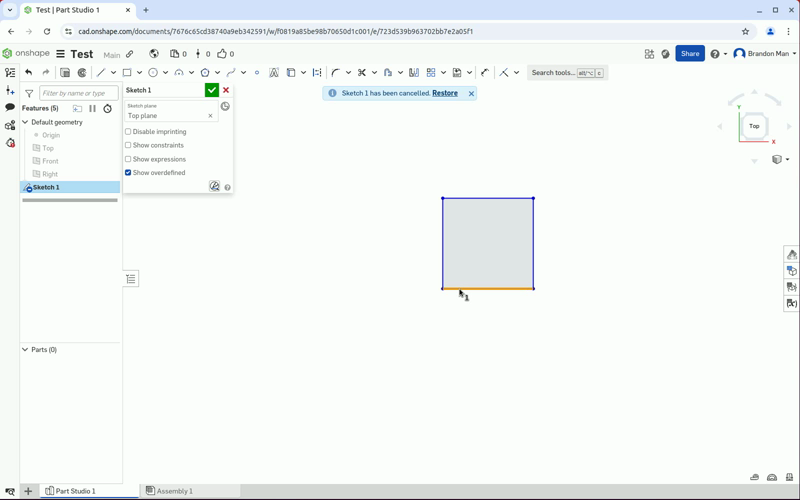
scroll(-6)
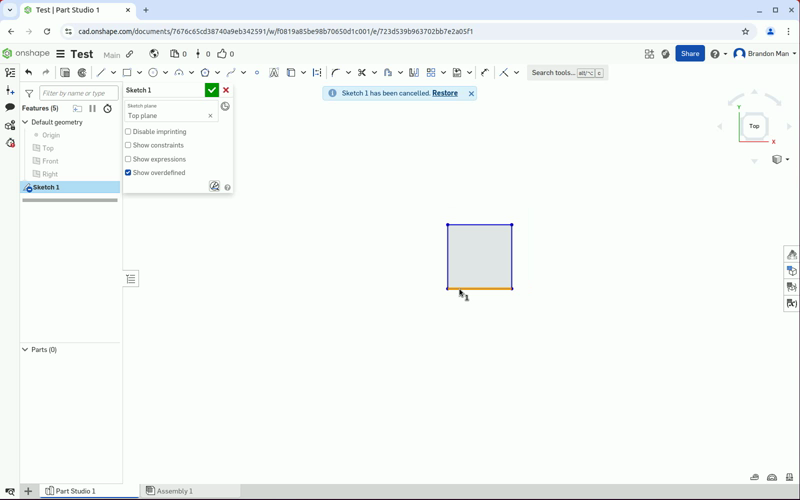
scroll(-6)
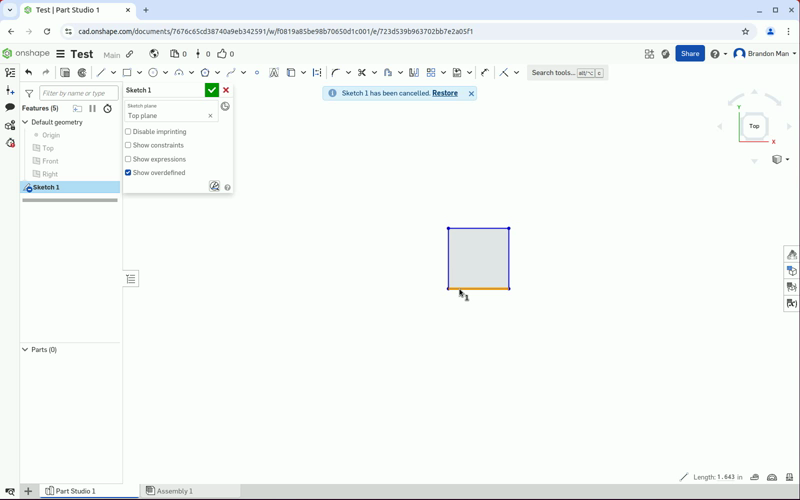
scroll(-6)
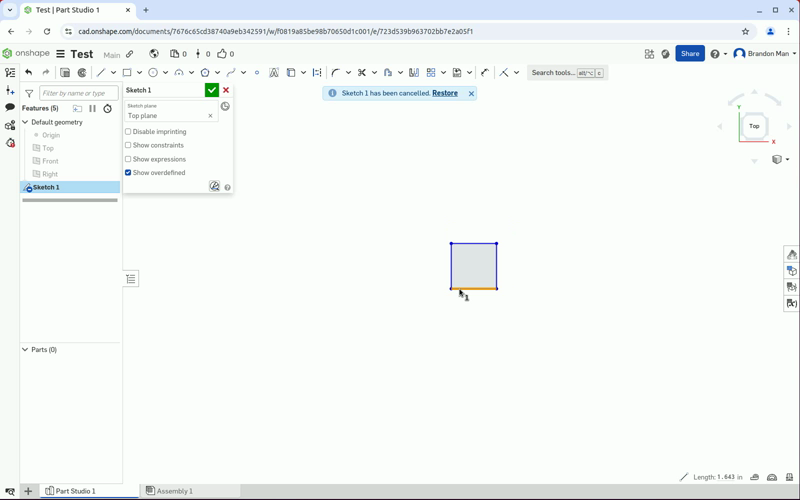
scroll(-6)
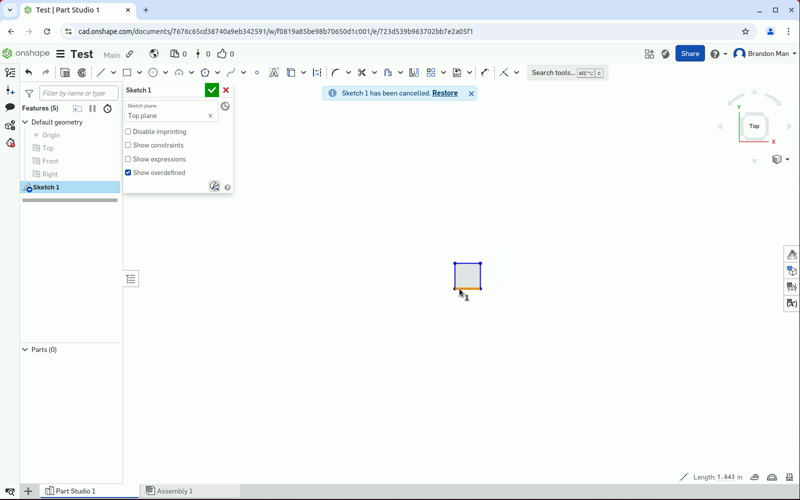
scroll(-6)
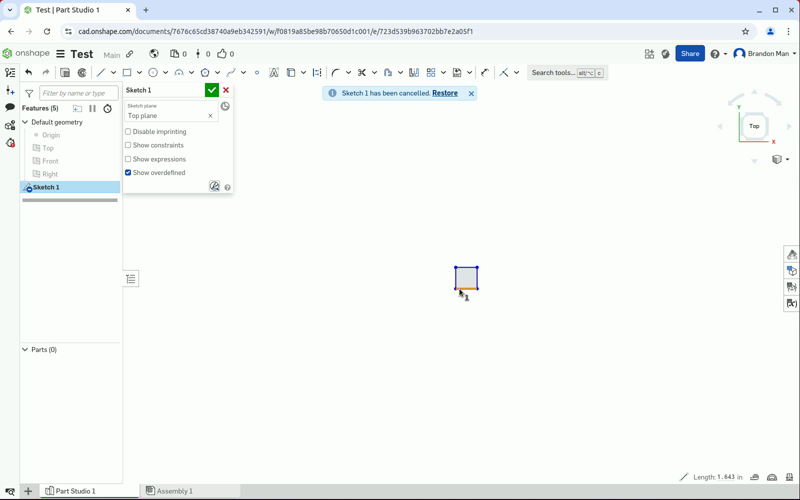
scroll(-6)
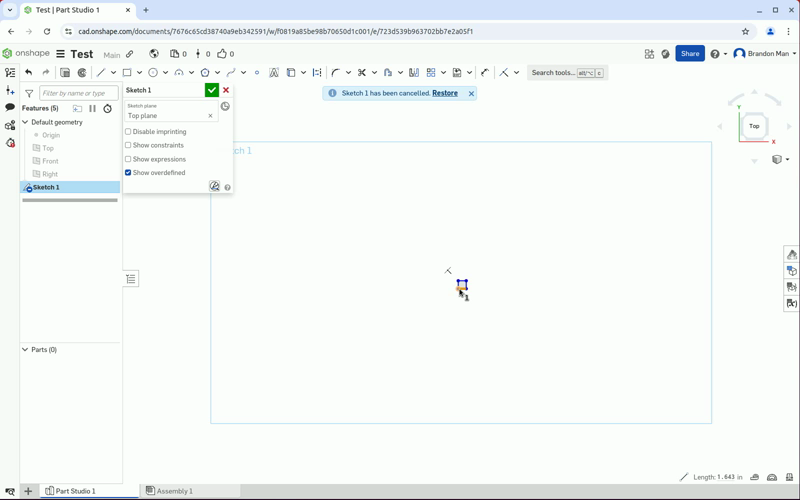
mouse_move(73, 352)
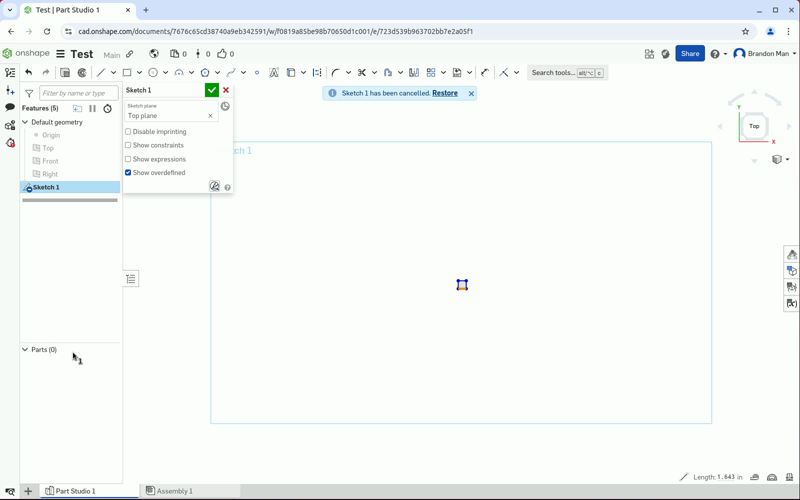
key(shift+y)
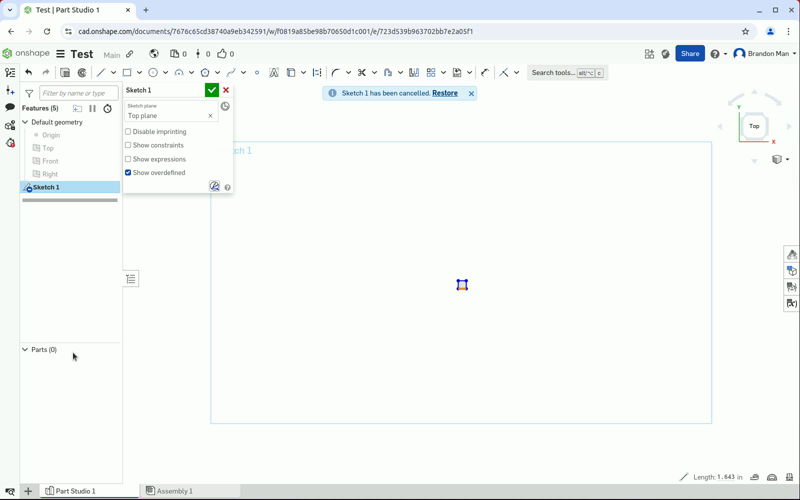
key(shift+e)
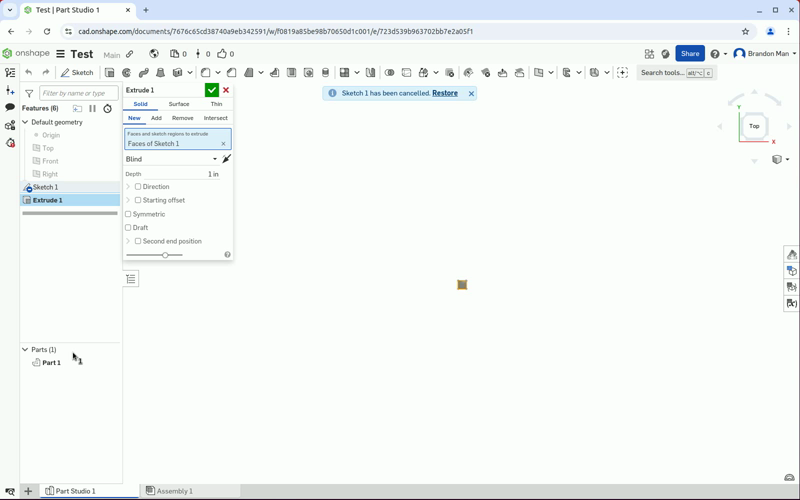
mouse_move(143, 106)
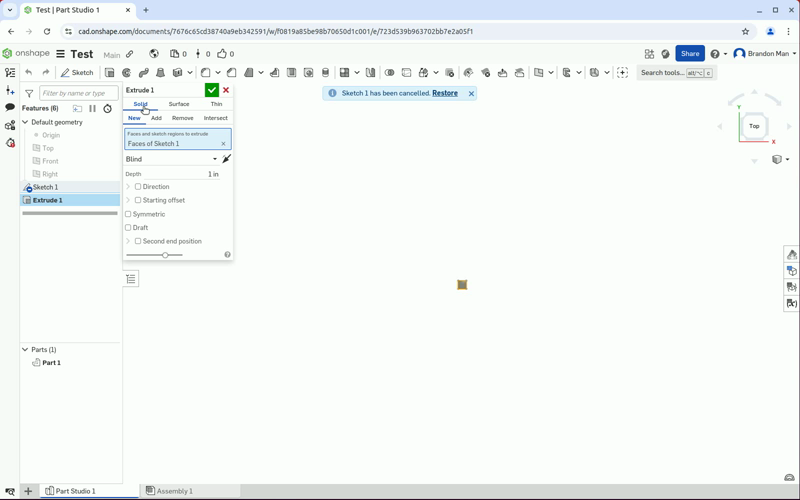
click(143, 106)
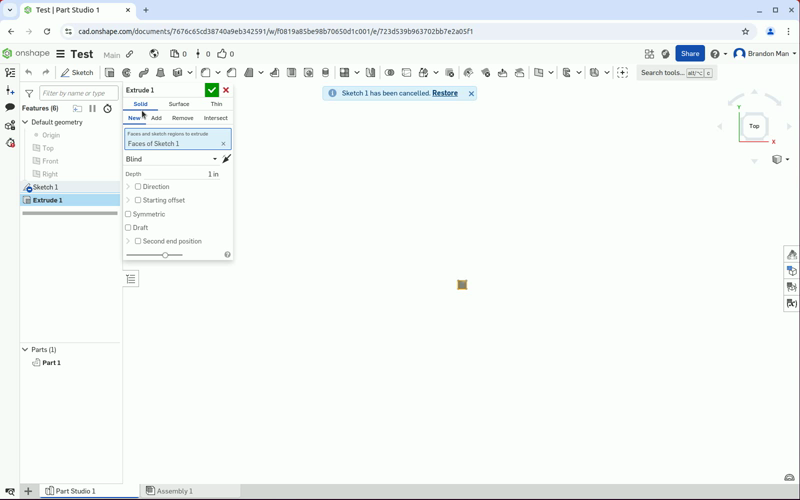
mouse_move(137, 120)
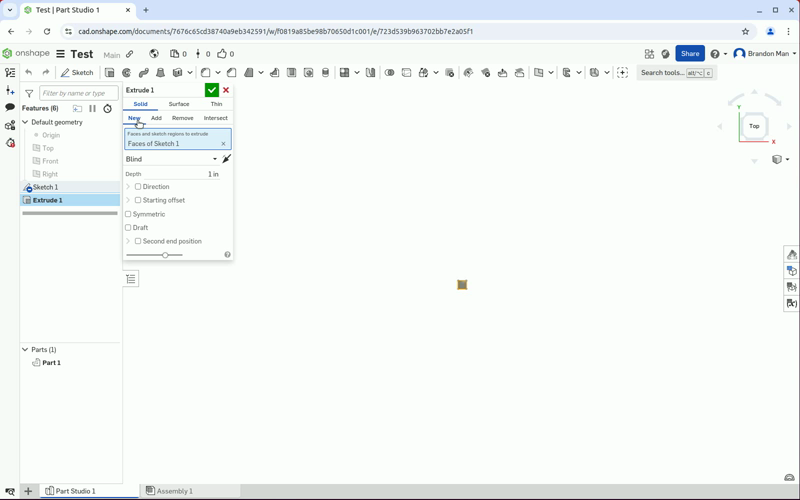
click(137, 120)
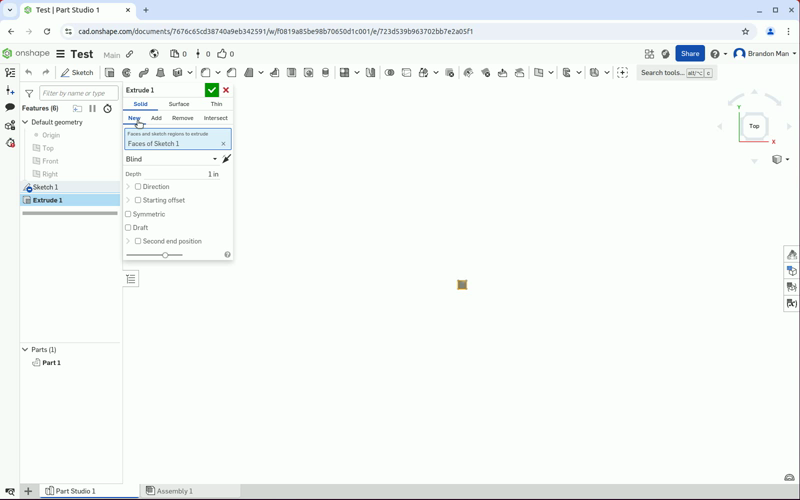
key(tab, 4)
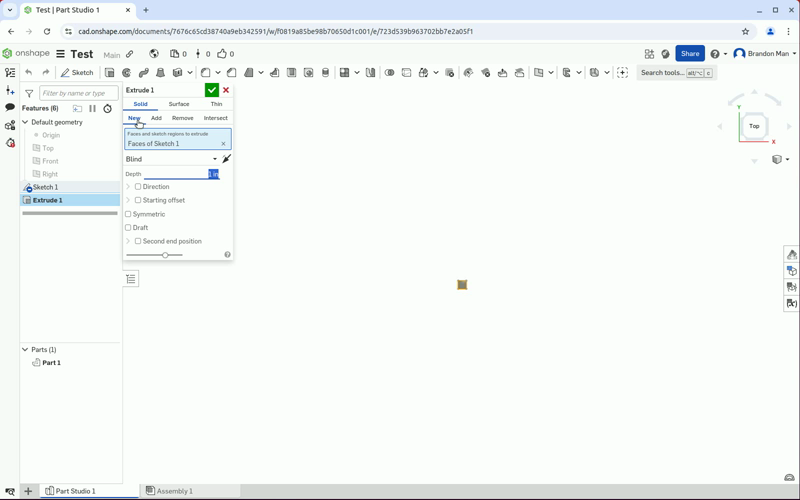
text(7.703)
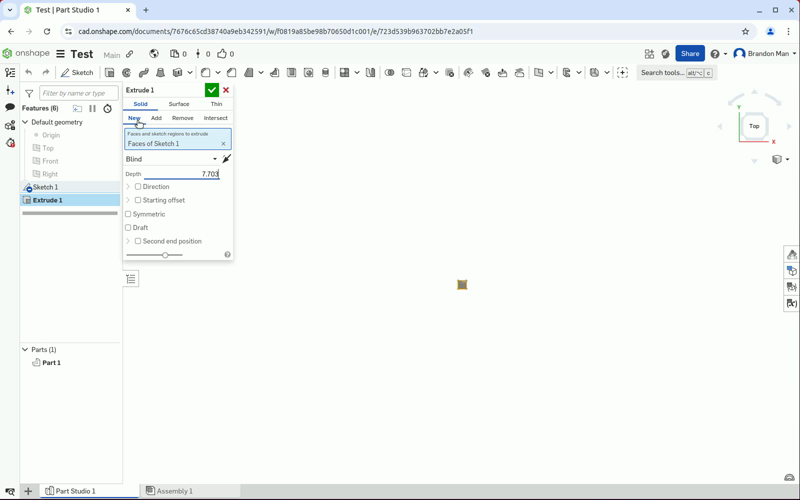
key(enter)
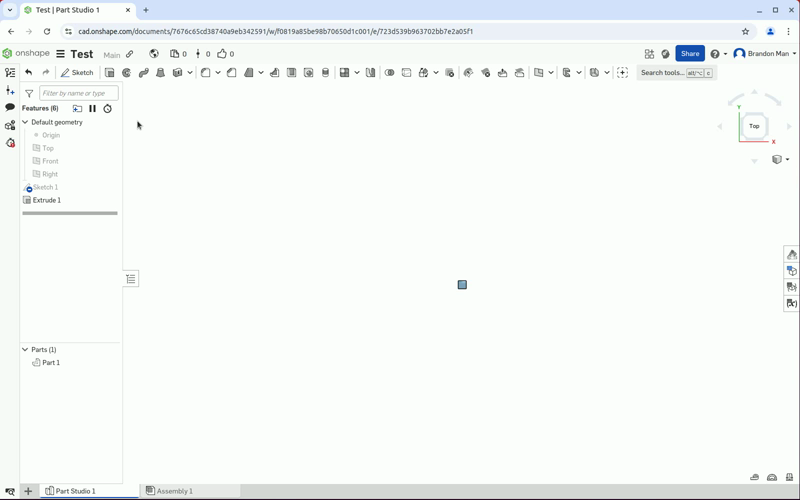
key(shift+h)
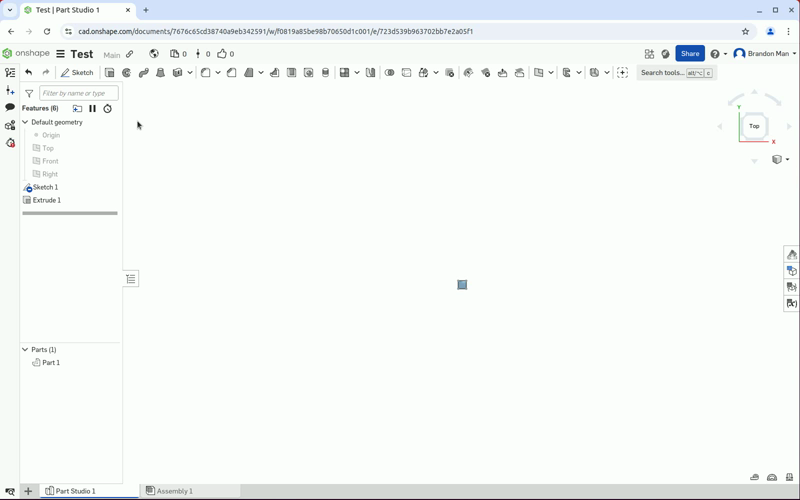
key(shift+h)
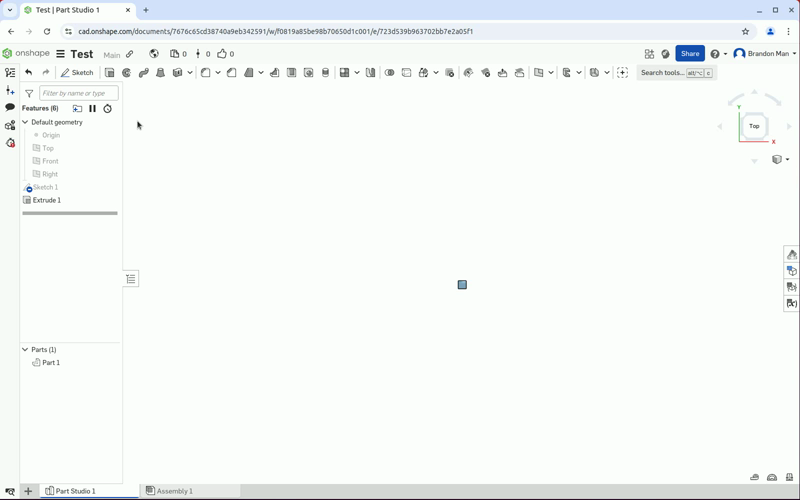
mouse_move(73, 189)
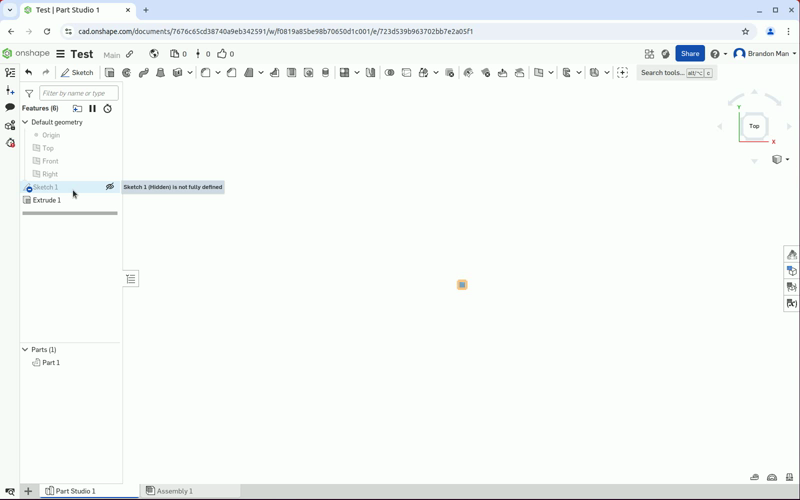
click(73, 189)
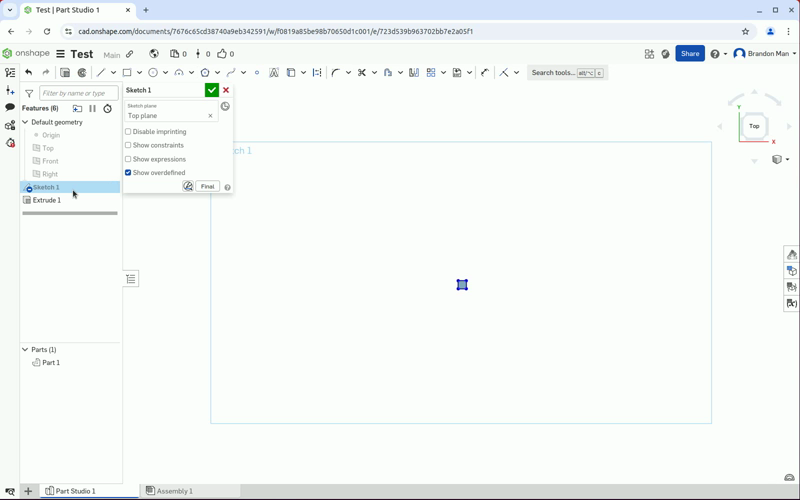
mouse_move(229, 92)
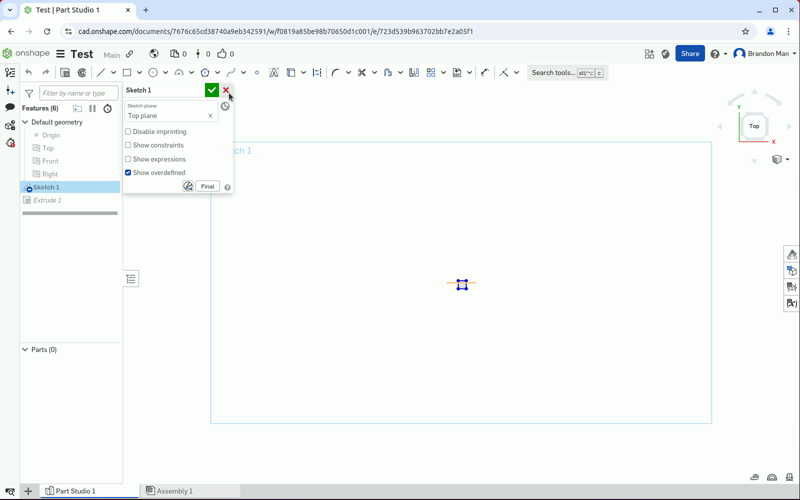
click(229, 92)
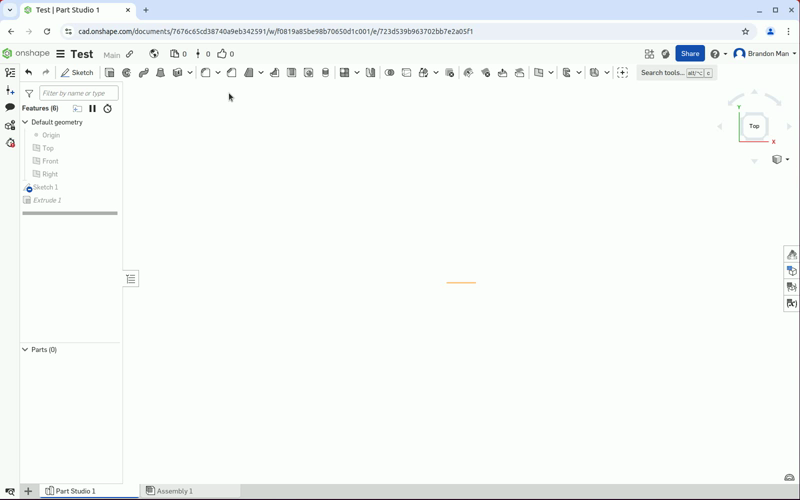
mouse_move(541, 75)
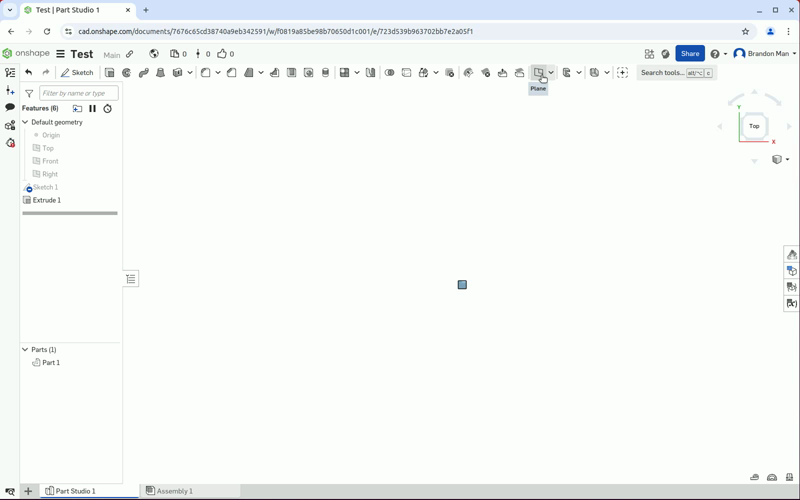
click(541, 75)
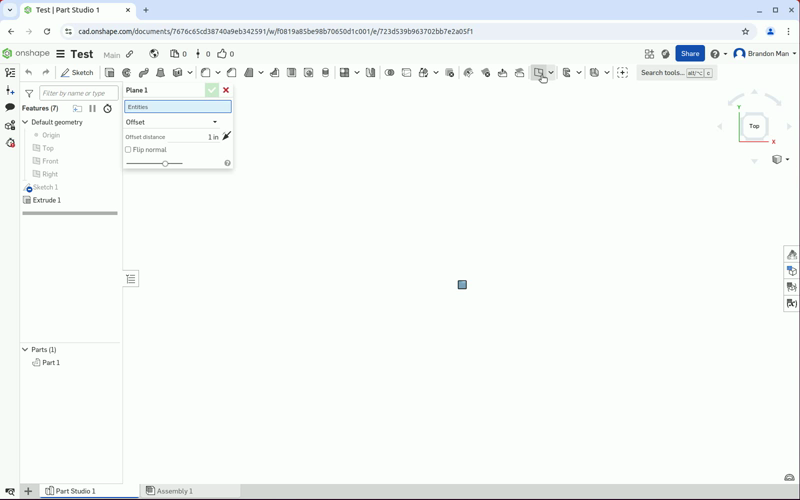
mouse_move(73, 150)
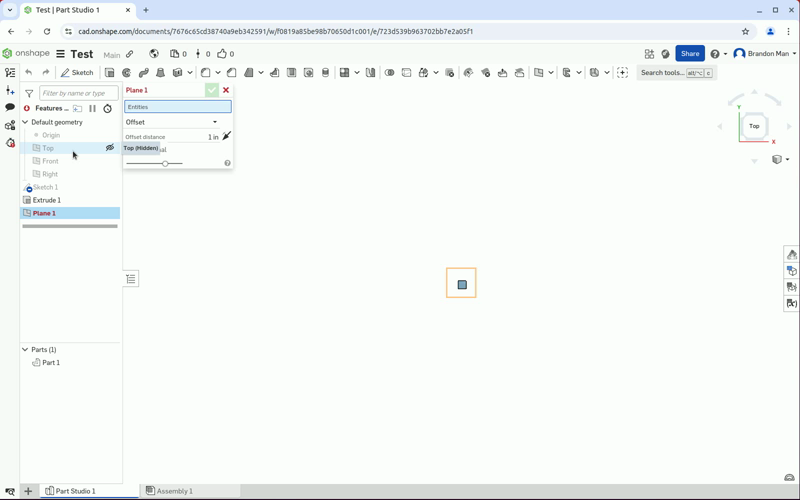
click(73, 150)
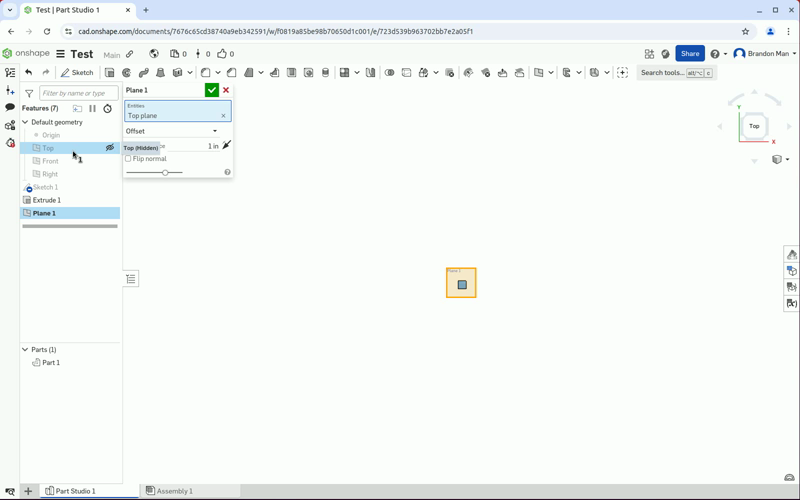
key(tab, 2)
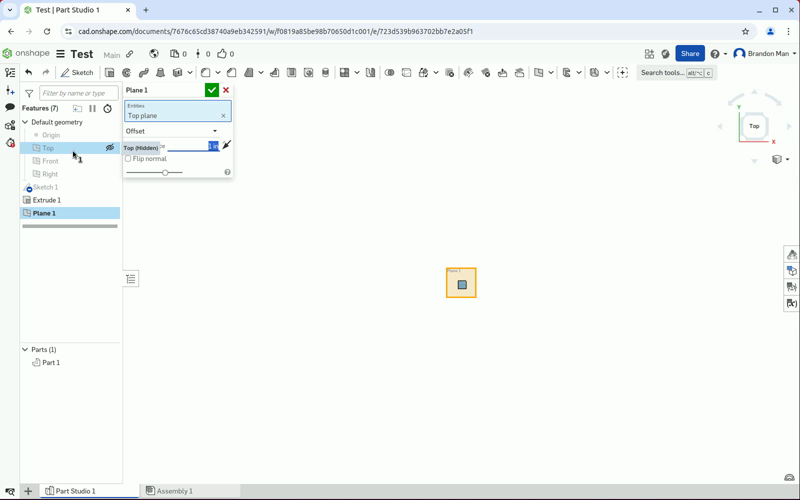
text(7.703)
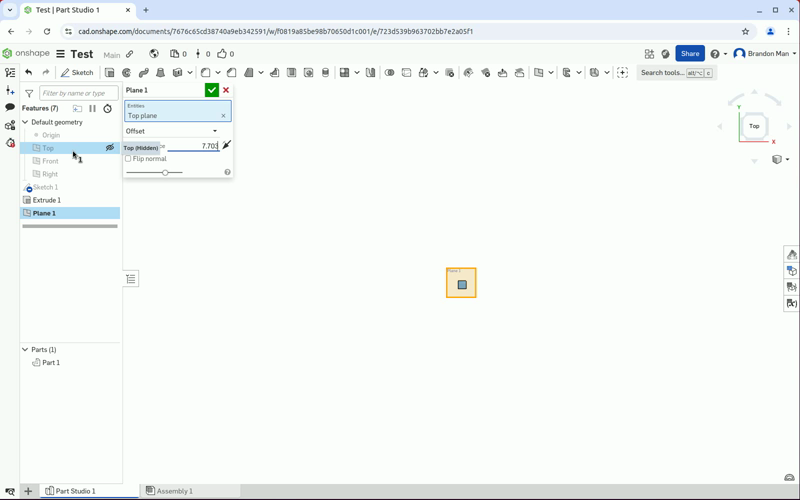
key(enter, 2)
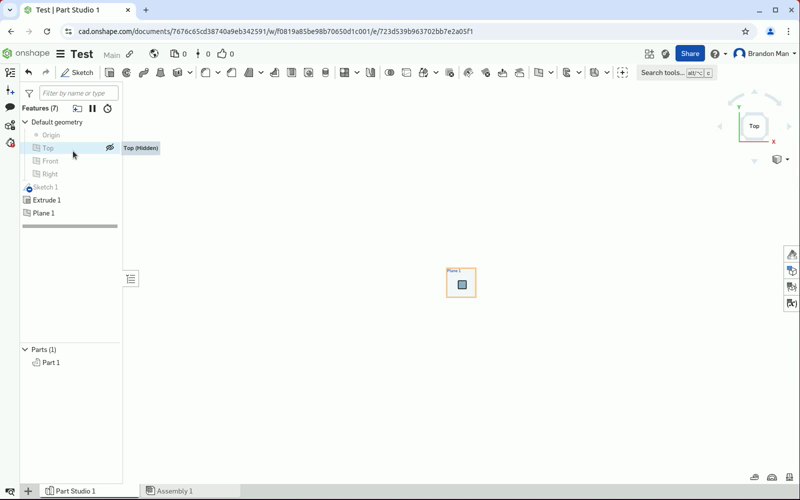
key(shift+s)
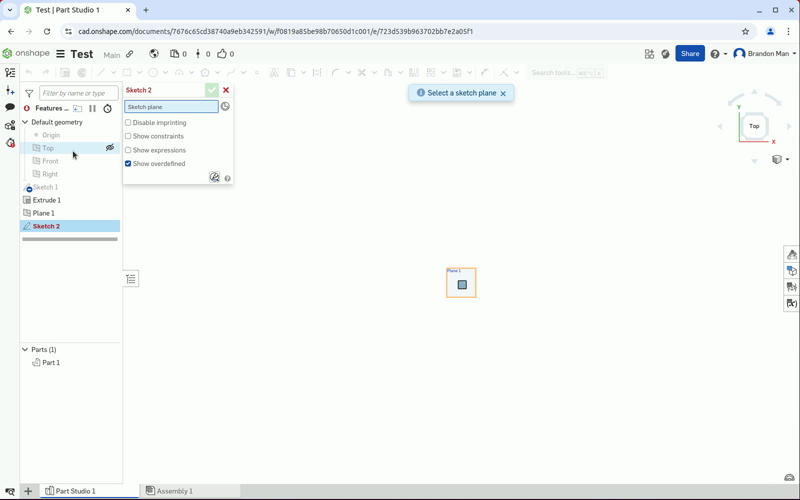
mouse_move(73, 215)
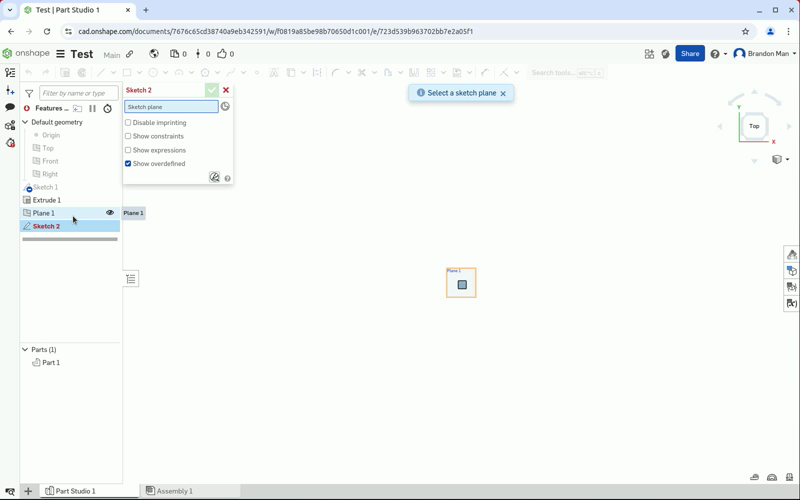
click(73, 215)
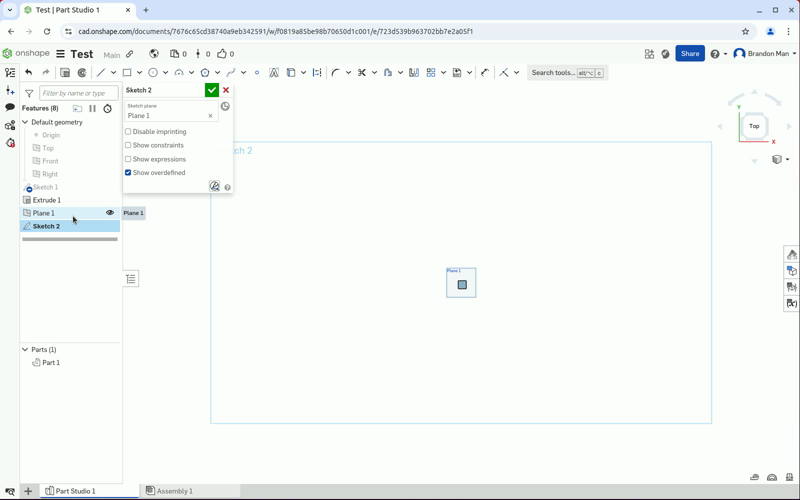
mouse_move(73, 352)
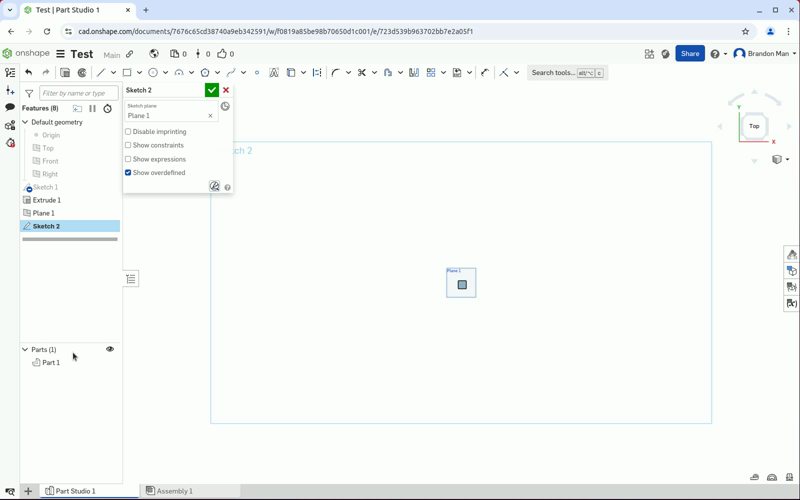
key(y)
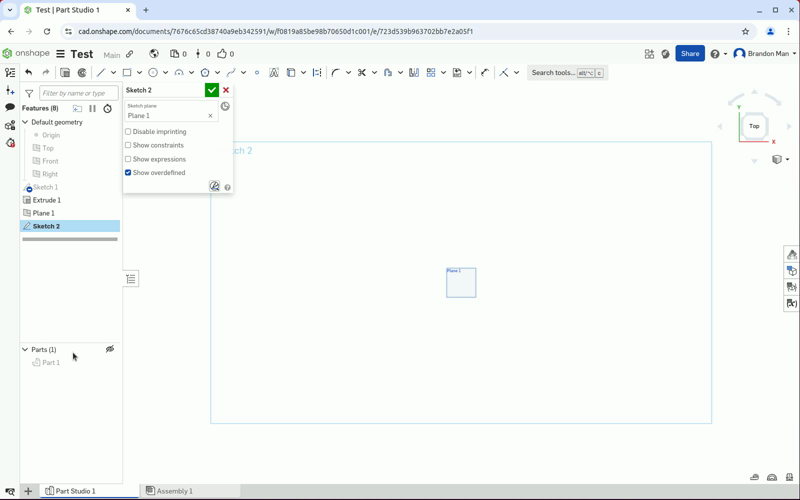
key(c)
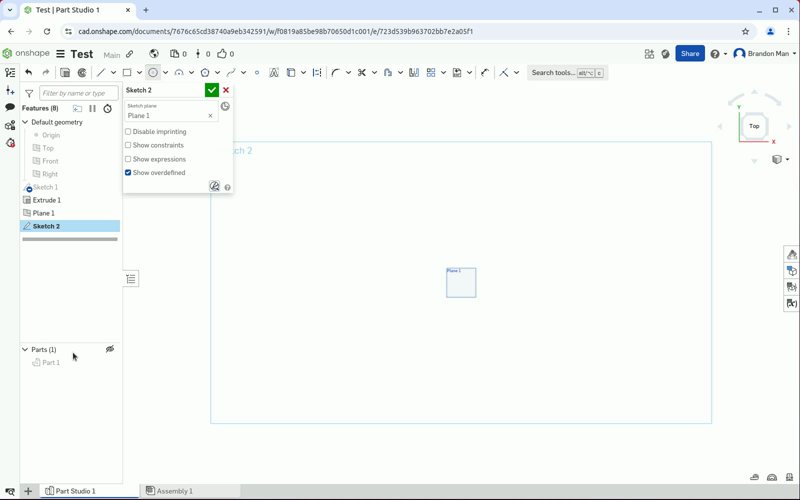
key_down(shift)
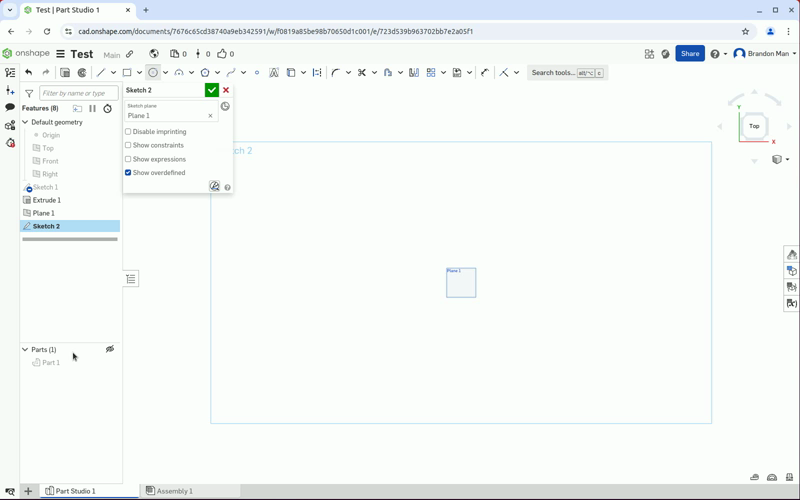
mouse_move(462, 285)
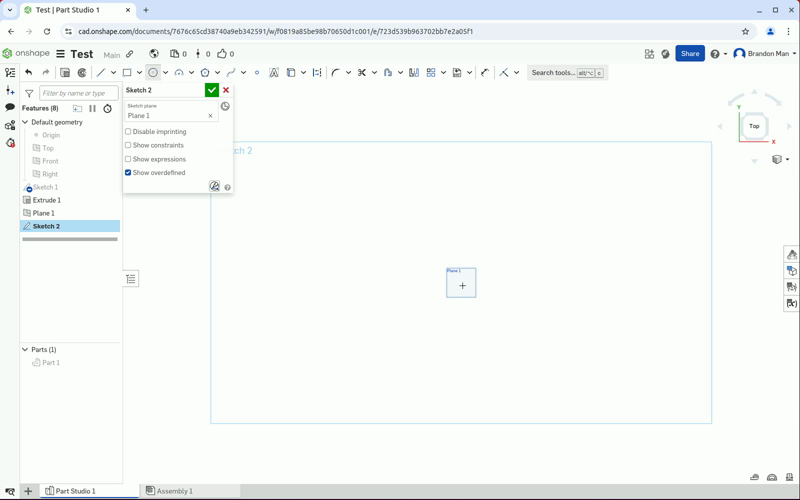
click(462, 285)
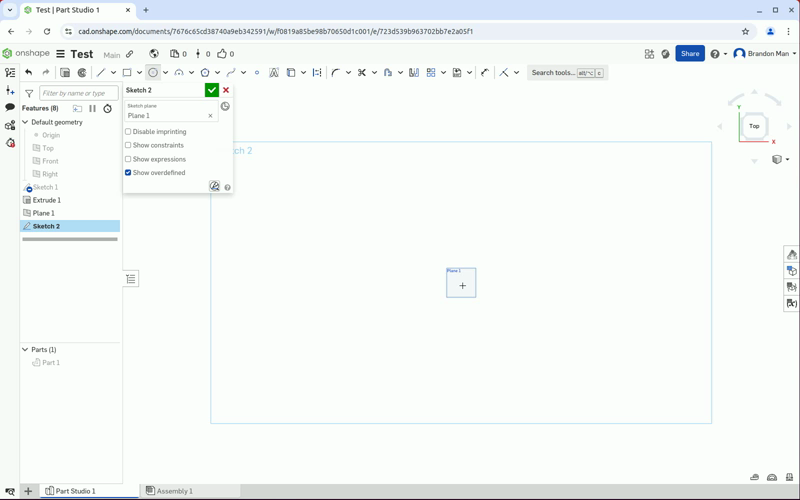
key_up(shift)
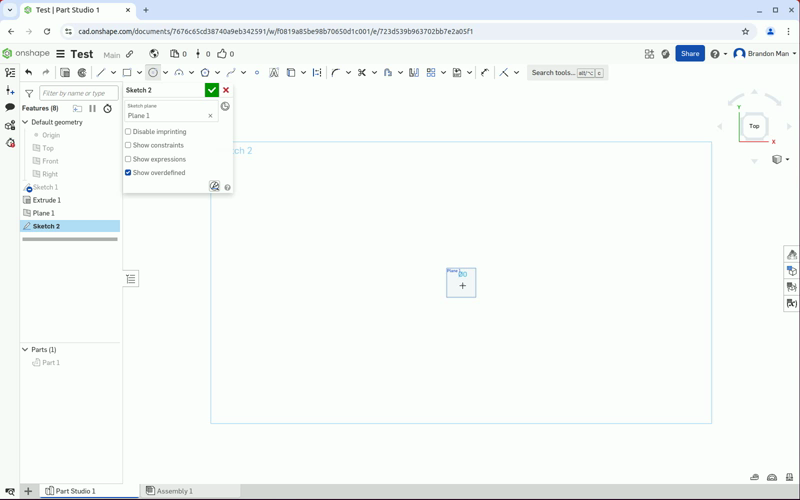
mouse_move(466, 285)
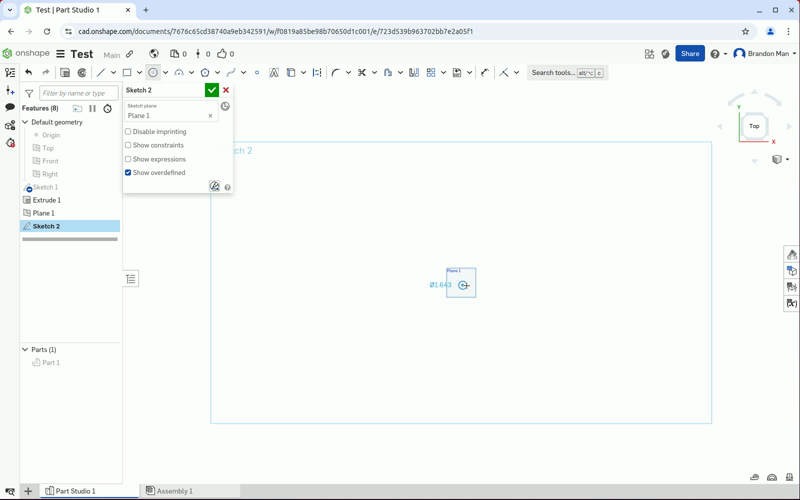
click(466, 285)
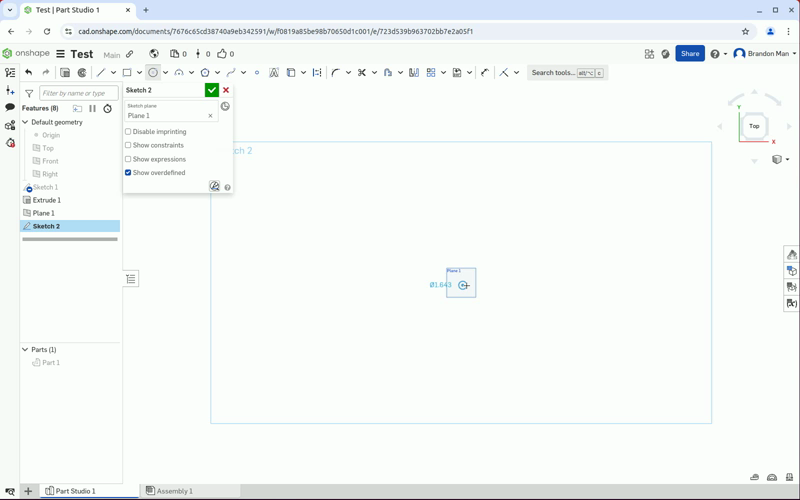
key(esc)
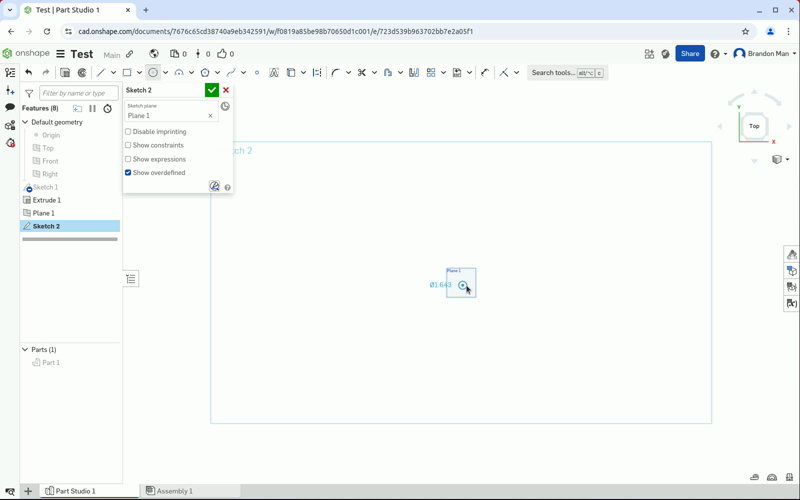
mouse_move(459, 282)
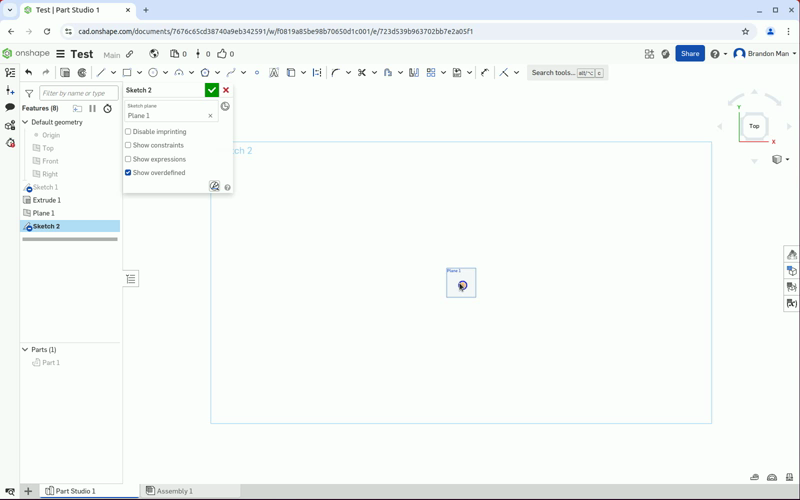
scroll(6)
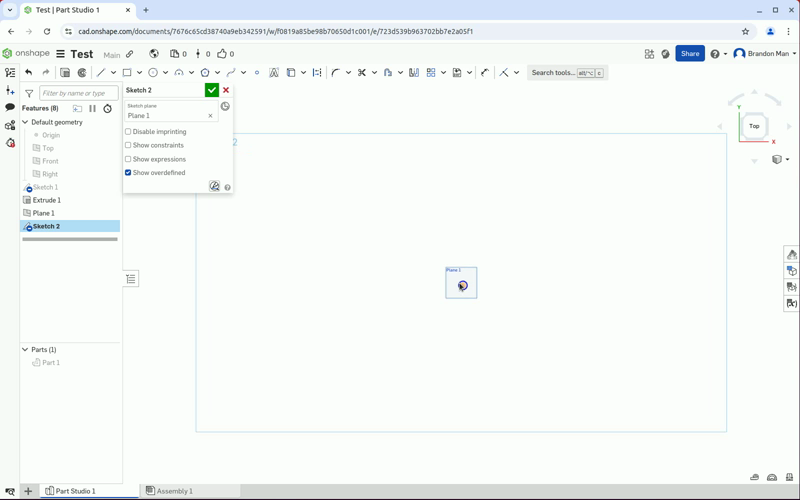
scroll(6)
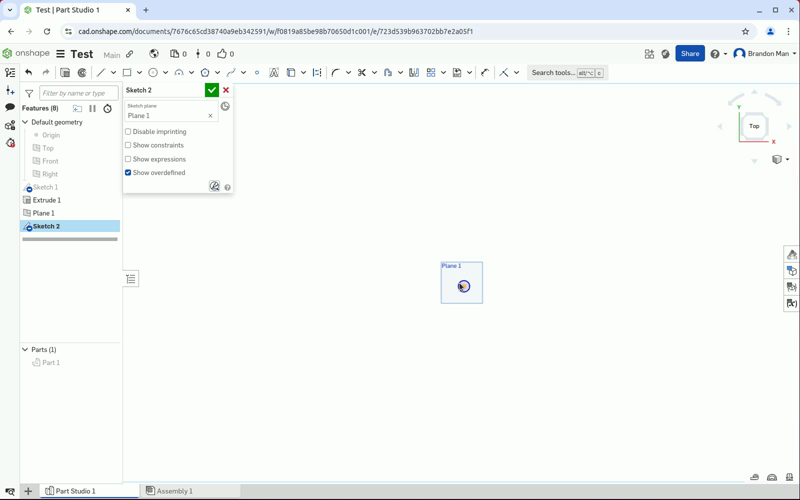
scroll(6)
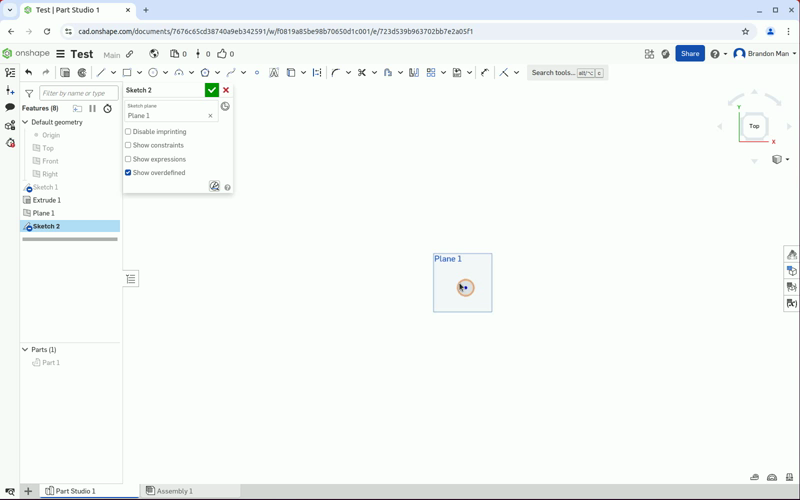
scroll(6)
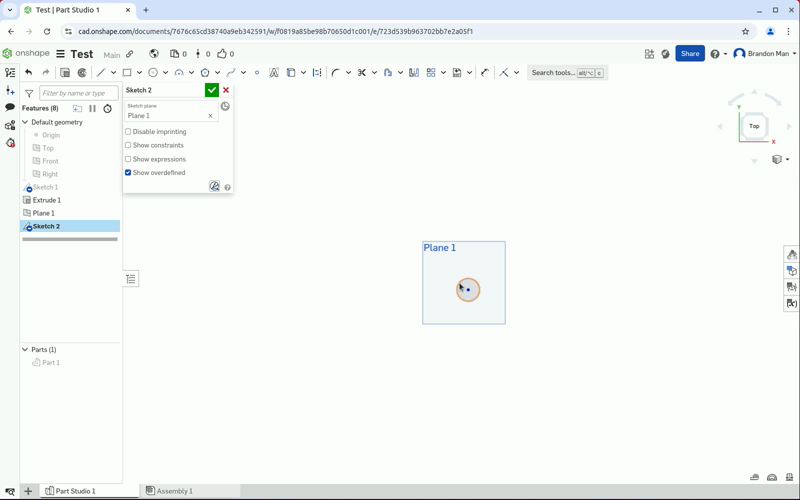
scroll(6)
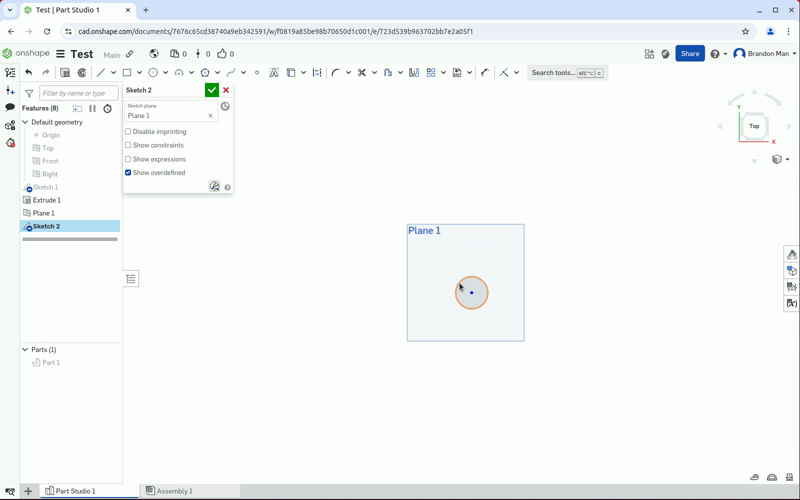
scroll(6)
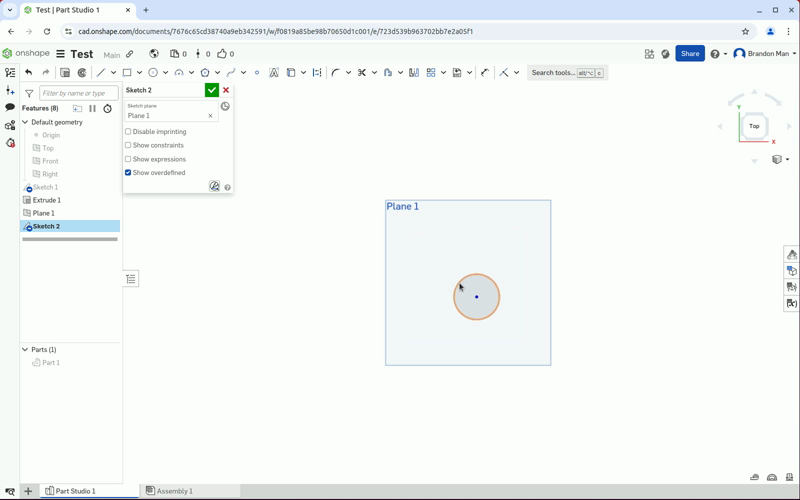
scroll(6)
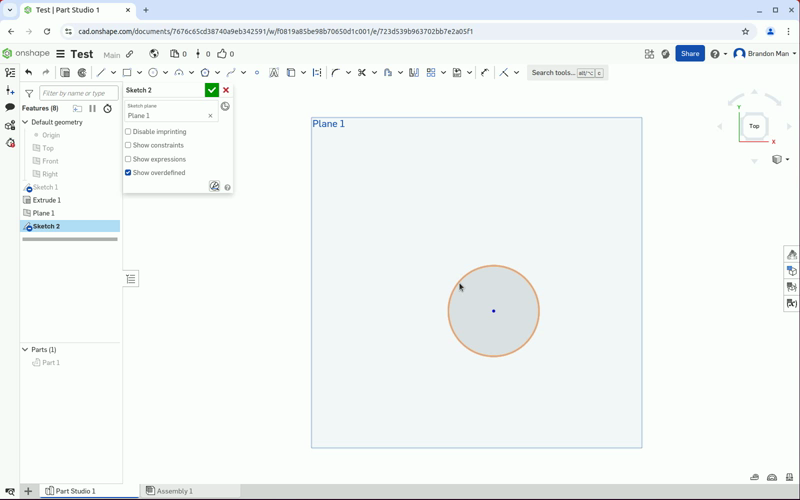
click(459, 282)
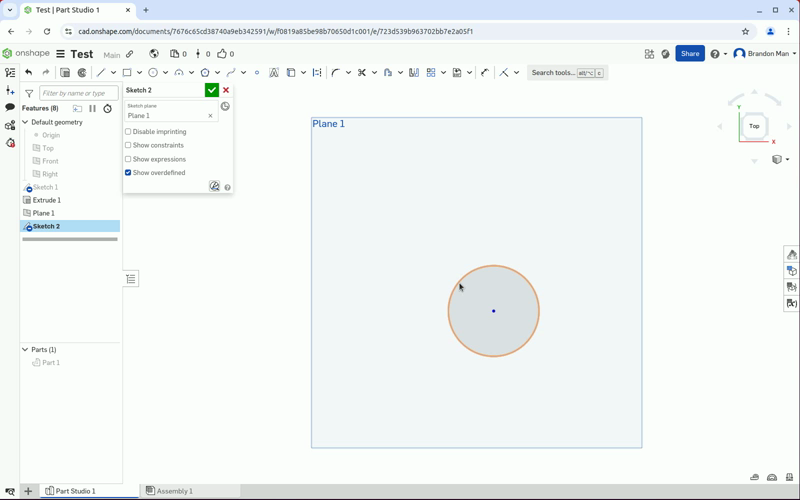
scroll(-6)
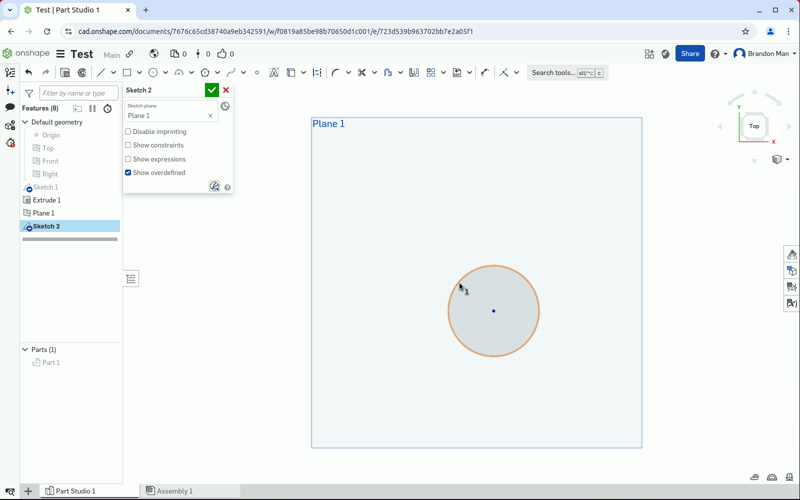
scroll(-6)
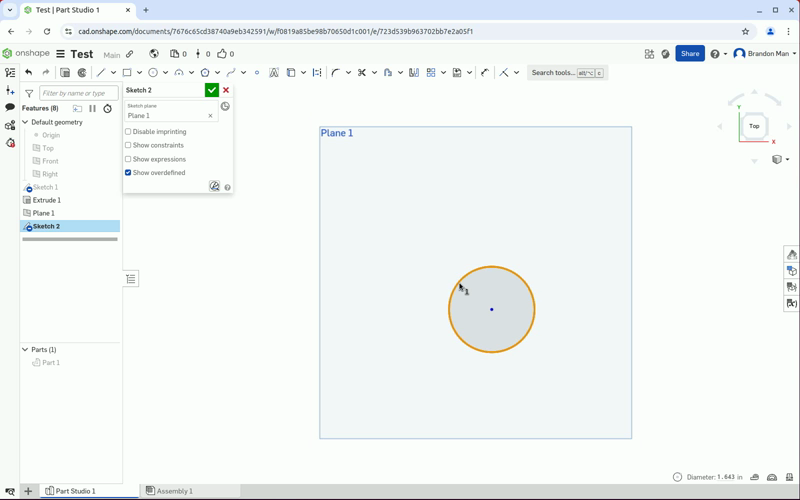
scroll(-6)
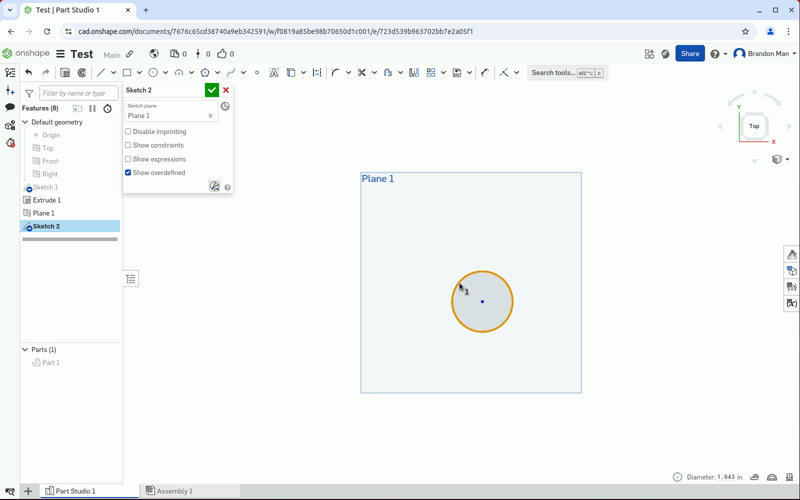
scroll(-6)
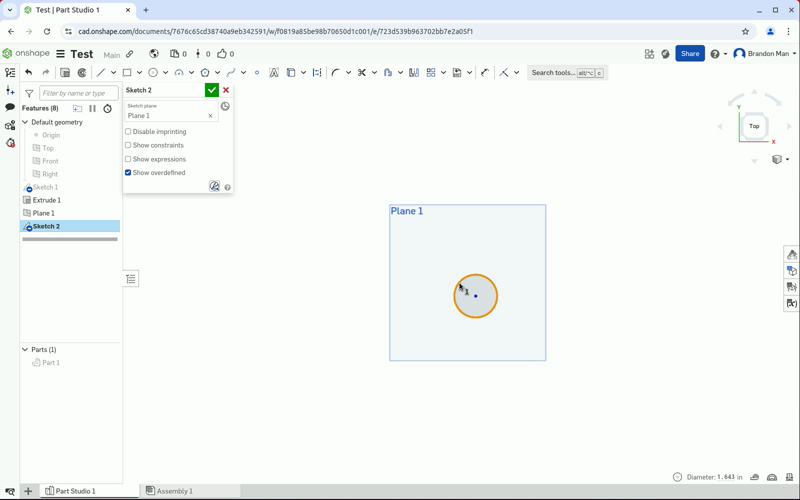
scroll(-6)
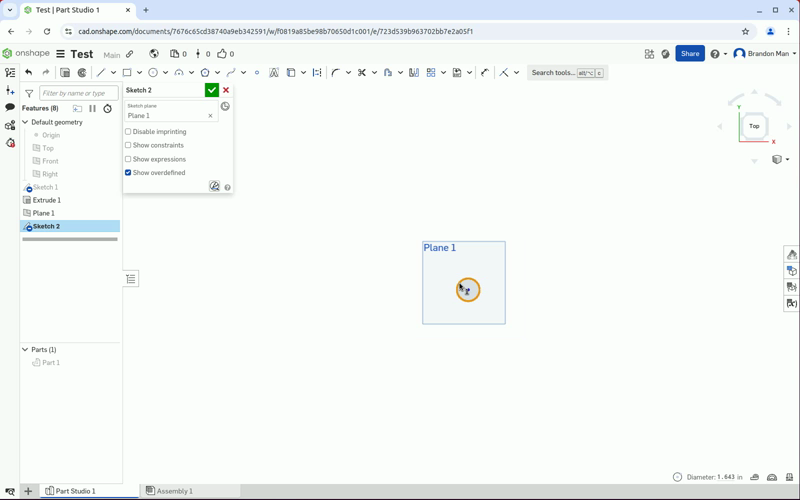
scroll(-6)
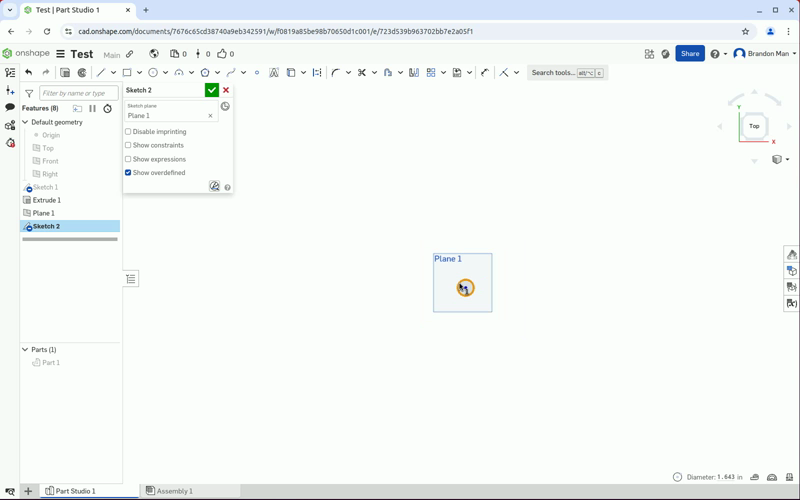
scroll(-6)
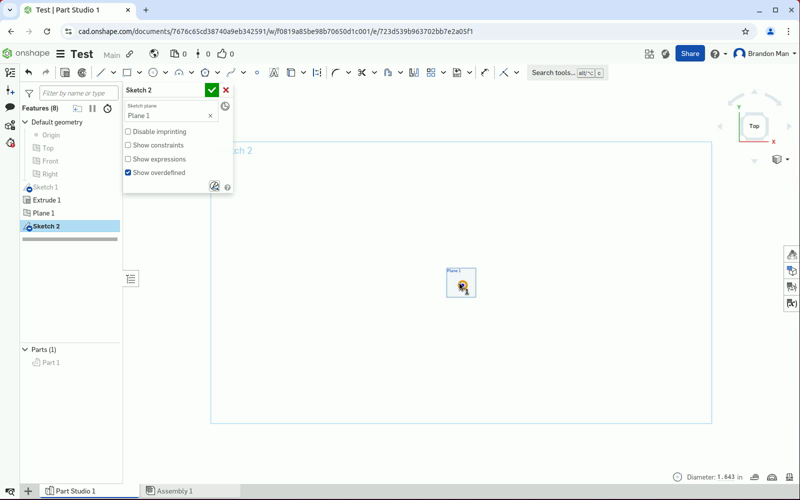
mouse_move(73, 352)
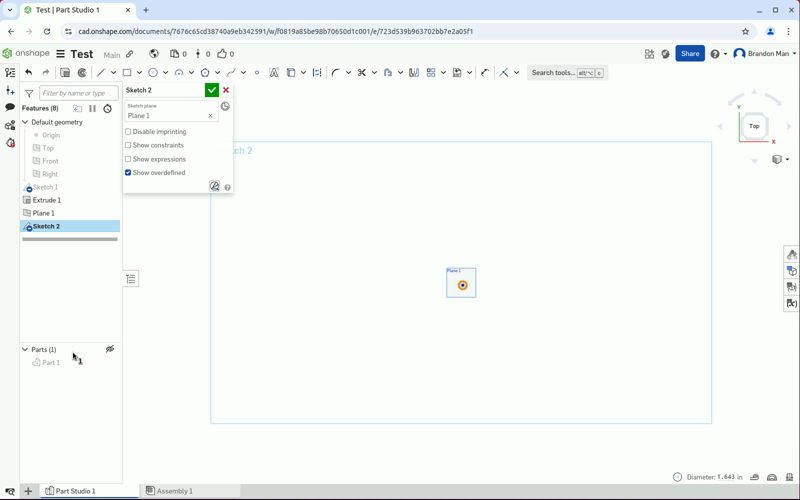
key(shift+y)
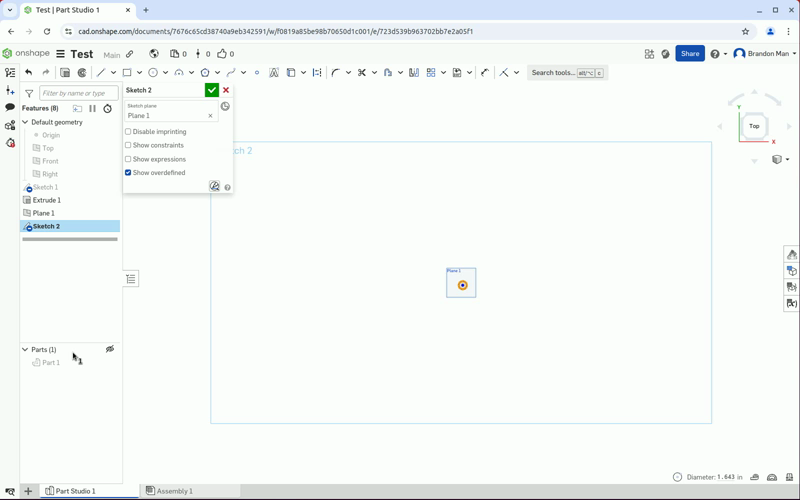
key(shift+e)
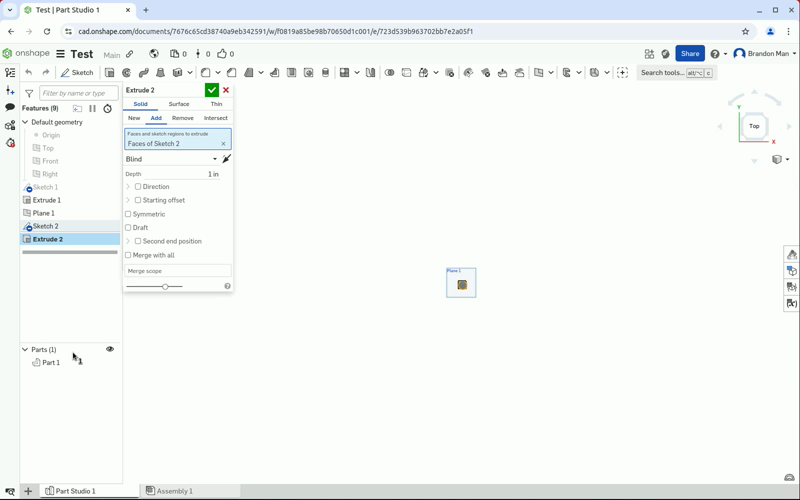
mouse_move(143, 106)
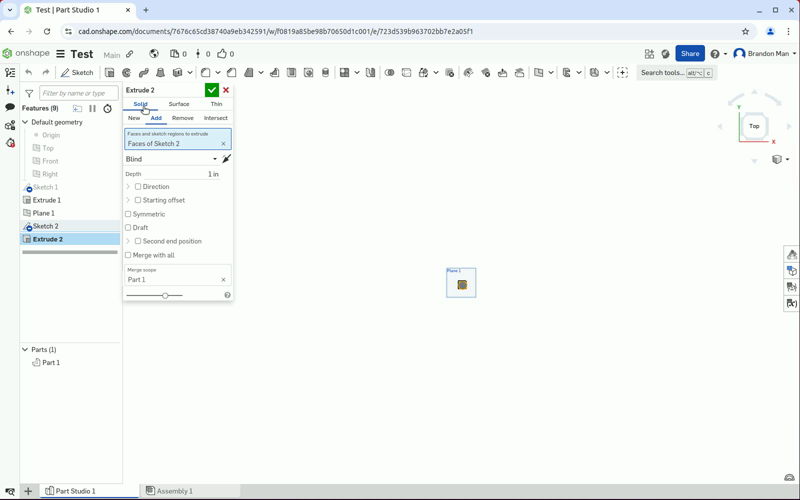
click(143, 106)
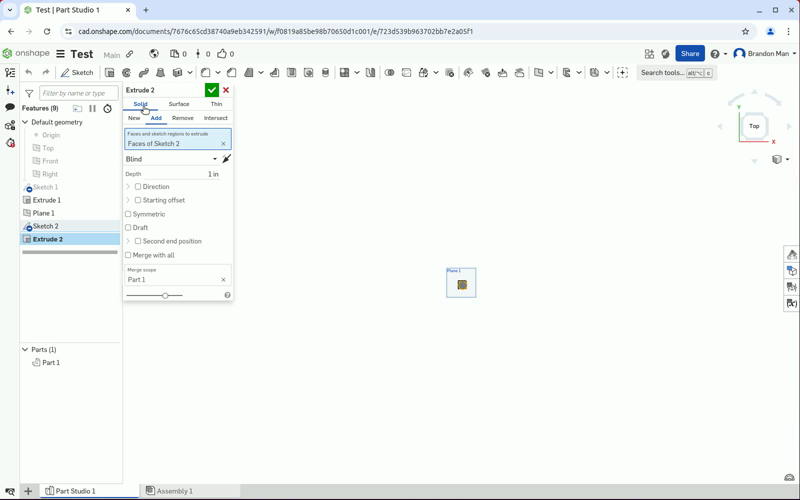
mouse_move(137, 120)
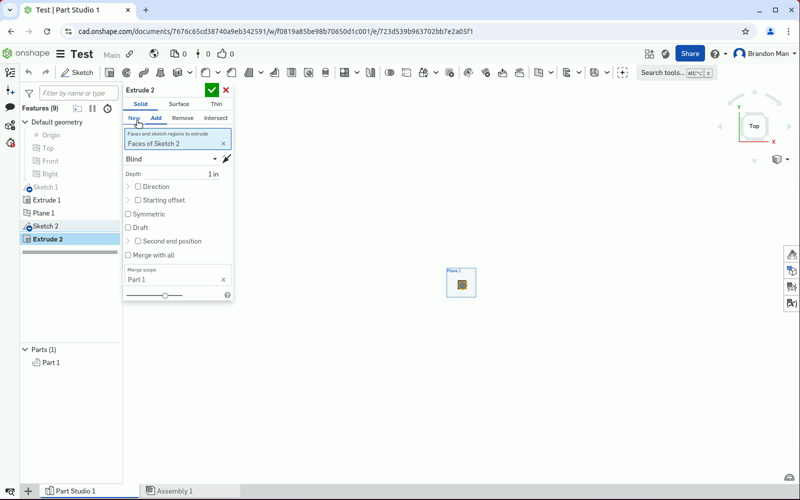
click(137, 120)
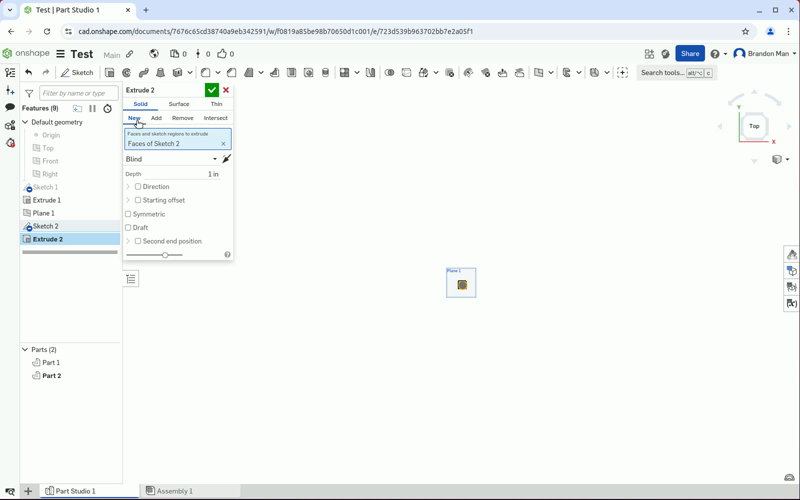
key(tab, 4)
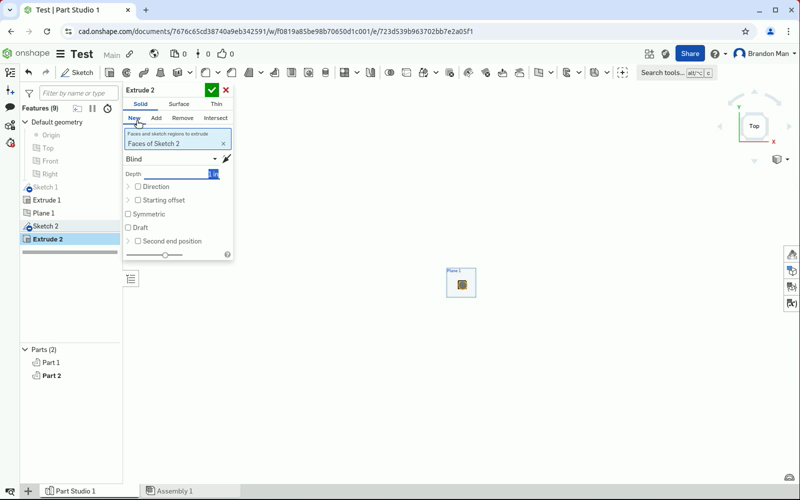
text(15.405)
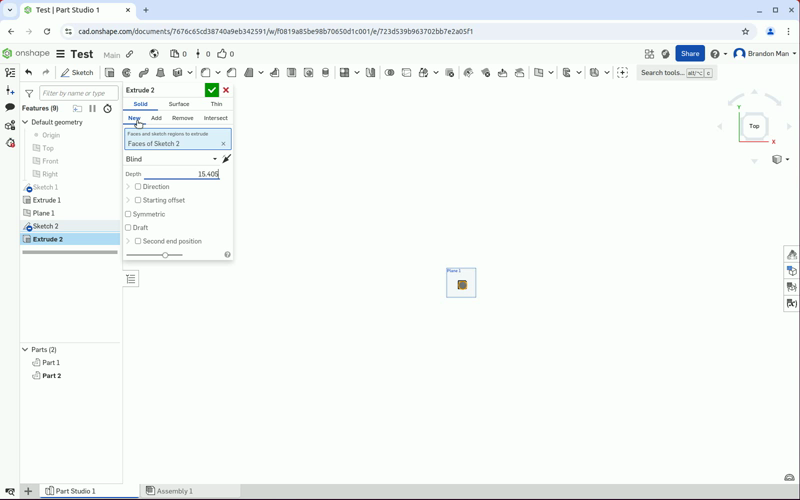
key(enter)
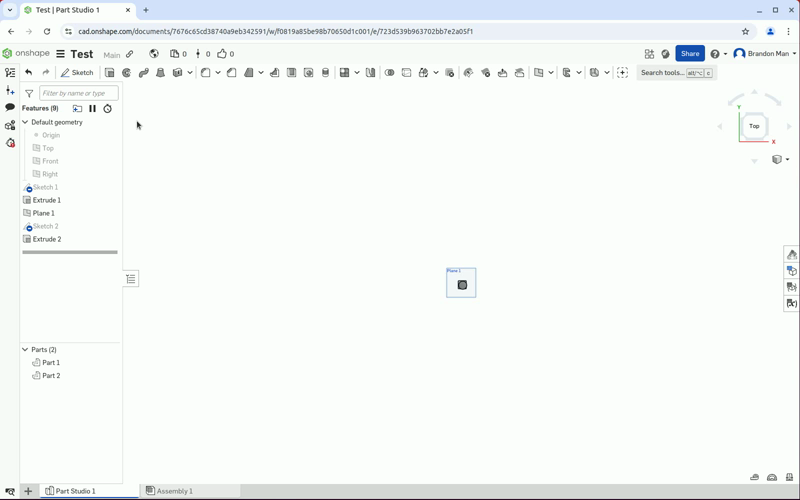
key(shift+h)
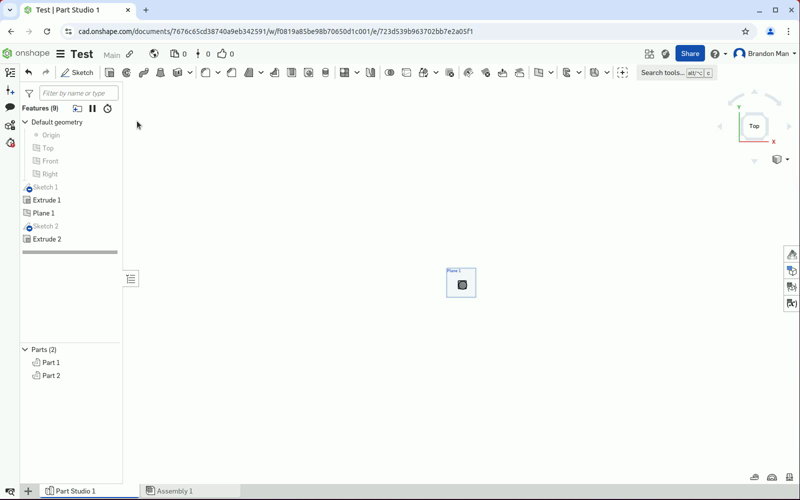
key(shift+h)
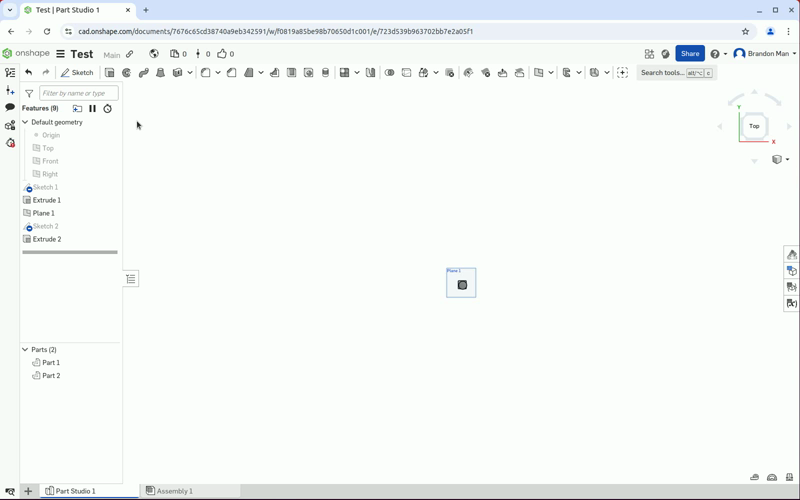
mouse_move(73, 189)
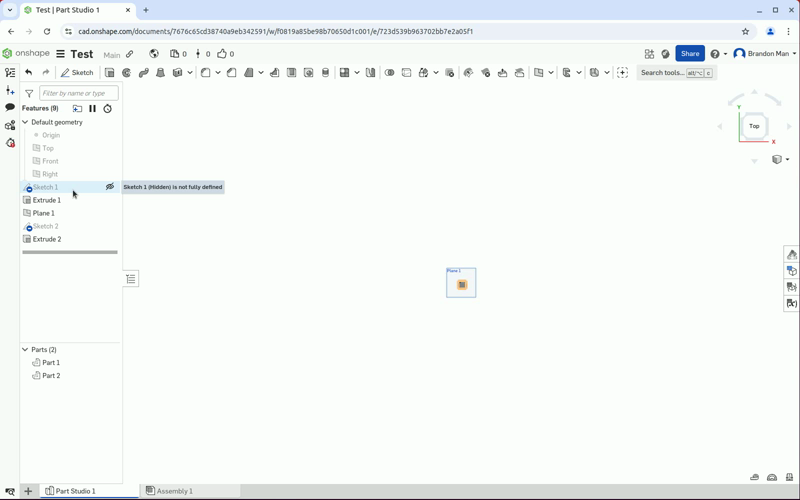
click(73, 189)
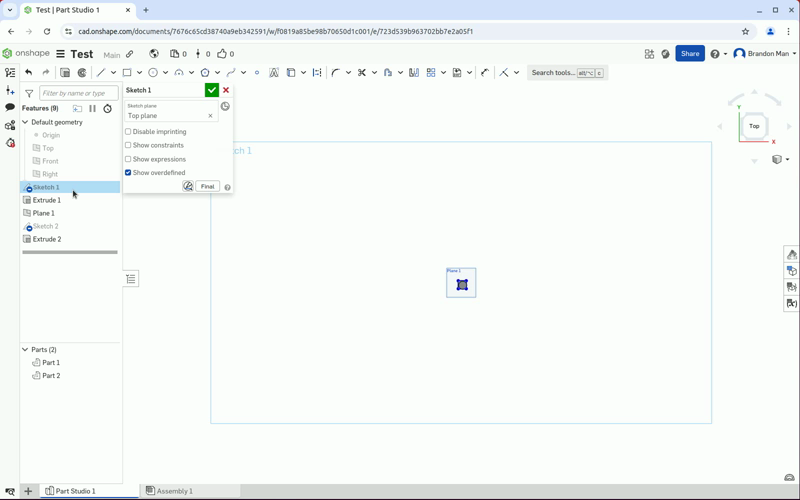
mouse_move(229, 92)
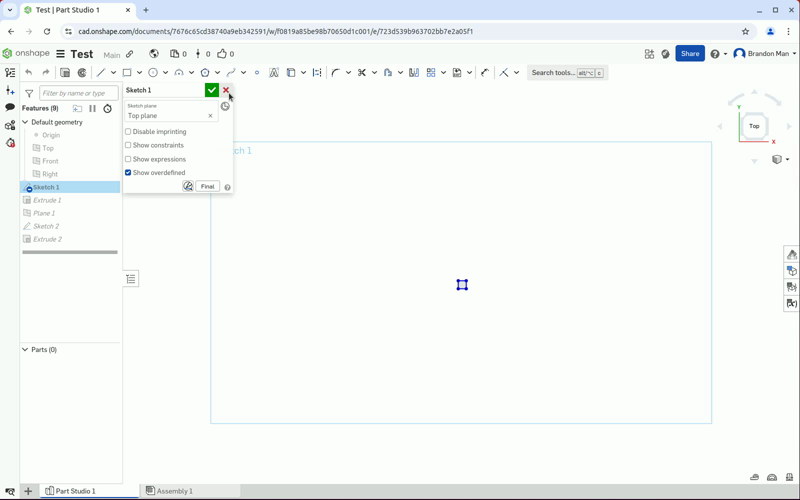
click(229, 92)
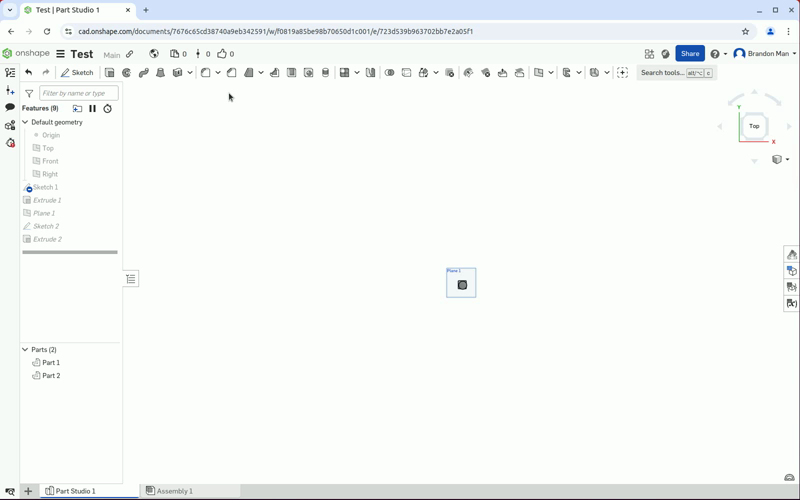
mouse_move(73, 352)
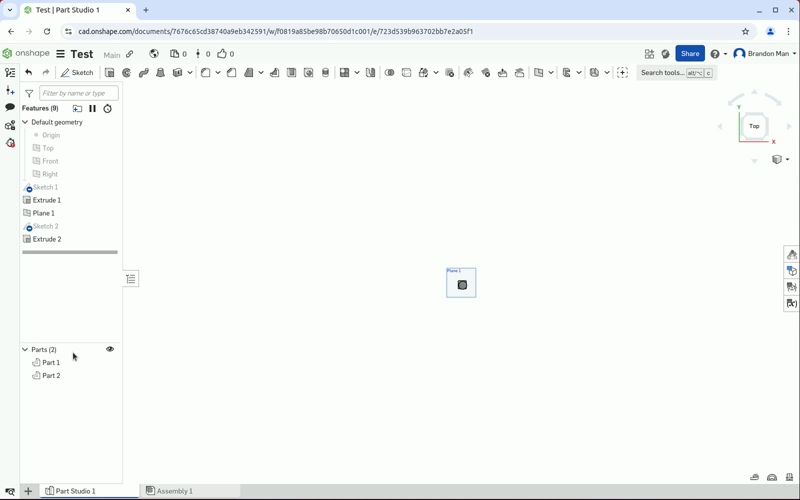
key(y)
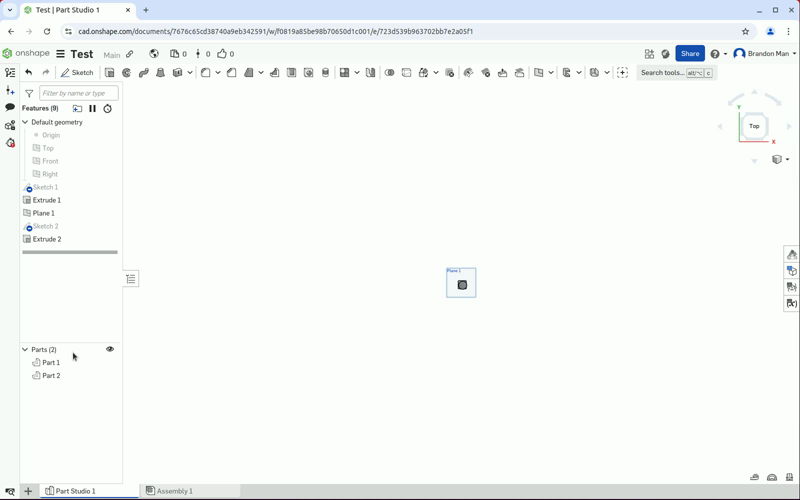
key(shift+p)
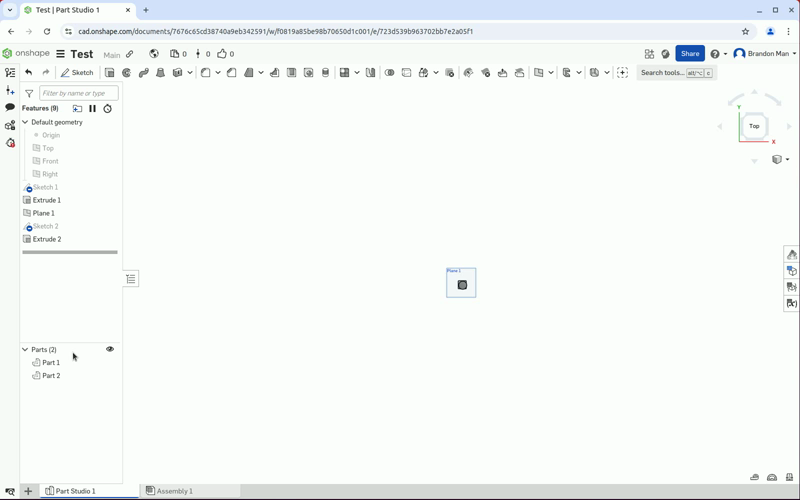
key(space)
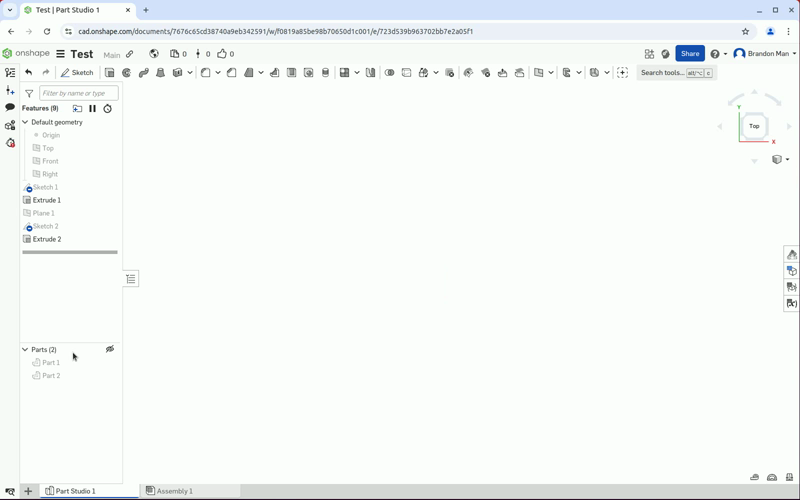
key_down(shift)
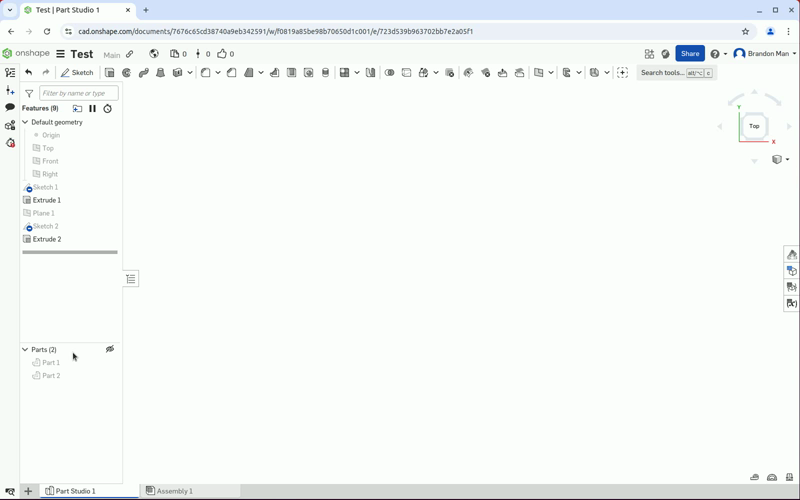
key(up)
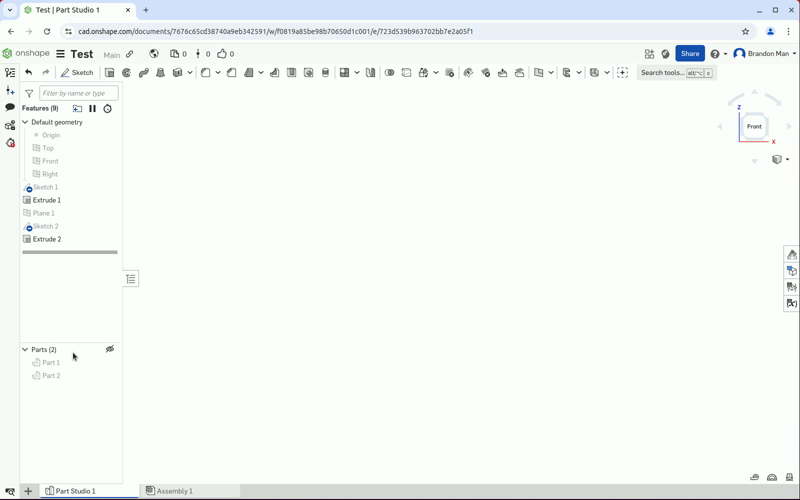
key_up(shift)
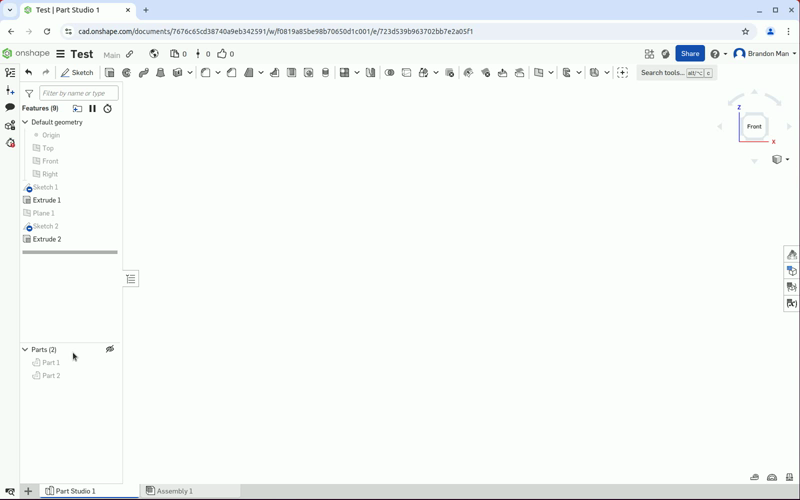
mouse_move(73, 352)
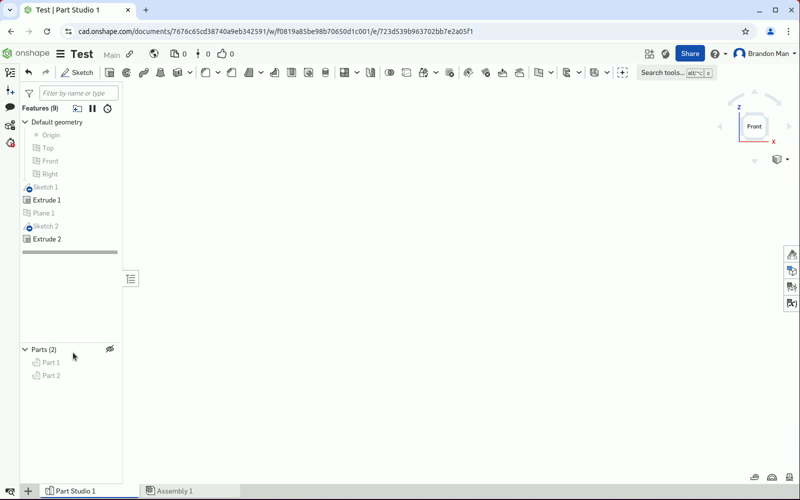
key(shift+y)
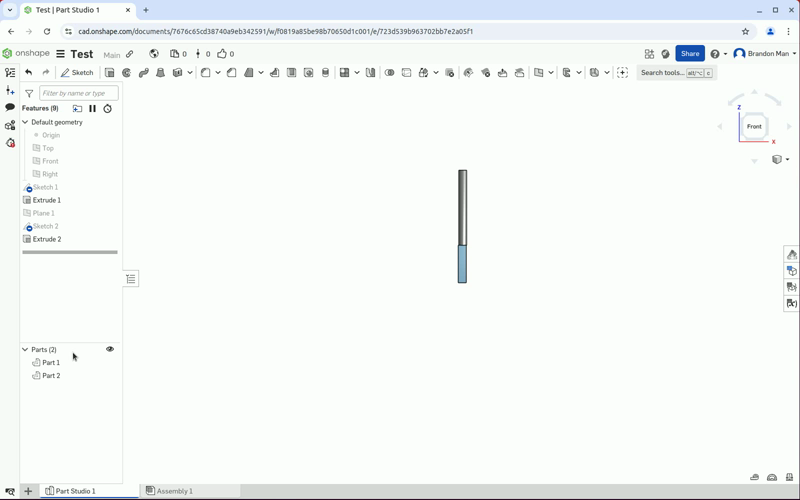
mouse_move(541, 75)
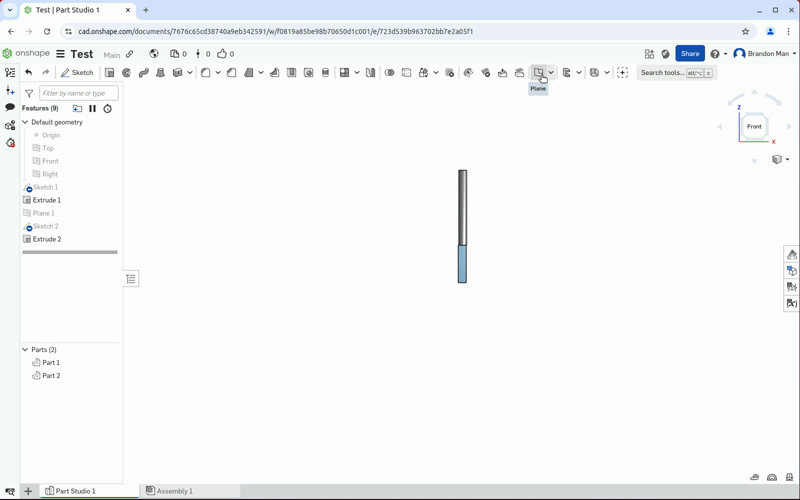
click(541, 75)
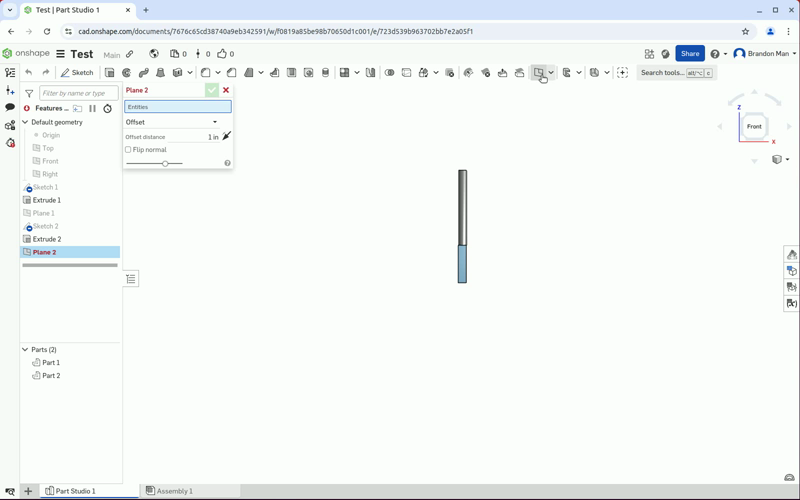
mouse_move(73, 163)
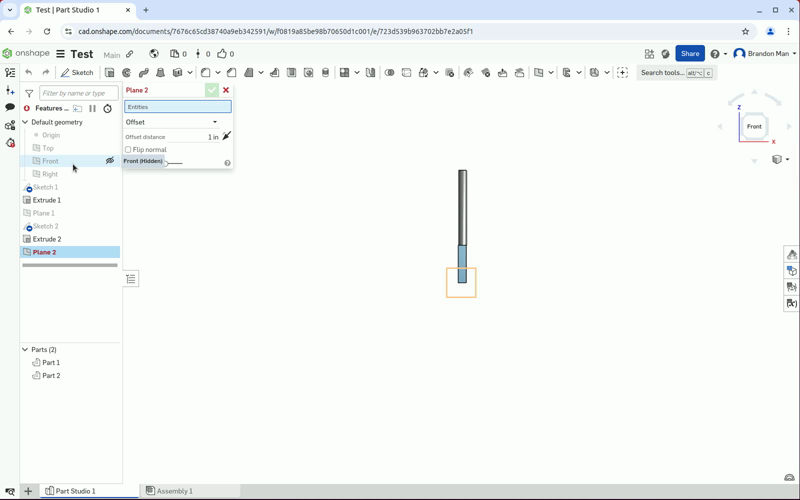
click(73, 163)
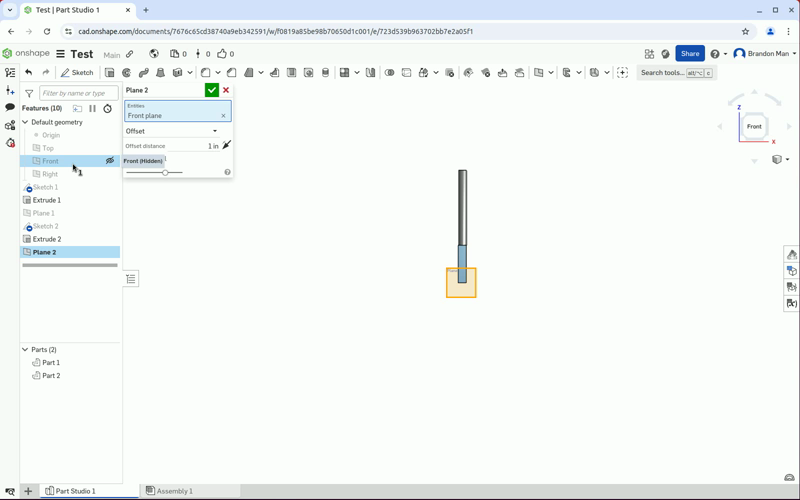
key(tab, 2)
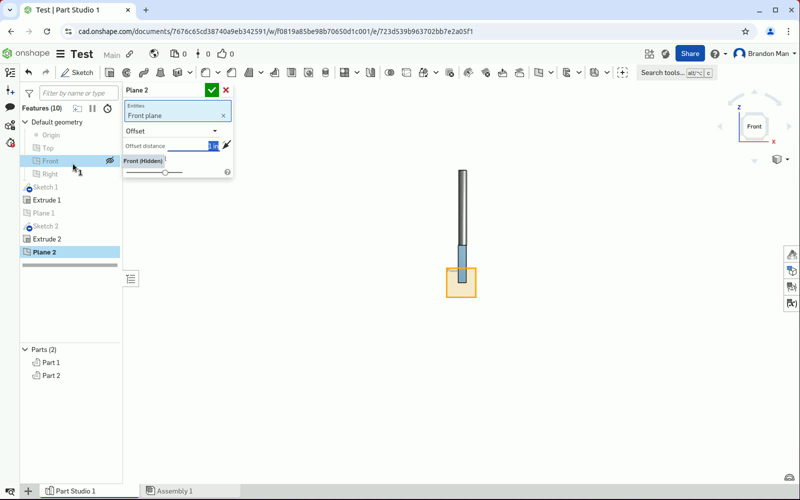
text(1.202)
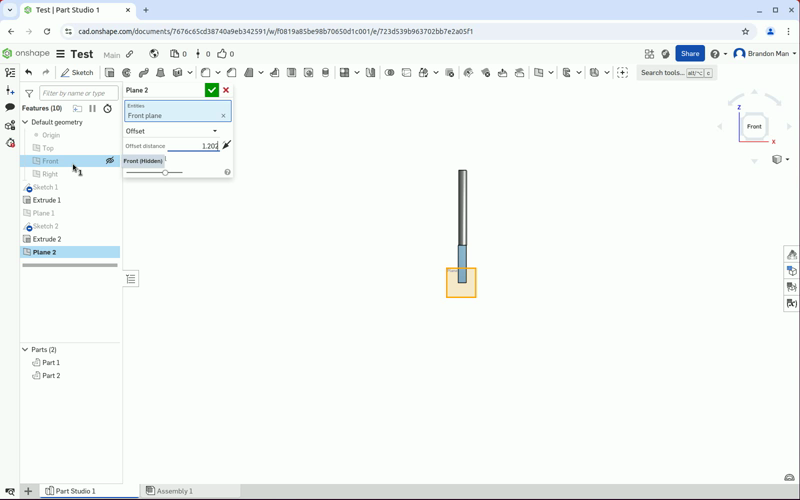
key(enter, 2)
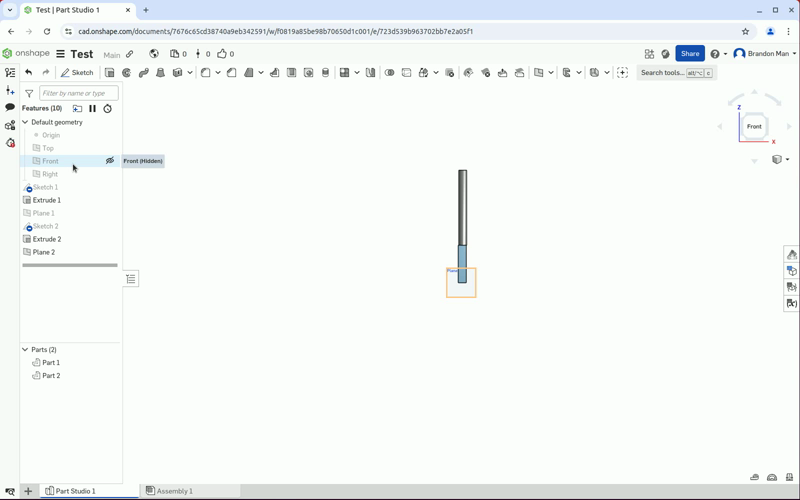
key(shift+s)
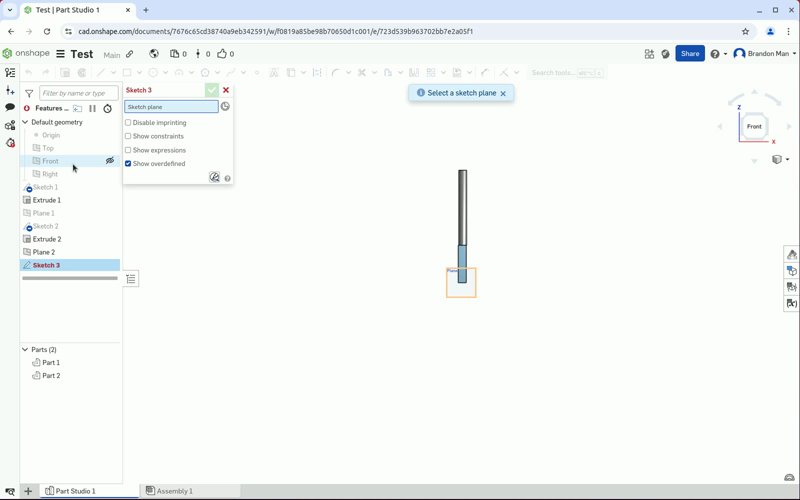
mouse_move(73, 254)
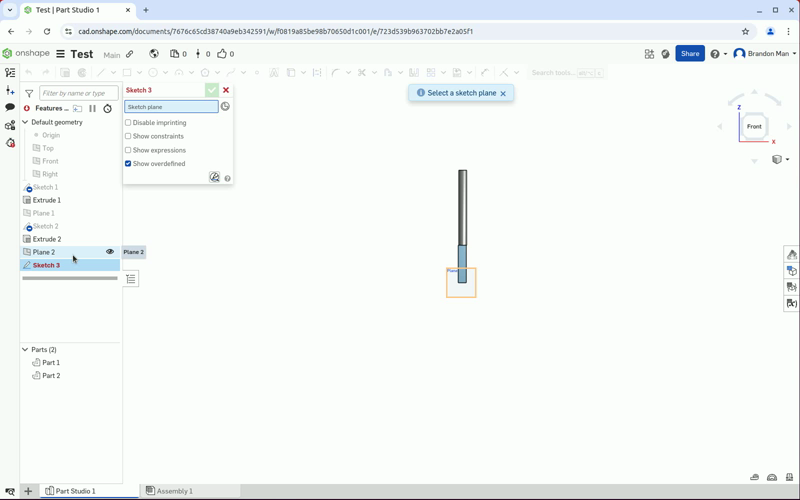
click(73, 254)
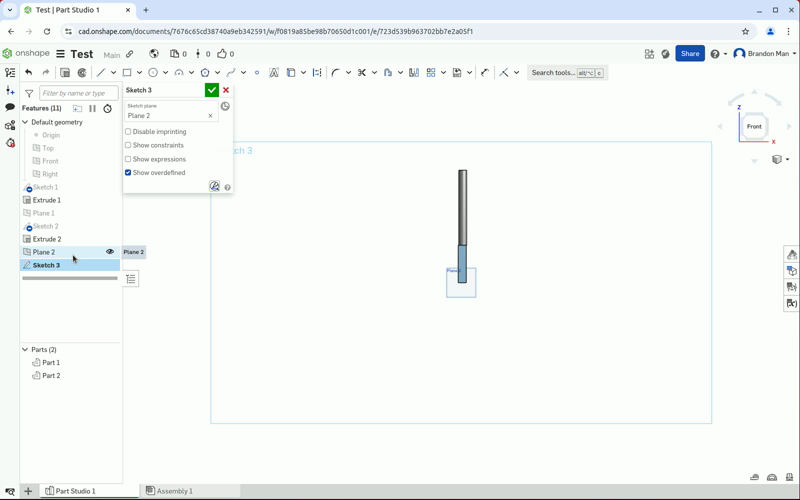
mouse_move(73, 352)
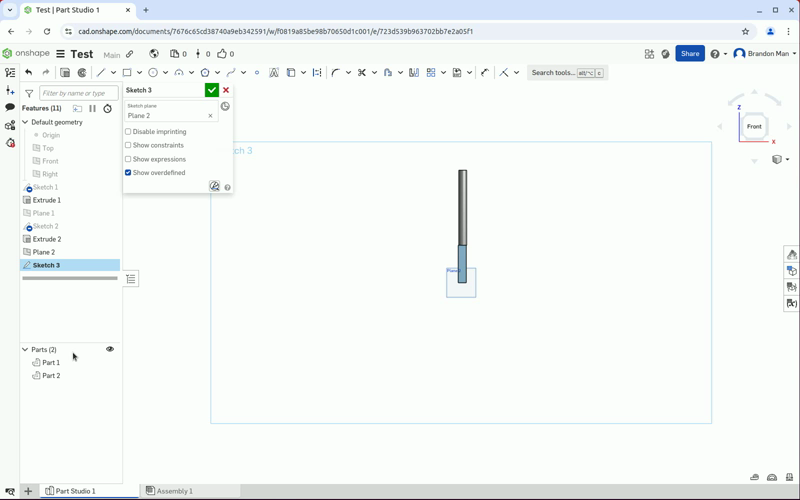
key(y)
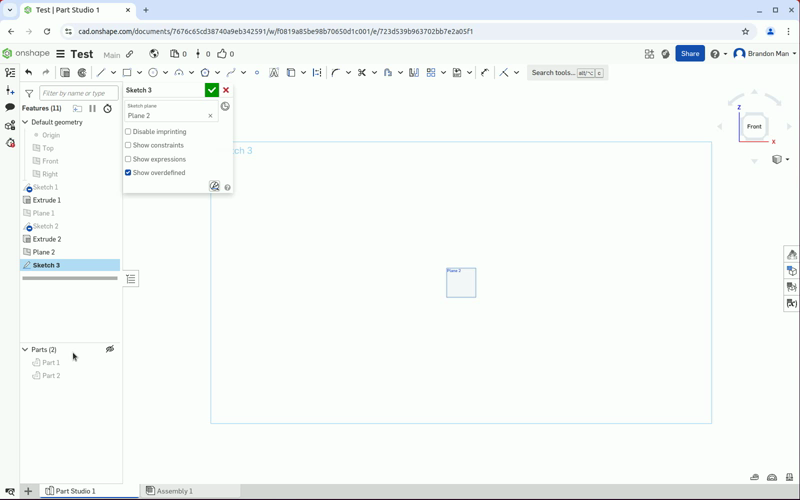
key(c)
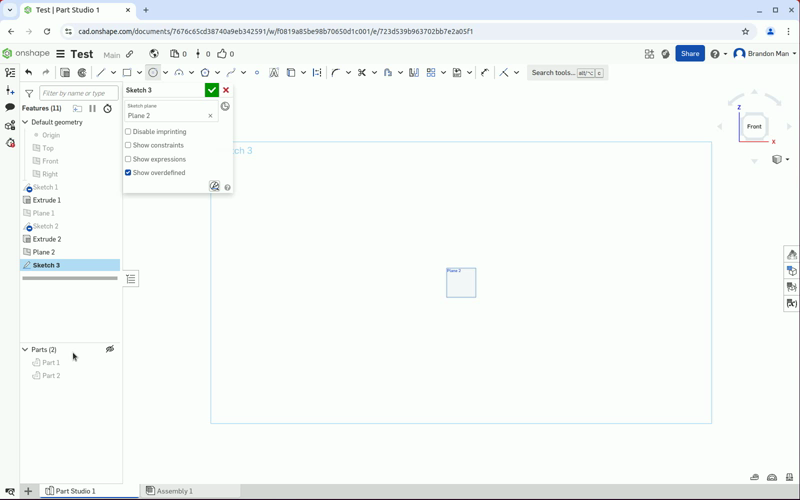
key_down(shift)
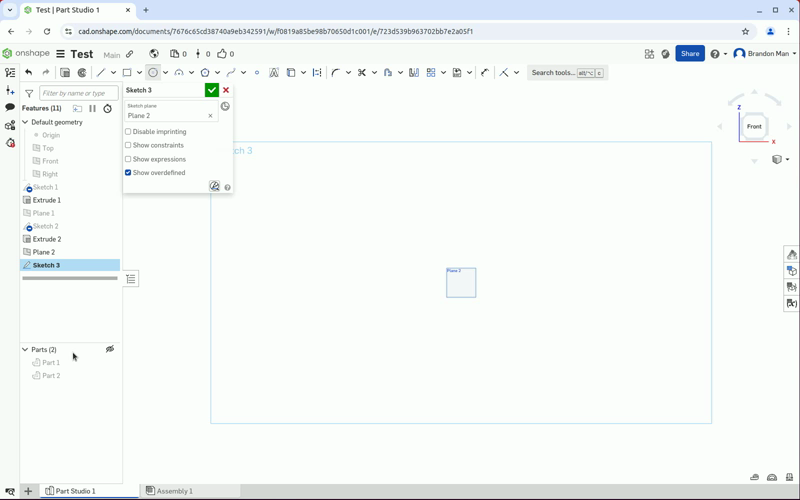
mouse_move(463, 275)
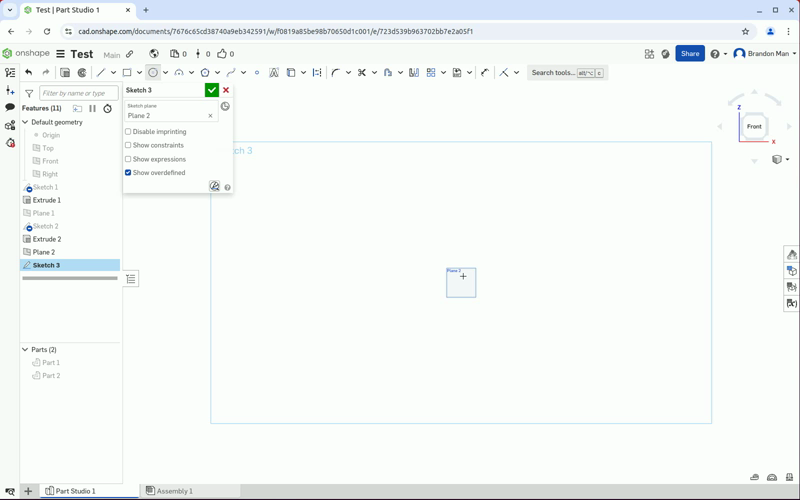
click(463, 275)
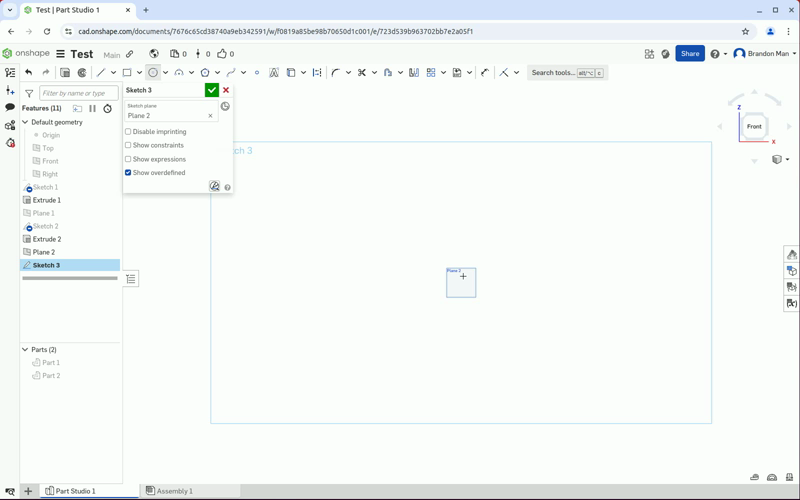
key_up(shift)
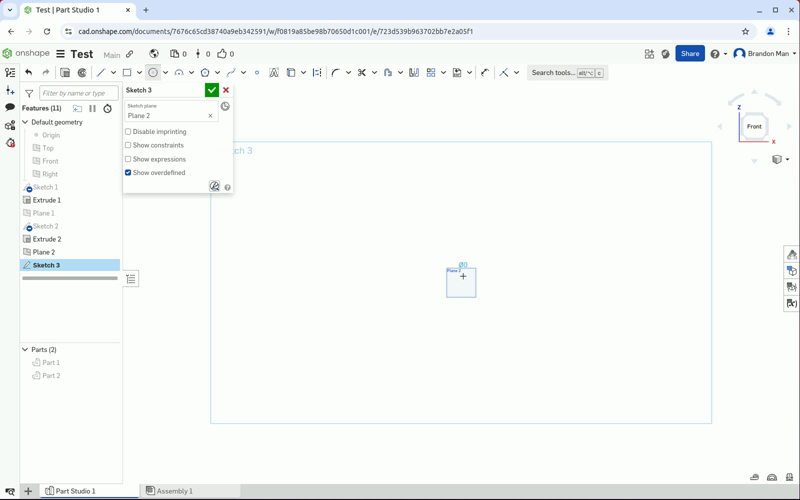
mouse_move(465, 275)
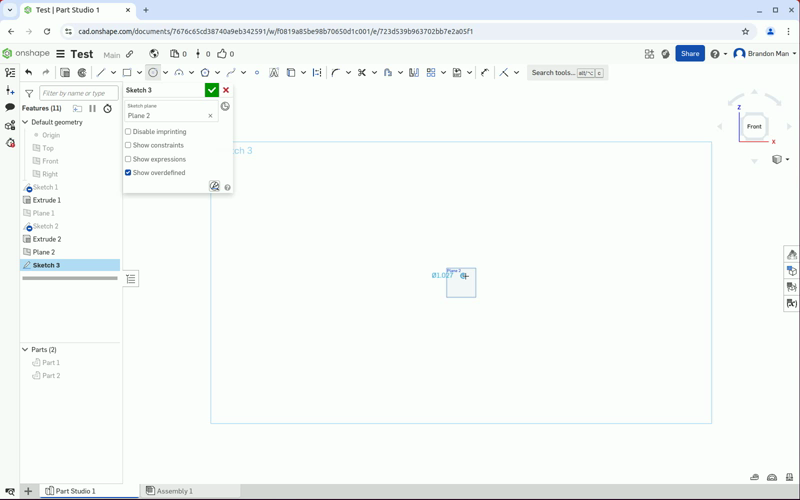
scroll(6)
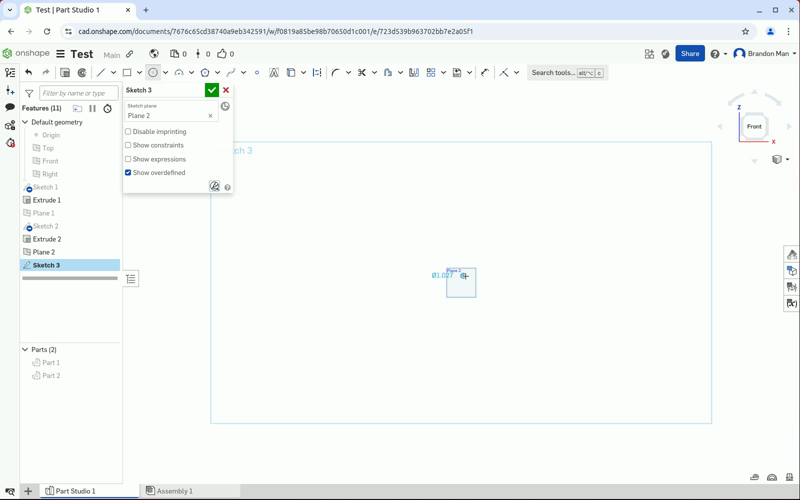
scroll(6)
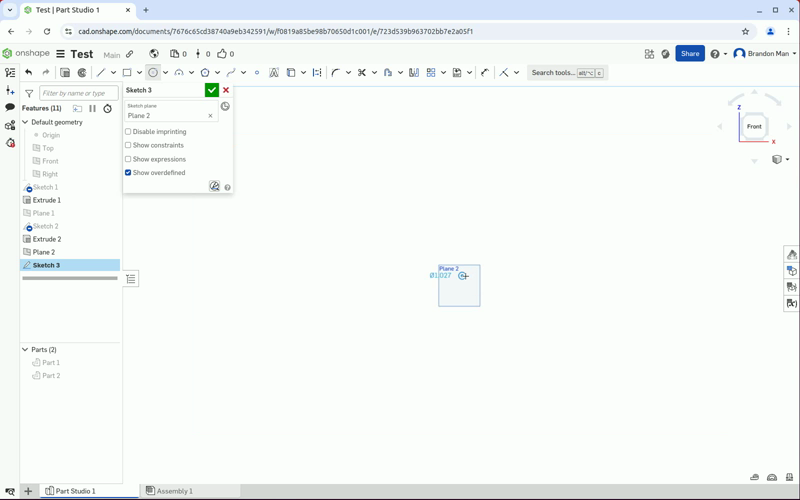
scroll(6)
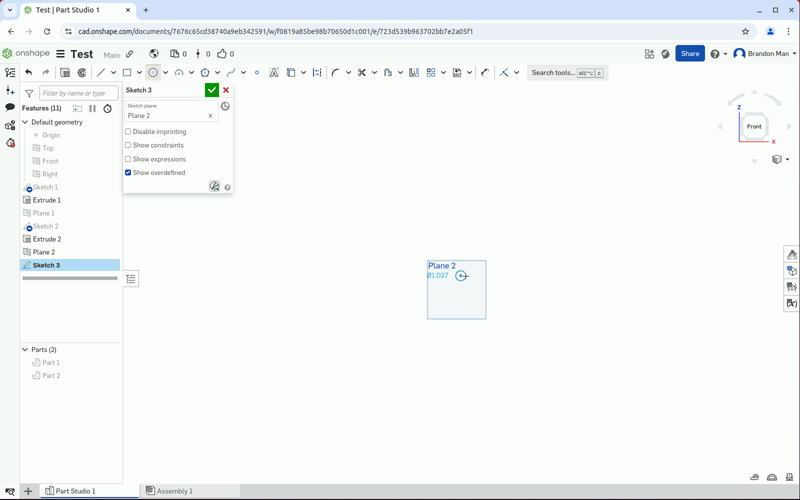
scroll(6)
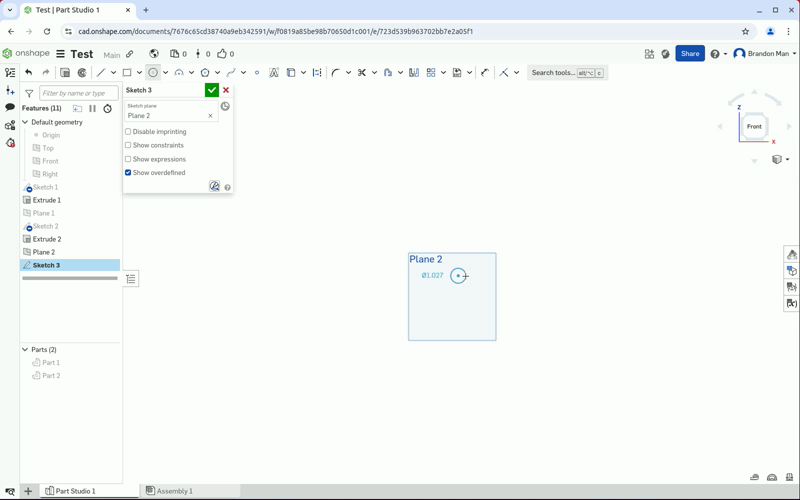
scroll(6)
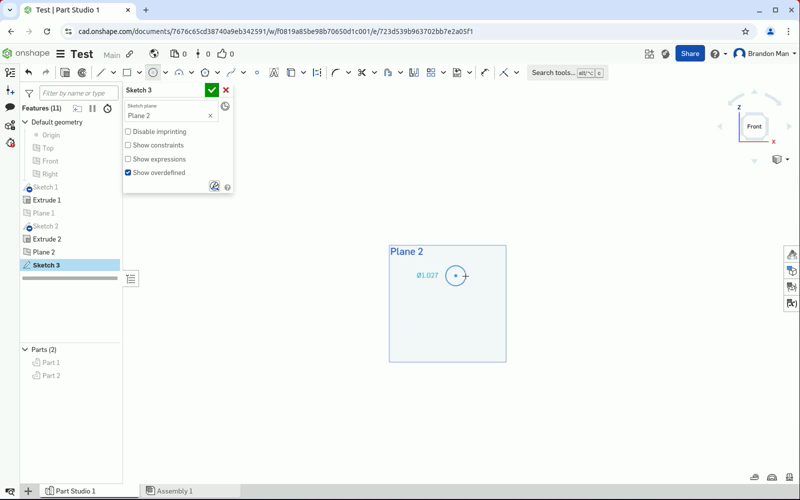
scroll(6)
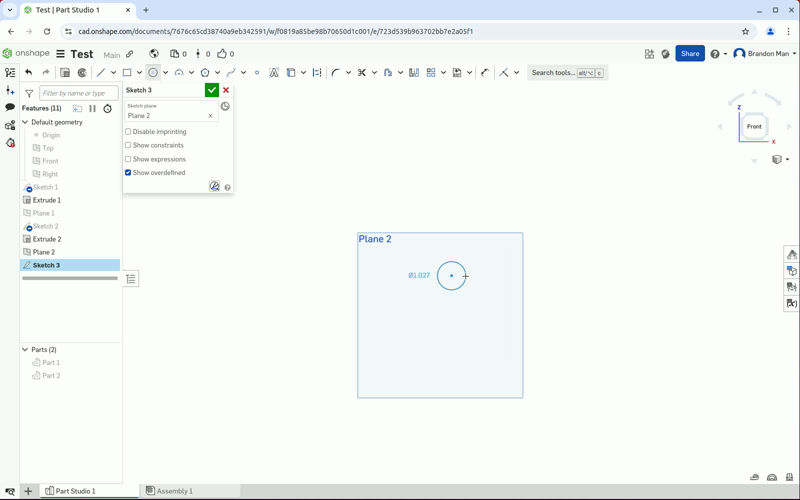
scroll(6)
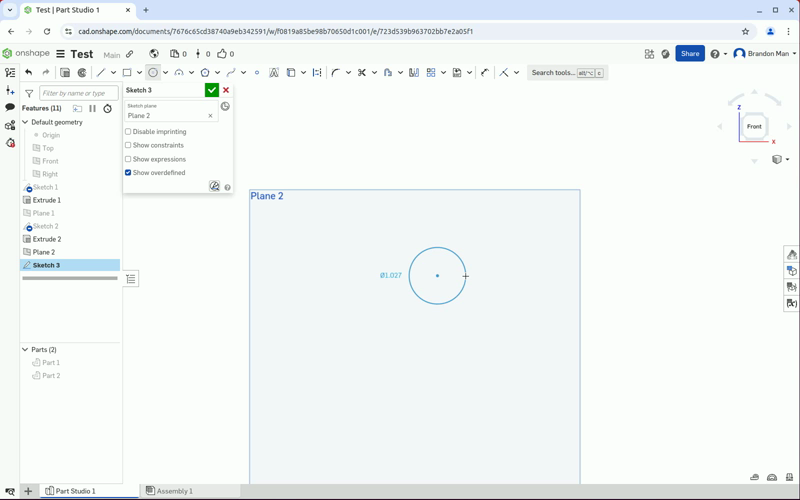
click(465, 275)
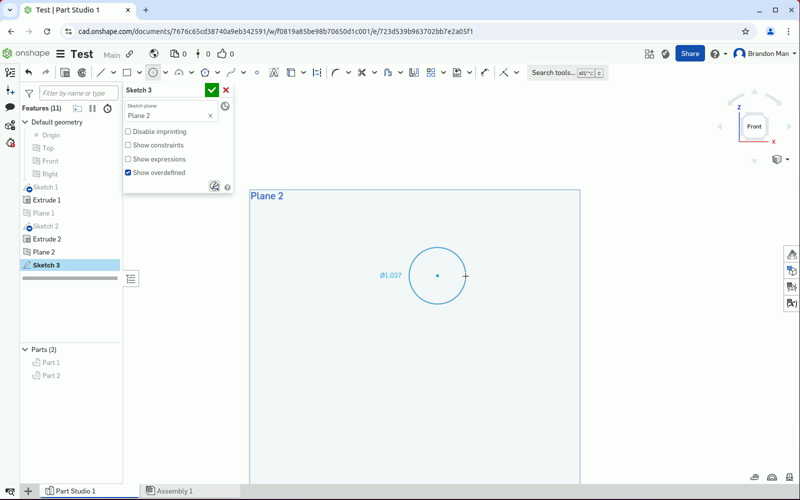
scroll(-6)
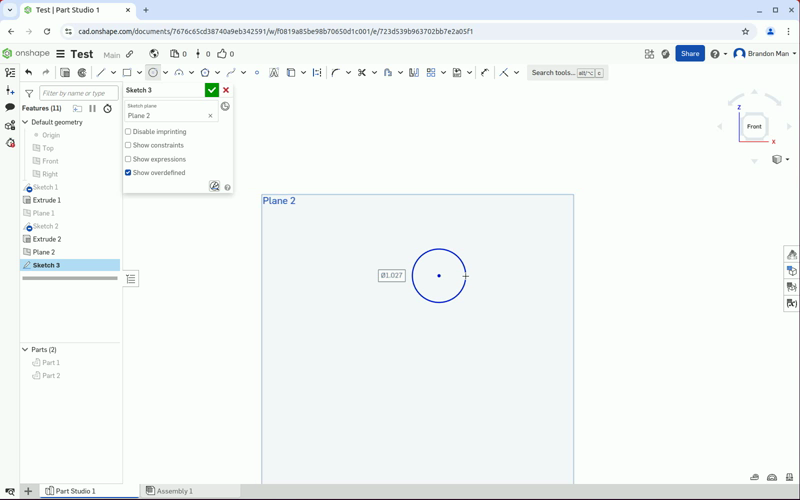
scroll(-6)
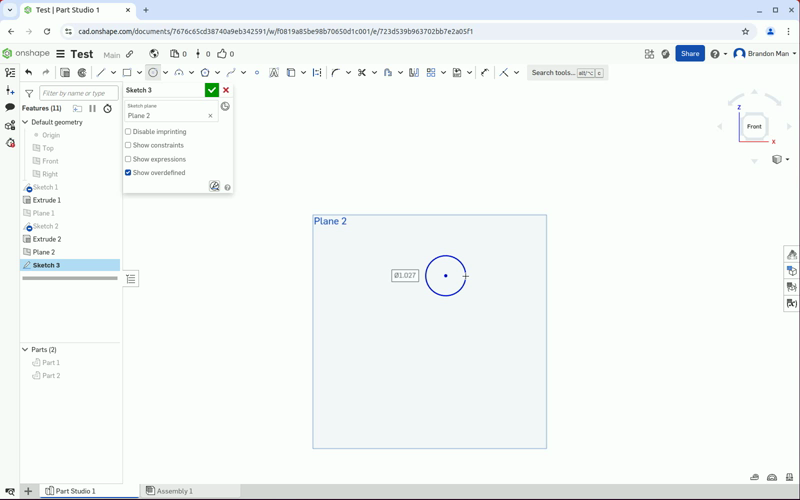
scroll(-6)
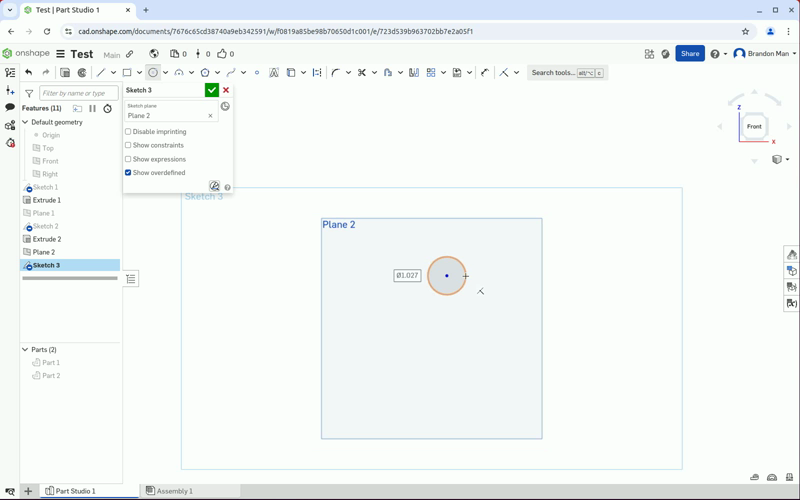
scroll(-6)
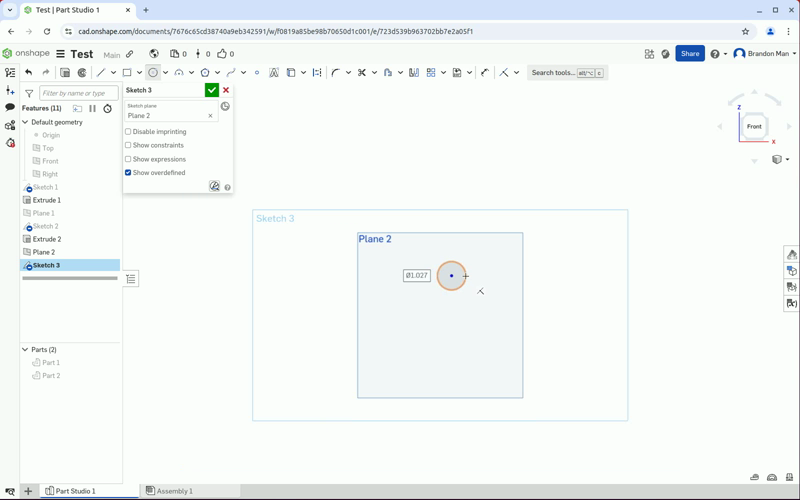
scroll(-6)
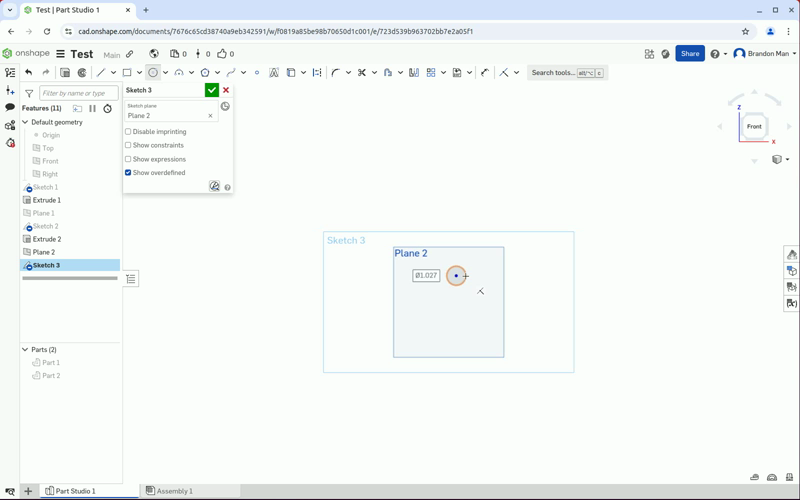
scroll(-6)
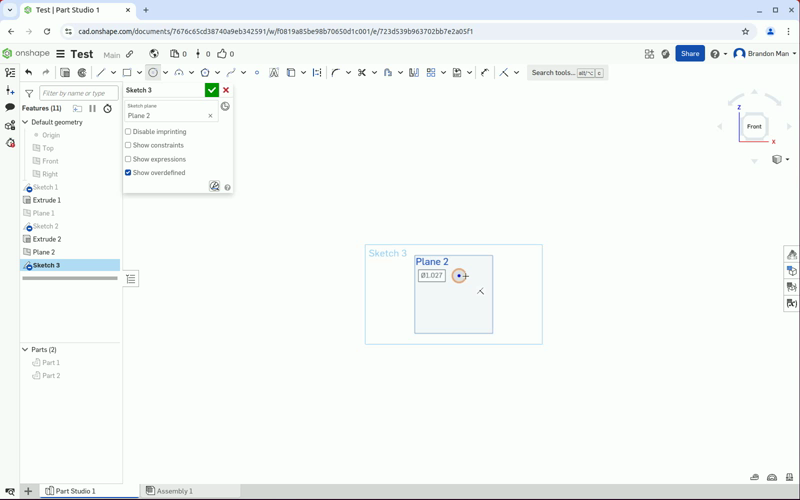
scroll(-6)
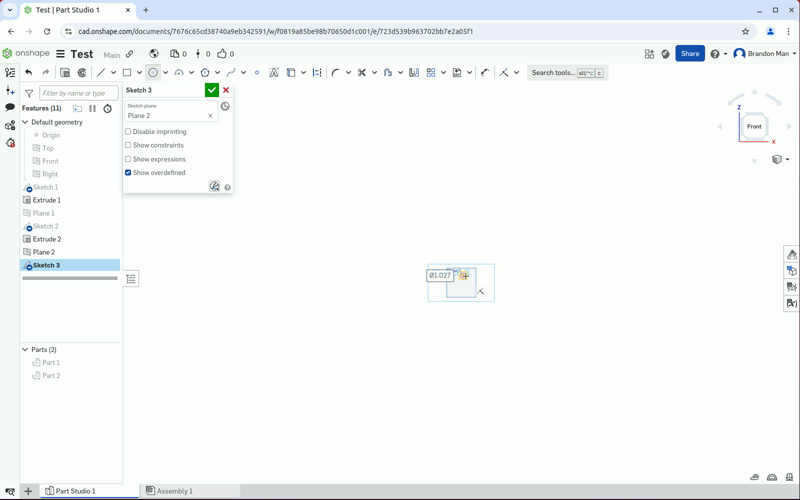
key(esc)
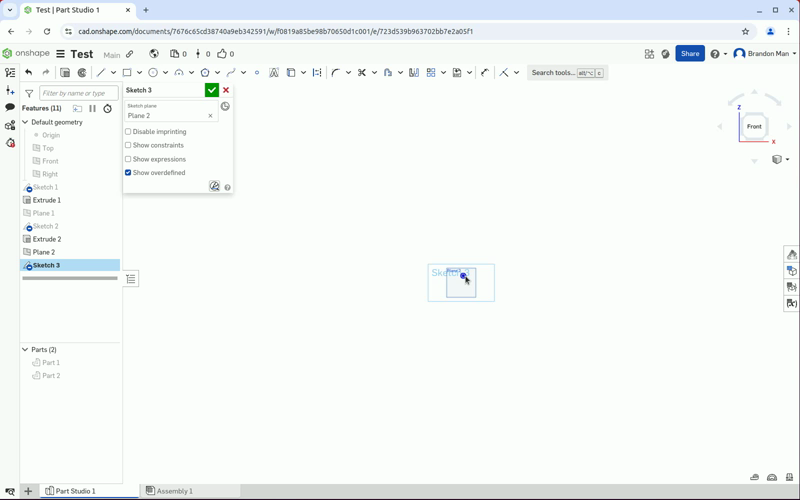
mouse_move(463, 276)
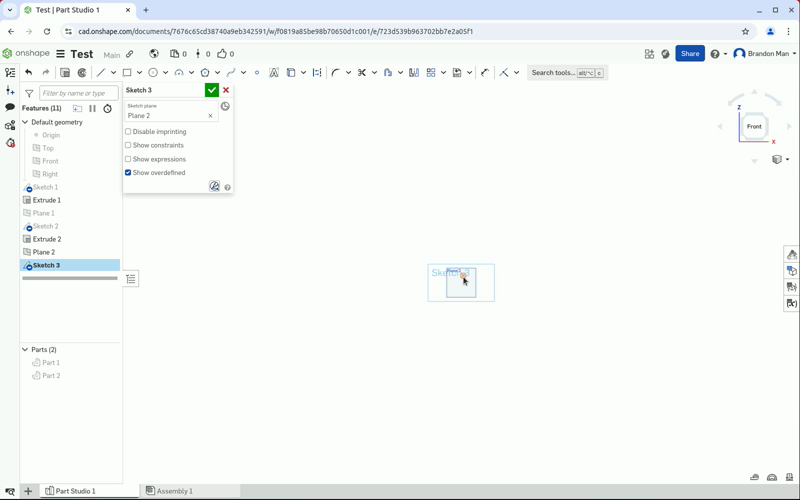
scroll(6)
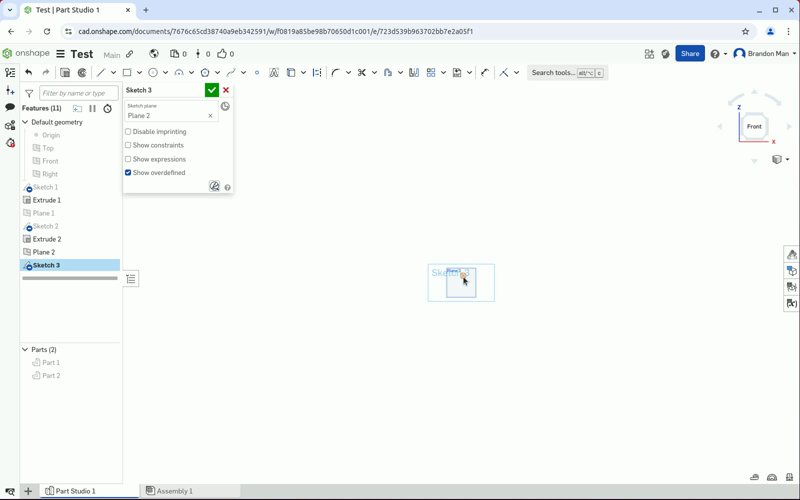
scroll(6)
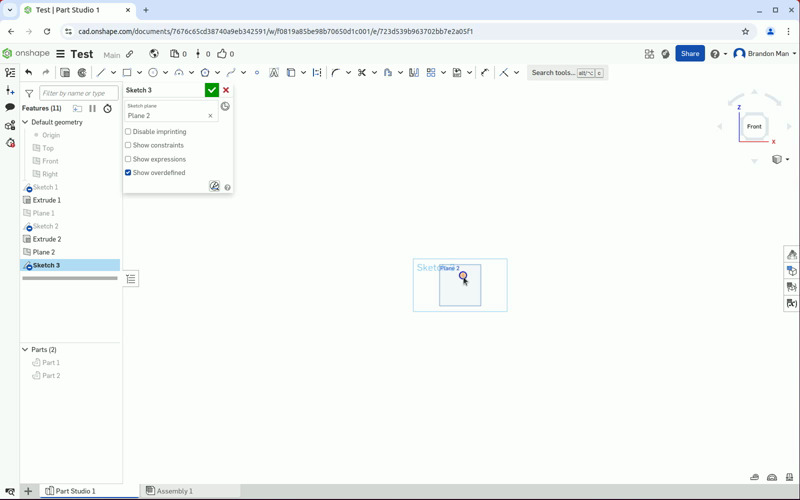
scroll(6)
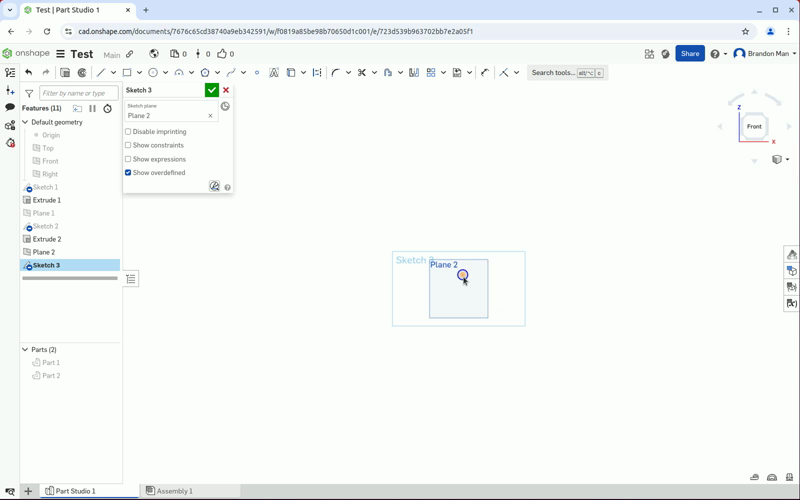
scroll(6)
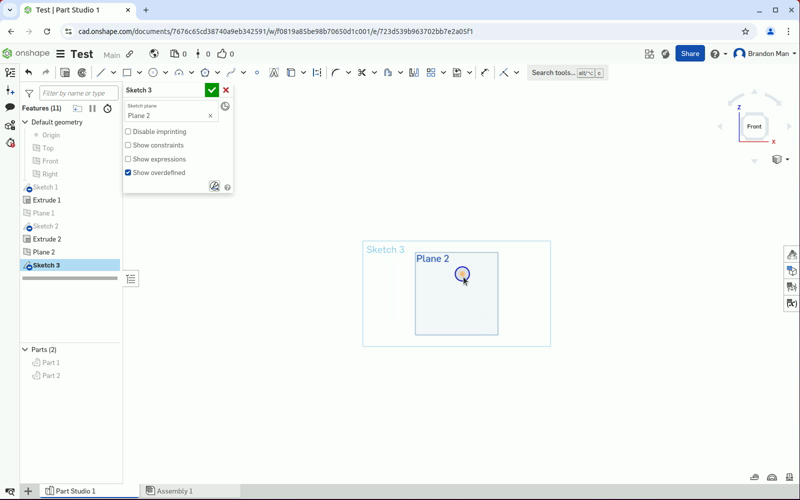
scroll(6)
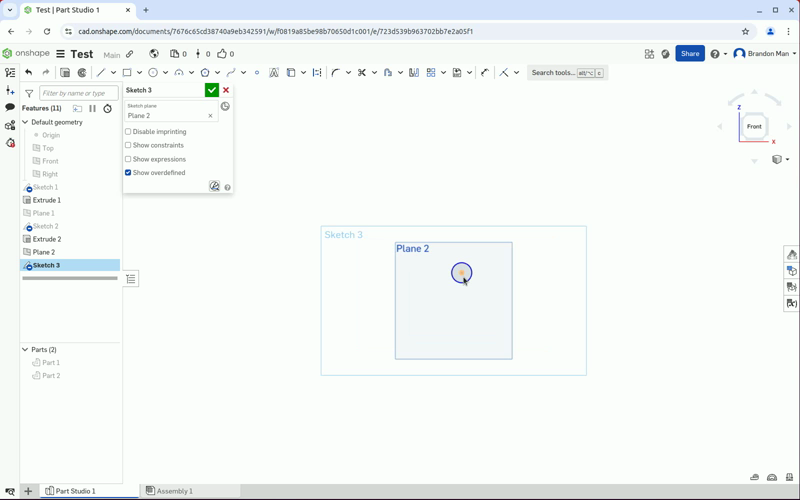
scroll(6)
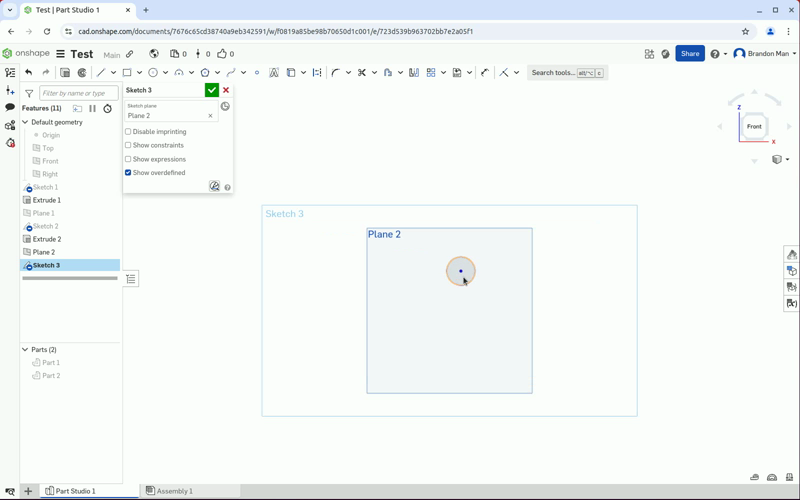
scroll(6)
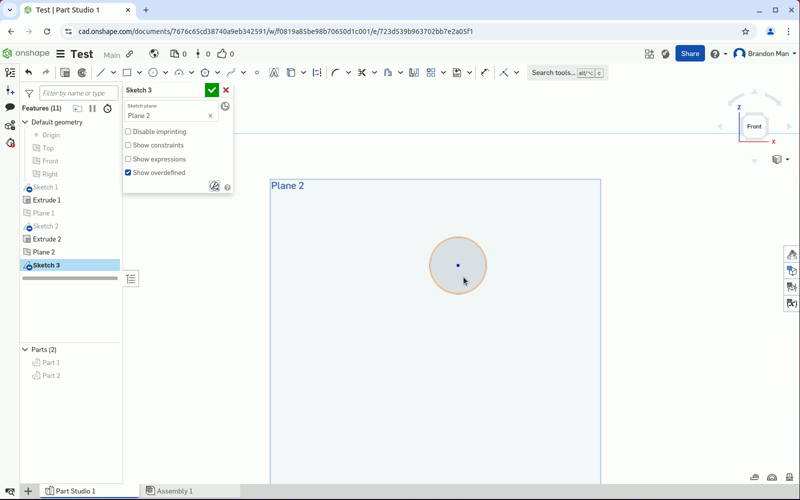
click(463, 276)
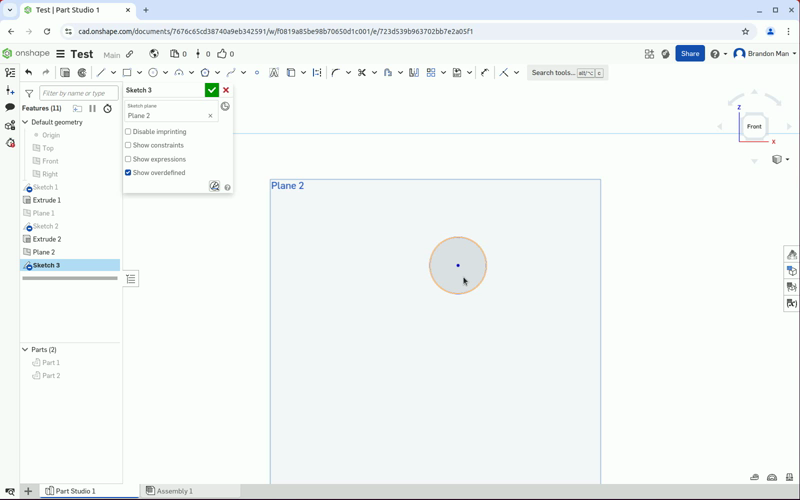
scroll(-6)
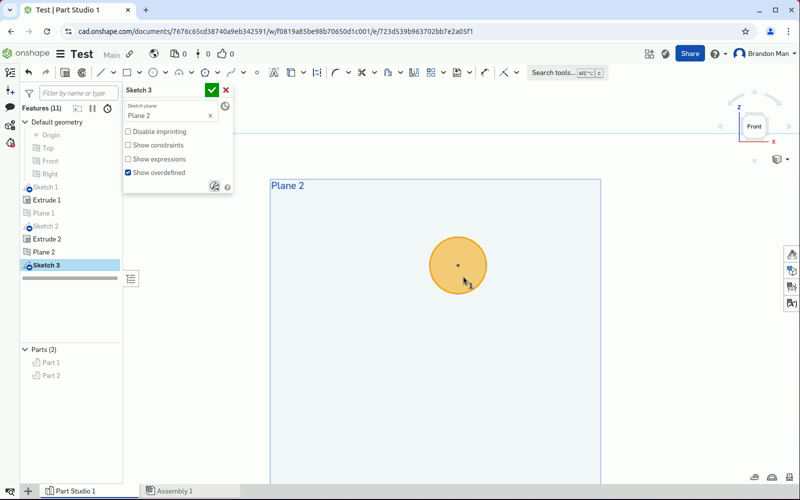
scroll(-6)
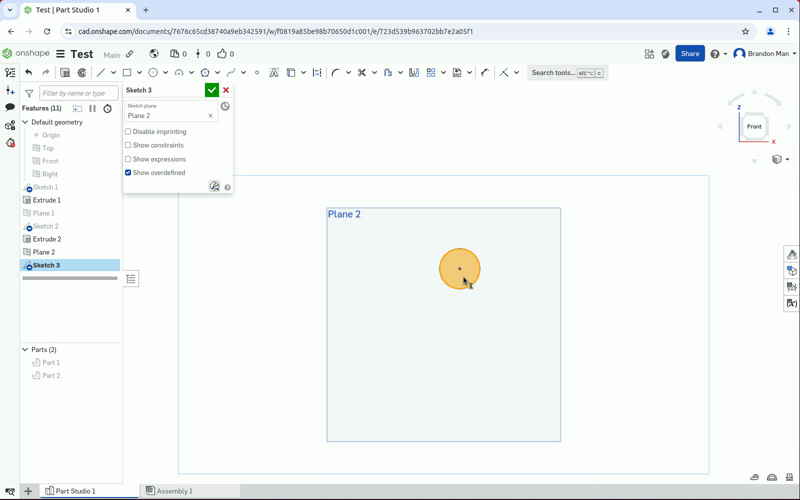
scroll(-6)
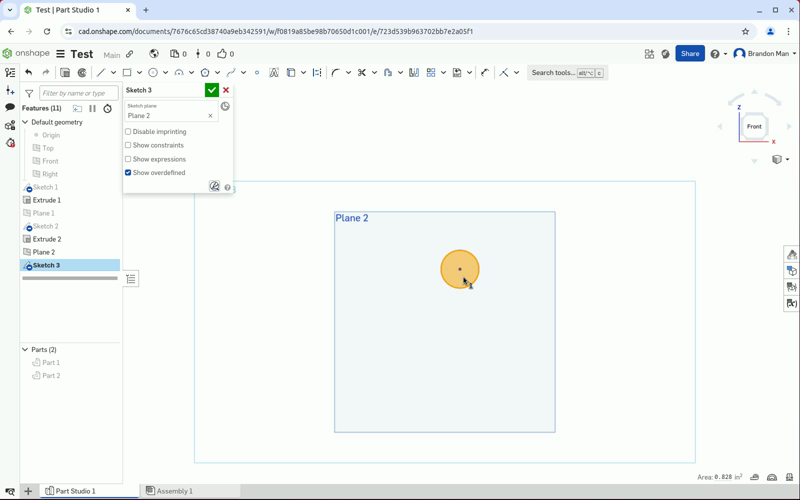
scroll(-6)
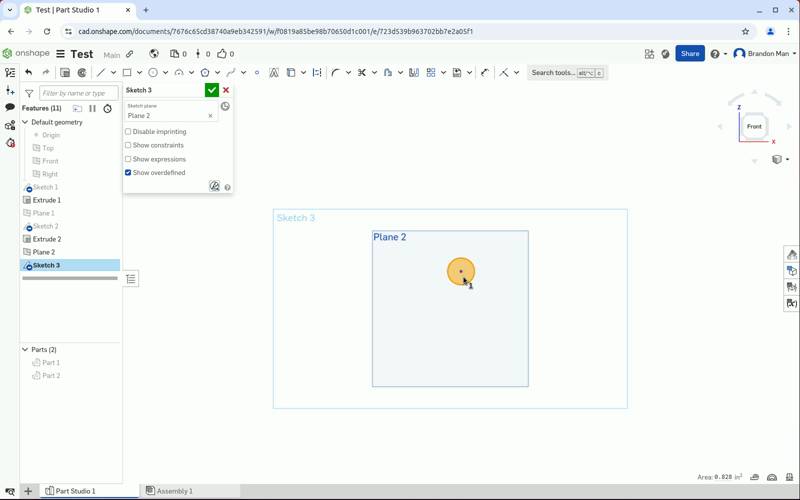
scroll(-6)
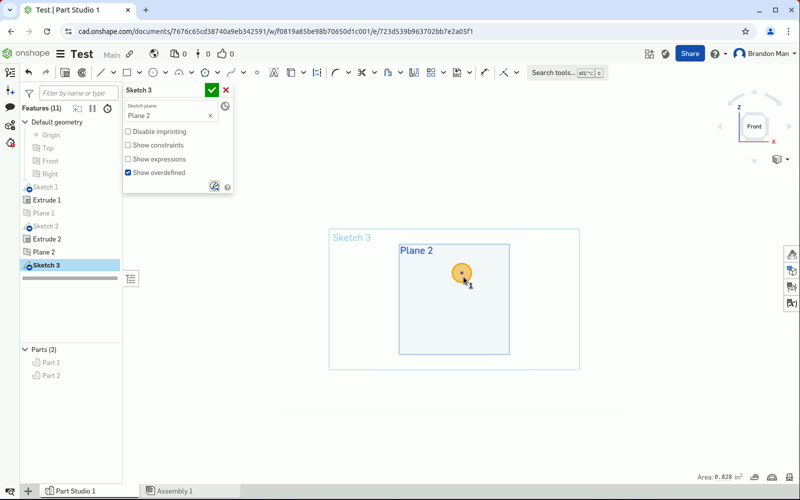
scroll(-6)
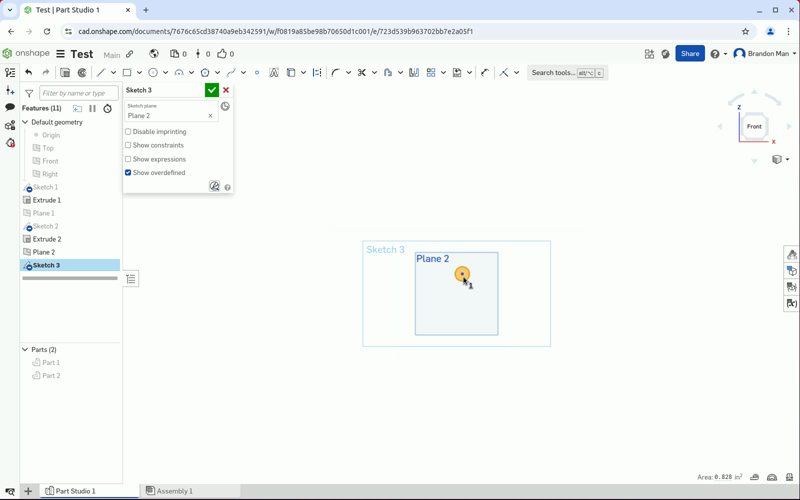
scroll(-6)
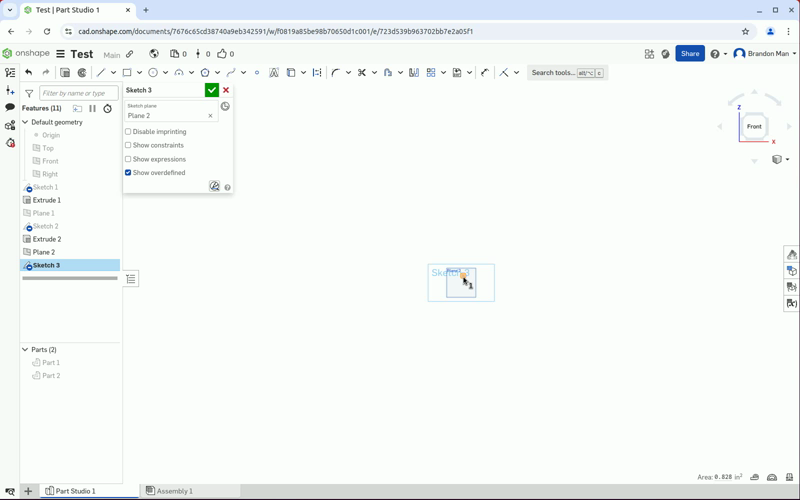
mouse_move(73, 352)
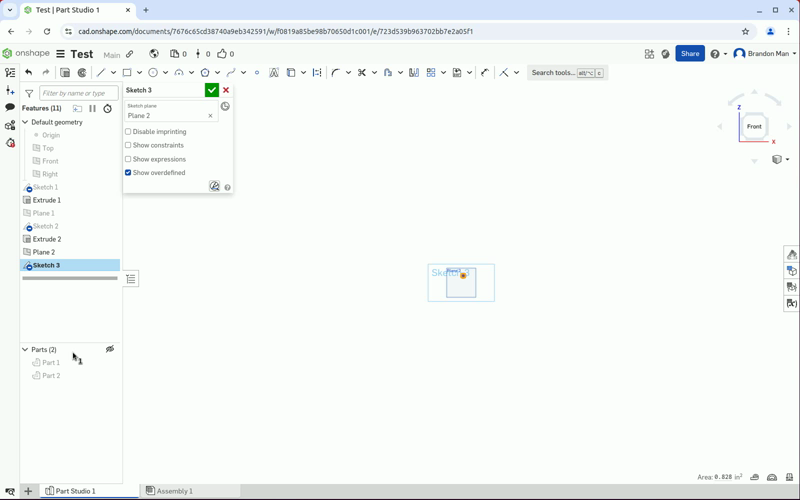
key(shift+y)
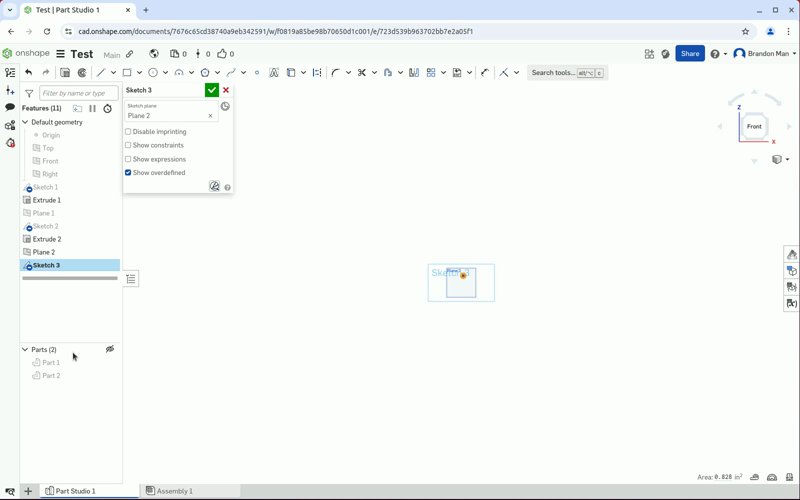
key(shift+e)
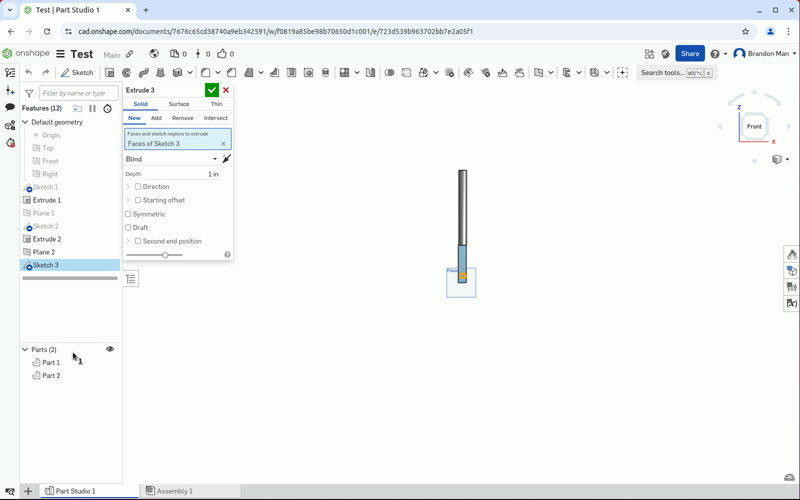
mouse_move(143, 106)
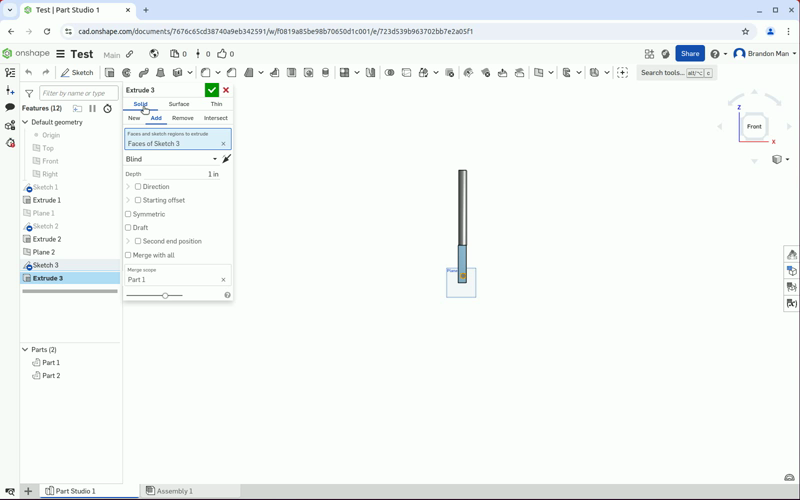
click(143, 106)
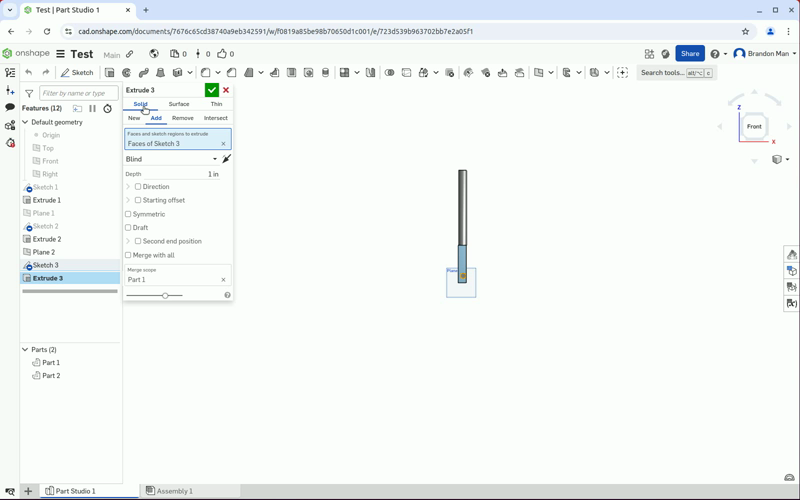
mouse_move(186, 120)
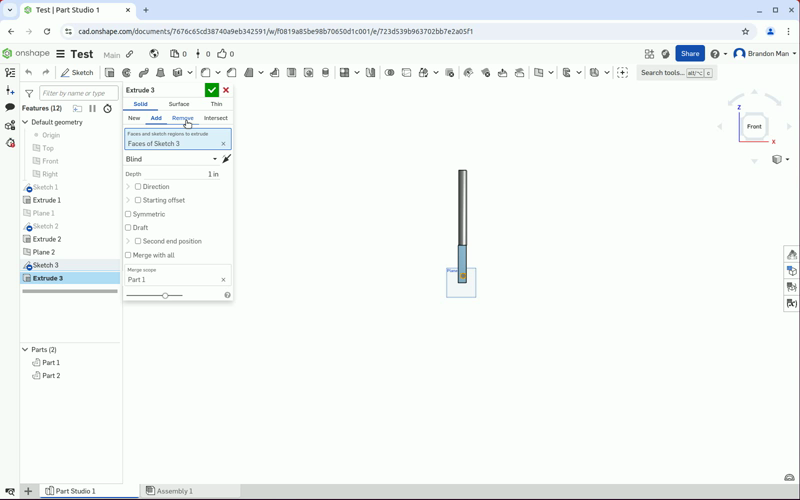
click(186, 120)
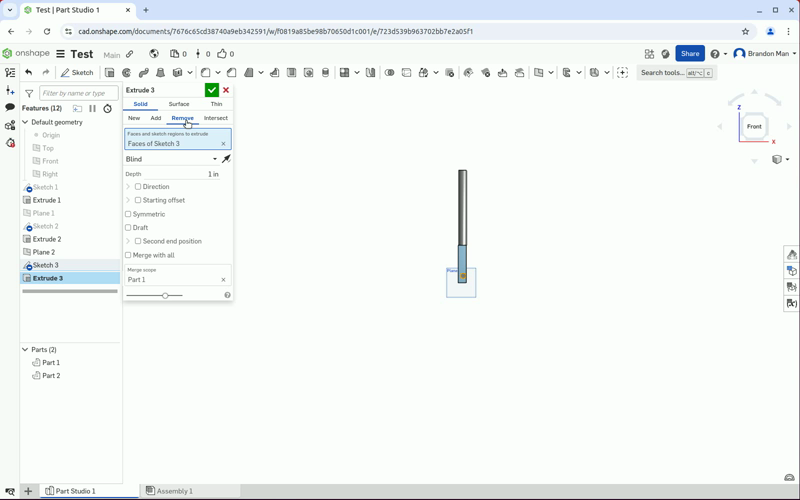
key(tab, 4)
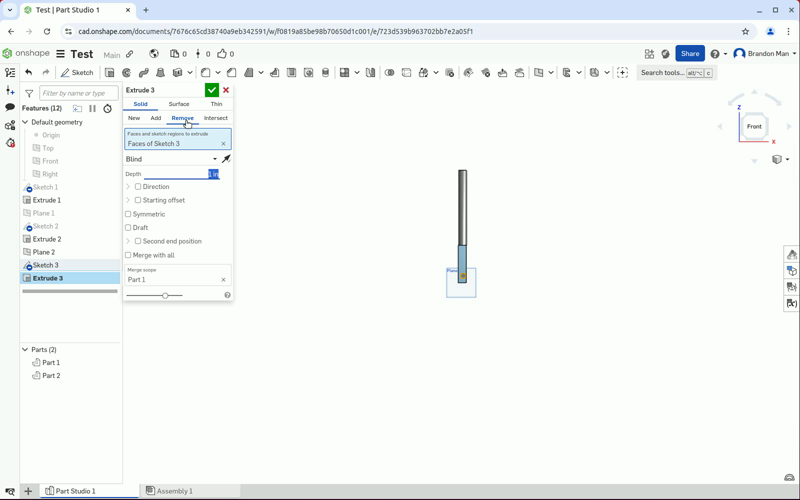
text(1.444)
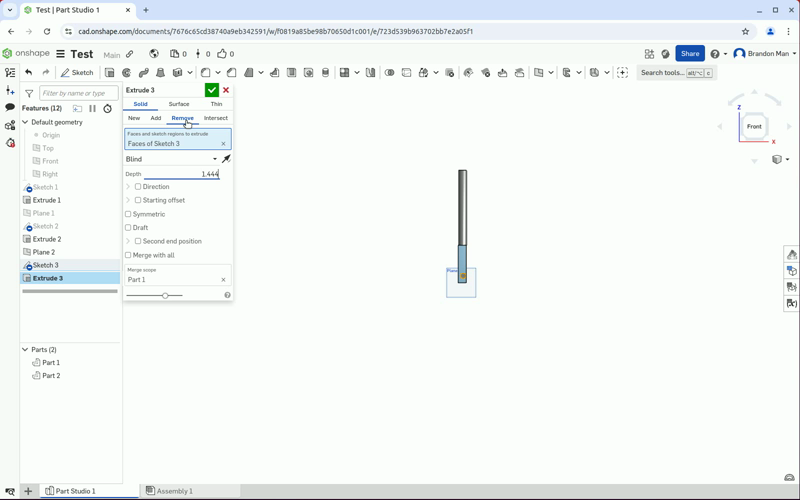
key(tab, 6)
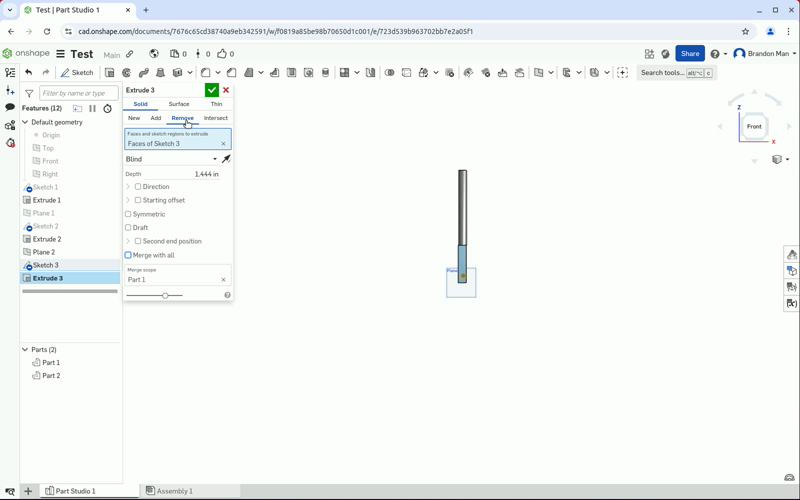
key(space)
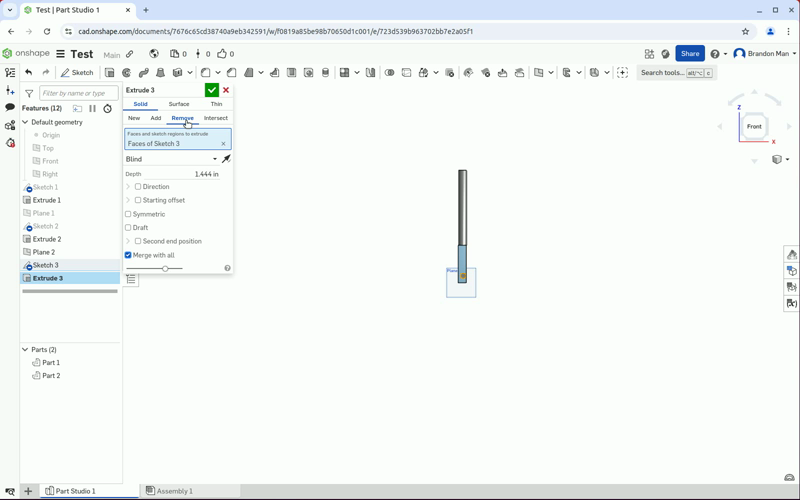
key(enter)
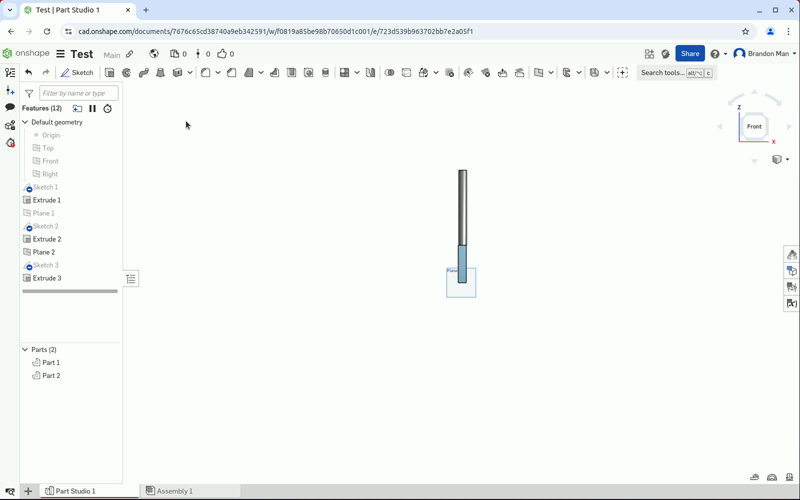
key(shift+h)
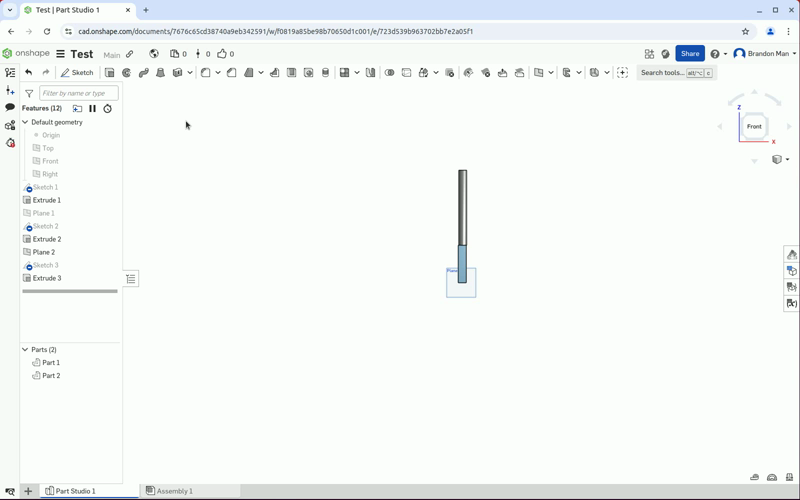
key(shift+h)
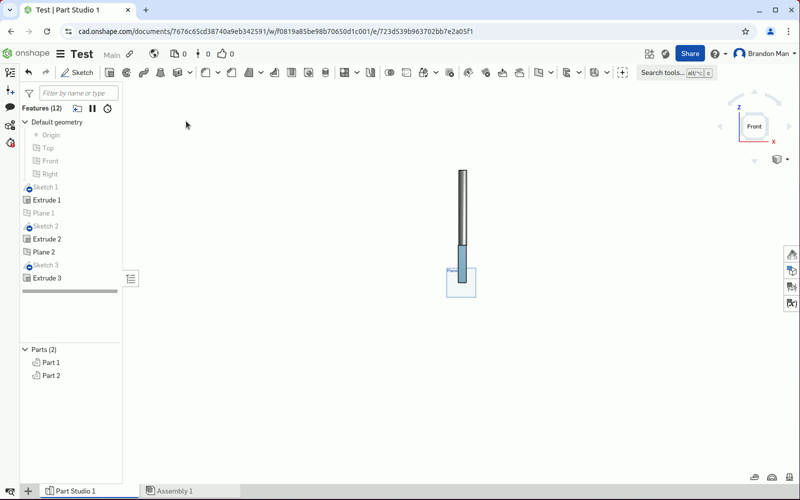
mouse_move(73, 189)
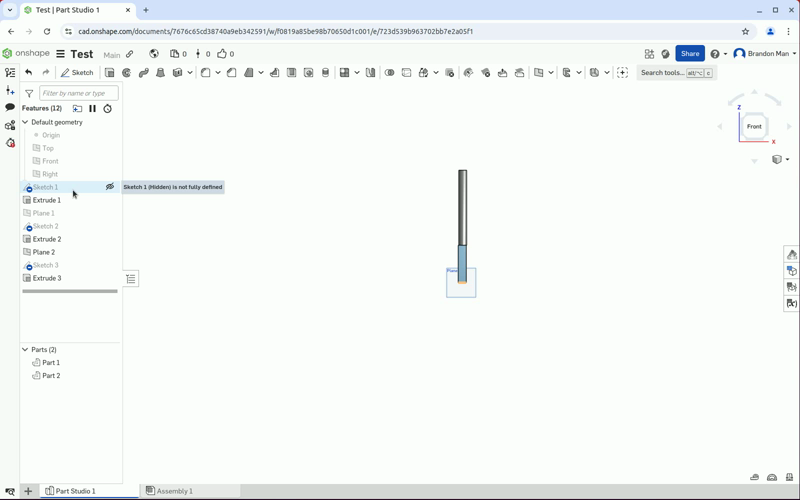
click(73, 189)
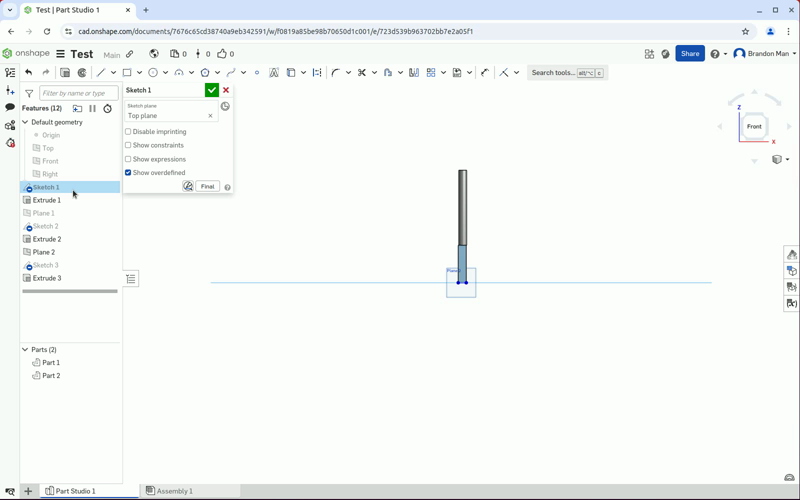
mouse_move(229, 92)
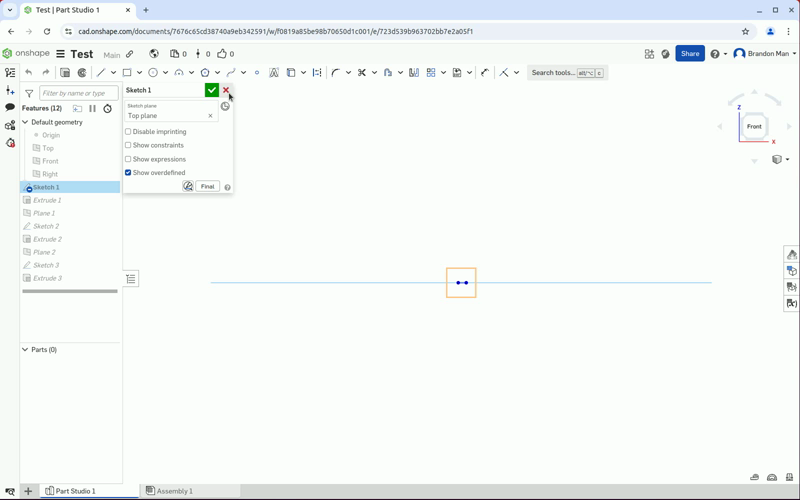
click(229, 92)
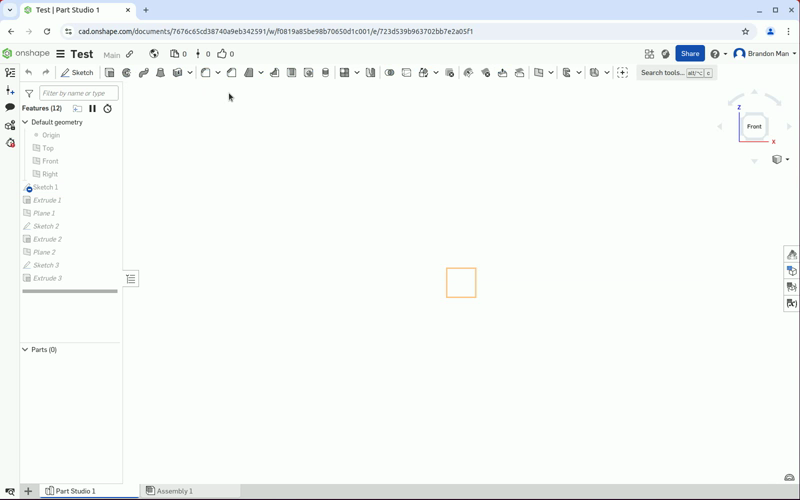
key(shift+s)
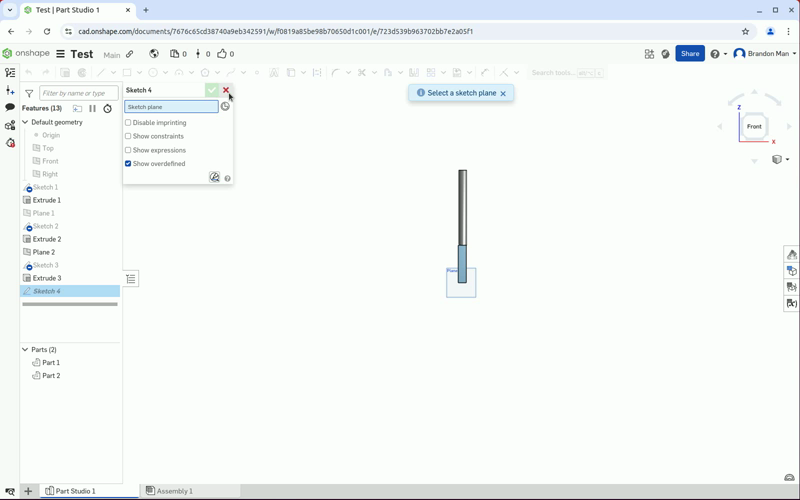
mouse_move(73, 254)
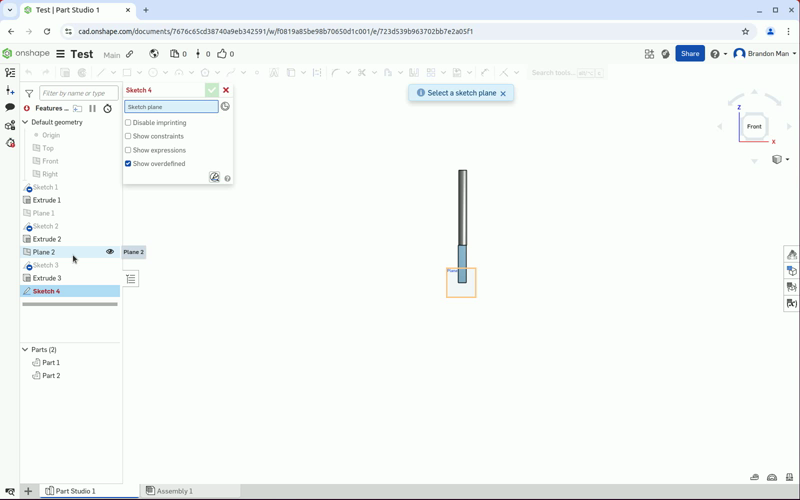
click(73, 254)
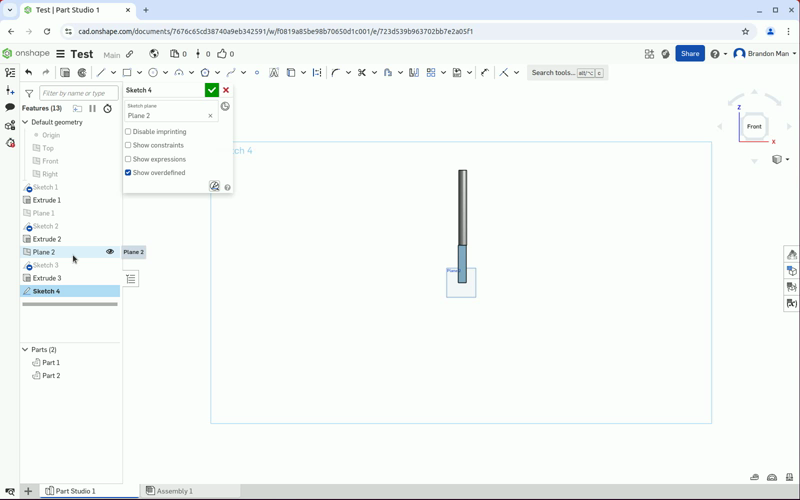
mouse_move(73, 352)
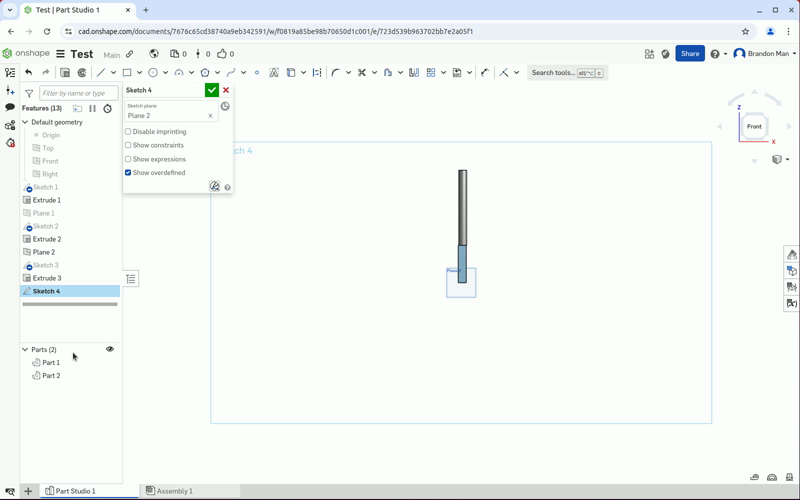
key(y)
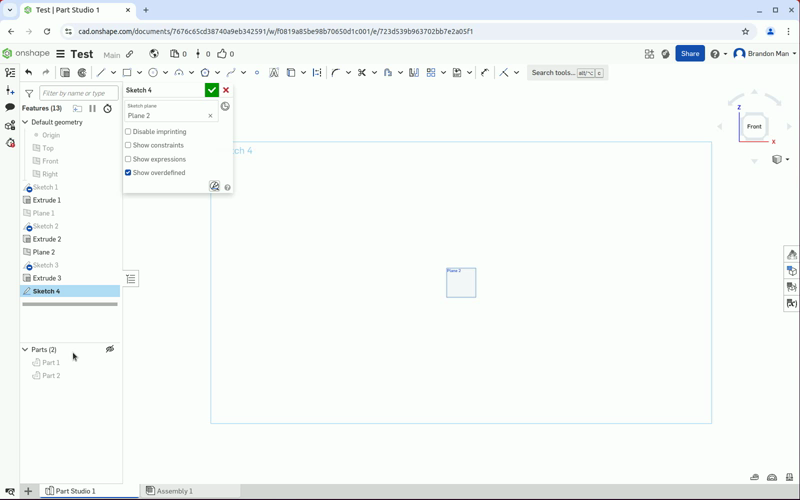
key(c)
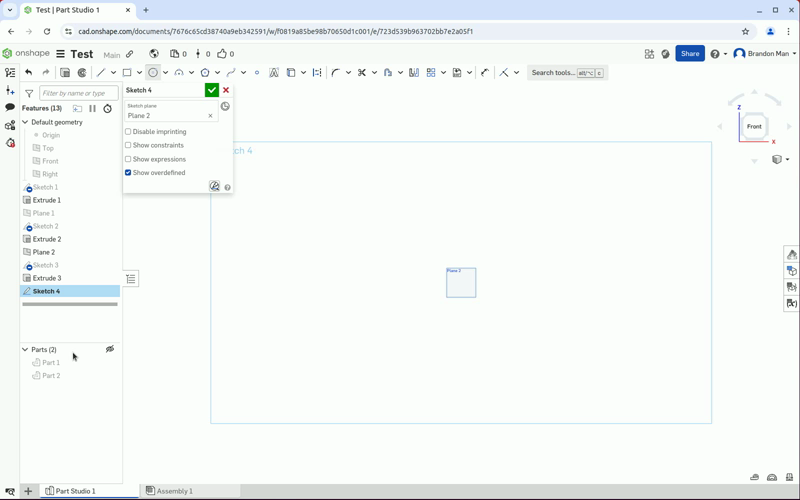
key_down(shift)
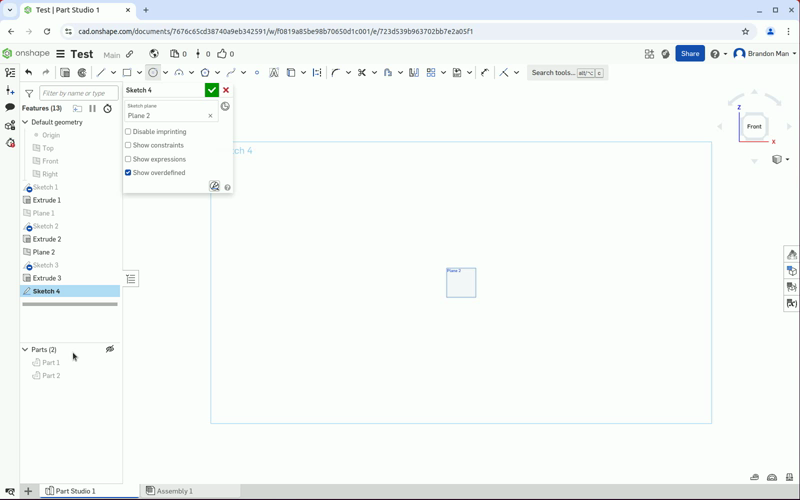
mouse_move(461, 252)
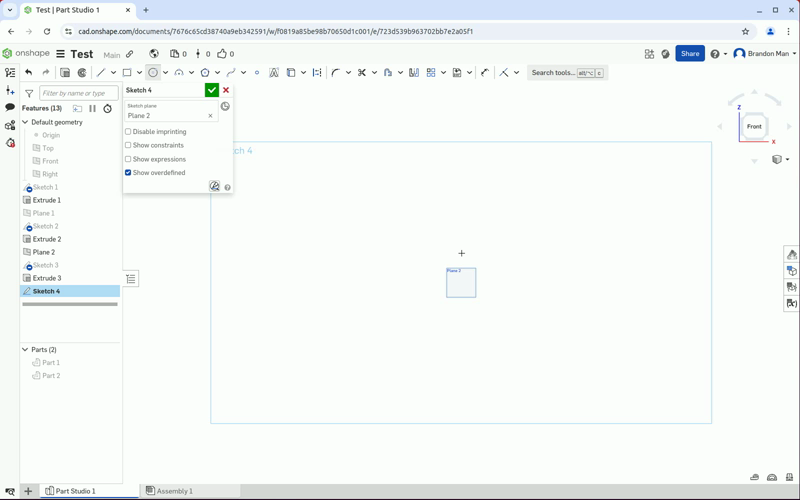
click(461, 252)
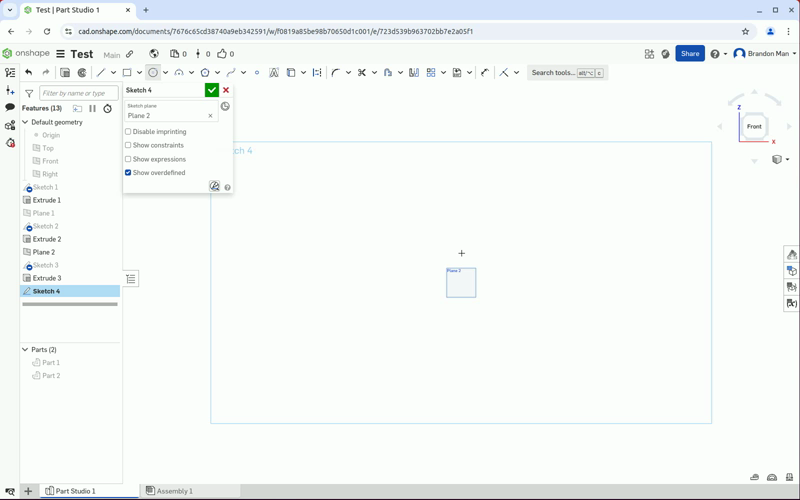
key_up(shift)
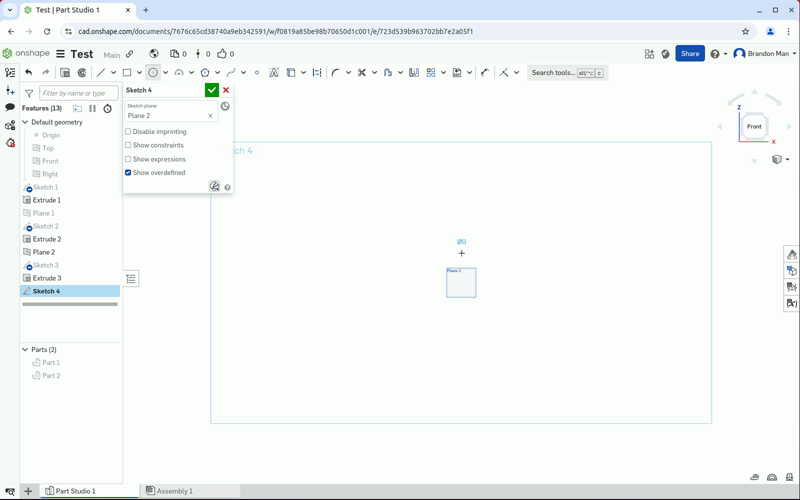
mouse_move(464, 252)
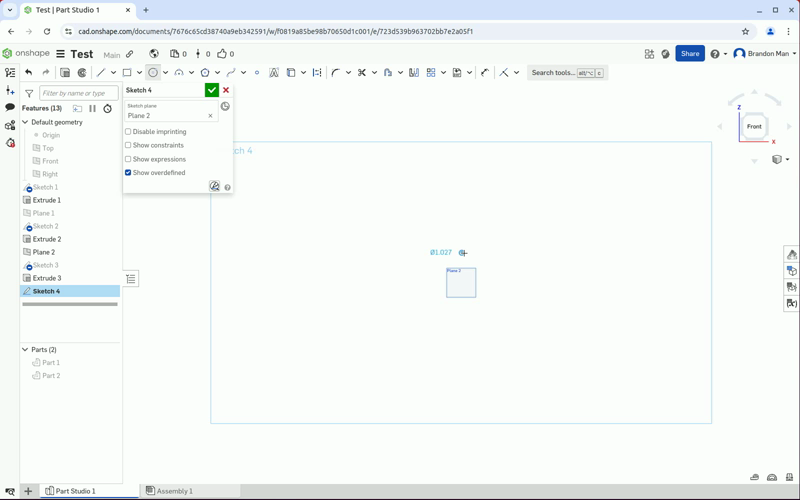
scroll(6)
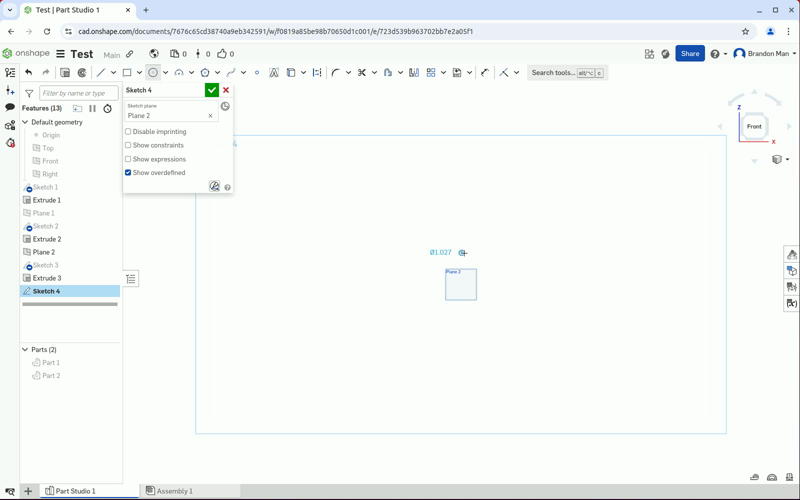
scroll(6)
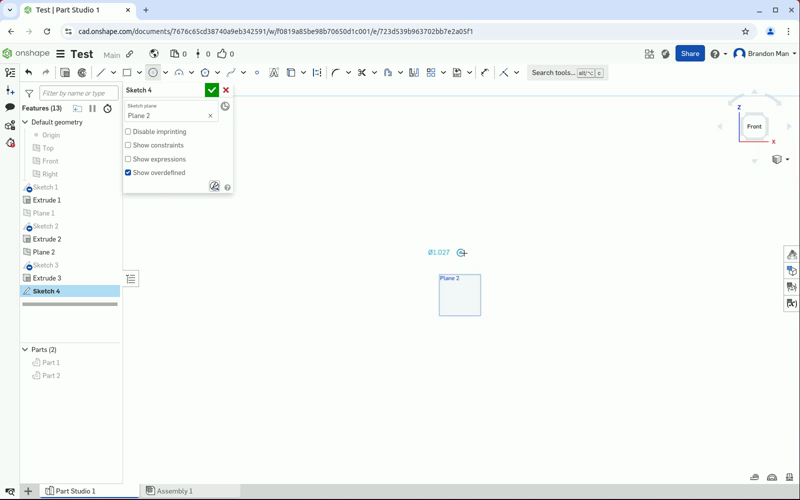
scroll(6)
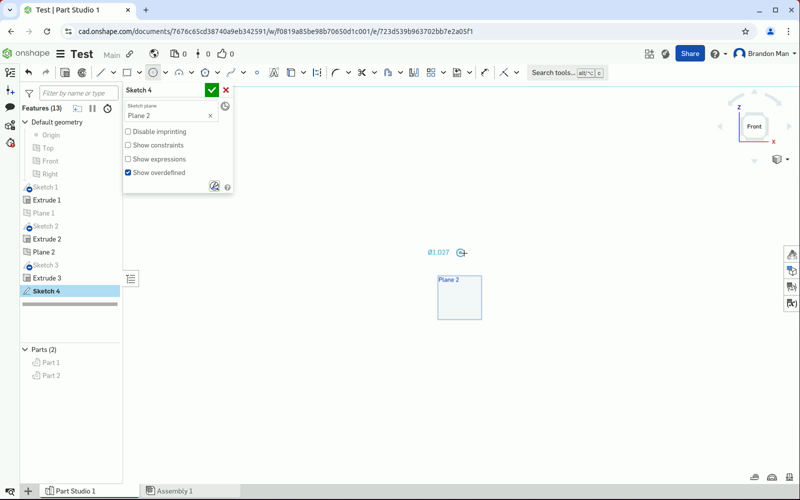
scroll(6)
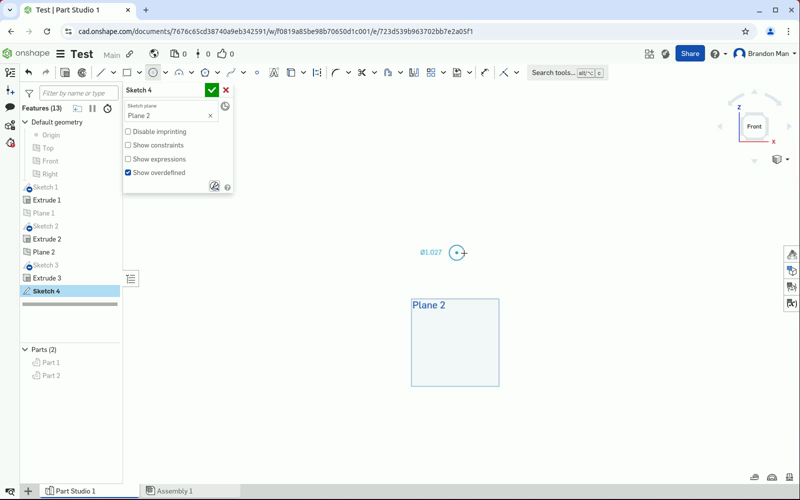
scroll(6)
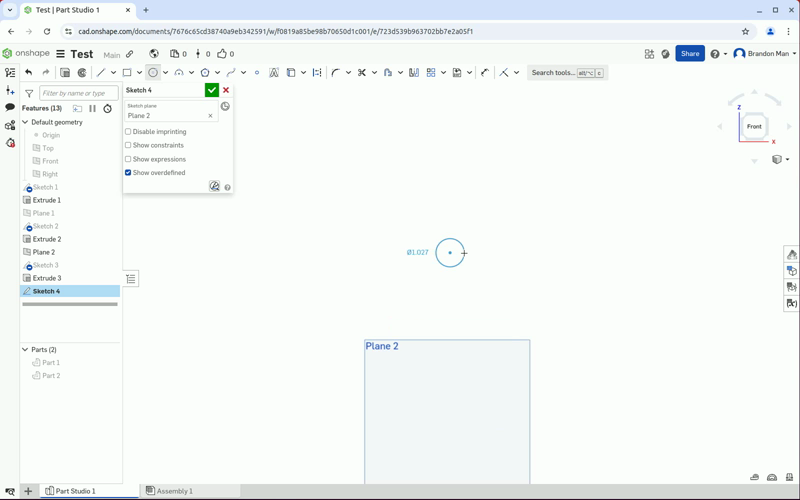
scroll(6)
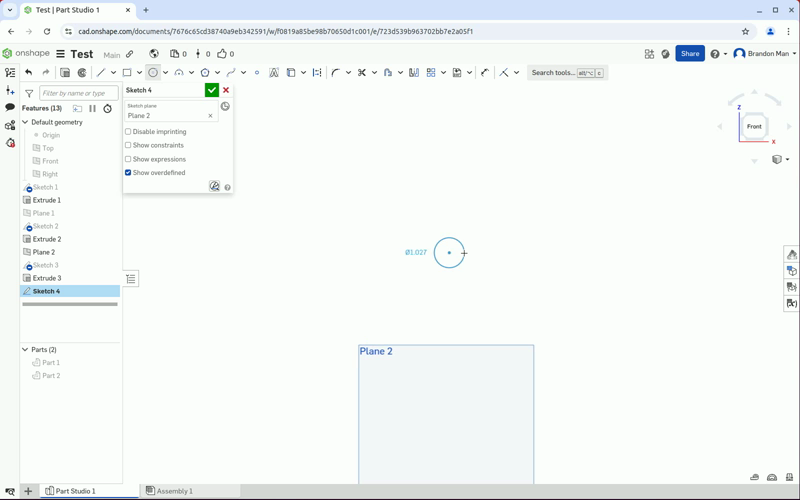
scroll(6)
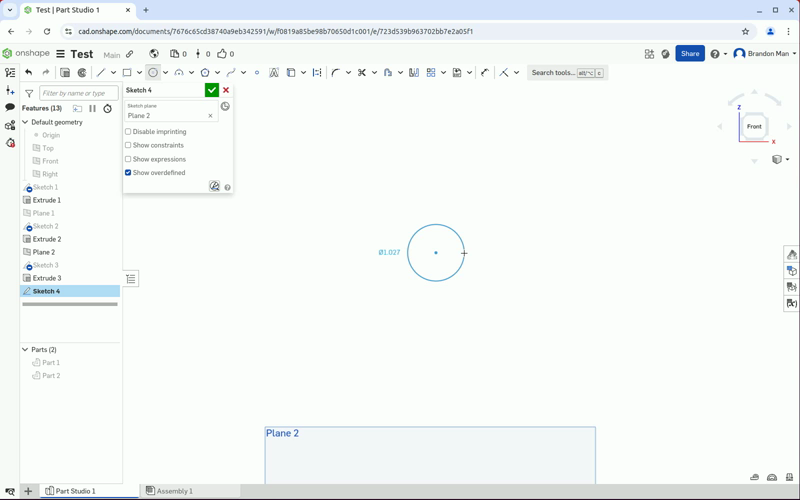
click(464, 252)
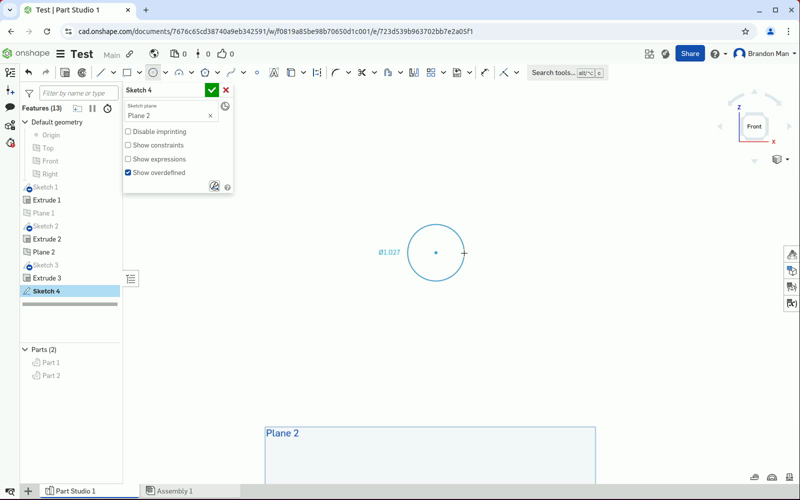
scroll(-6)
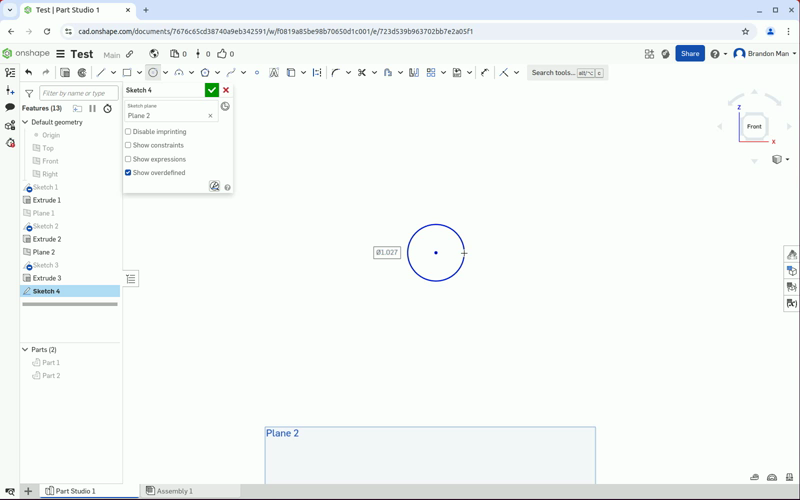
scroll(-6)
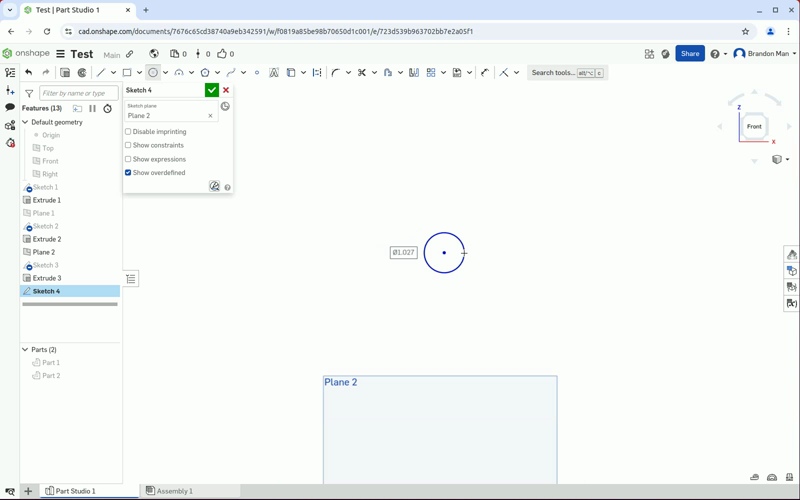
scroll(-6)
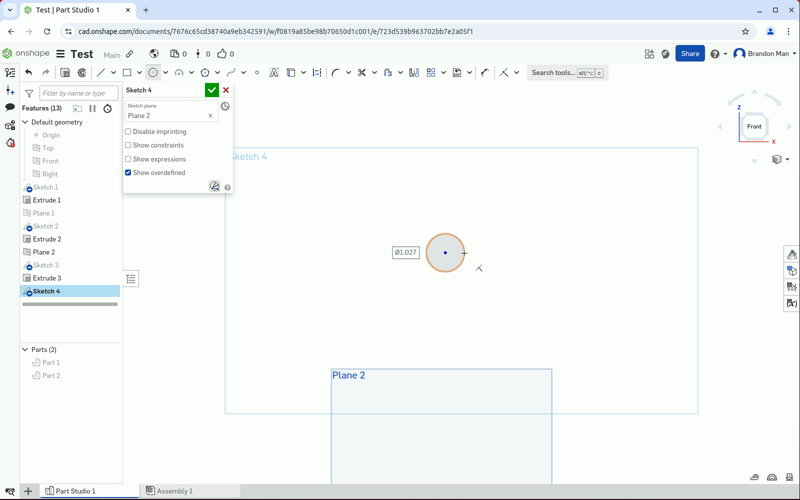
scroll(-6)
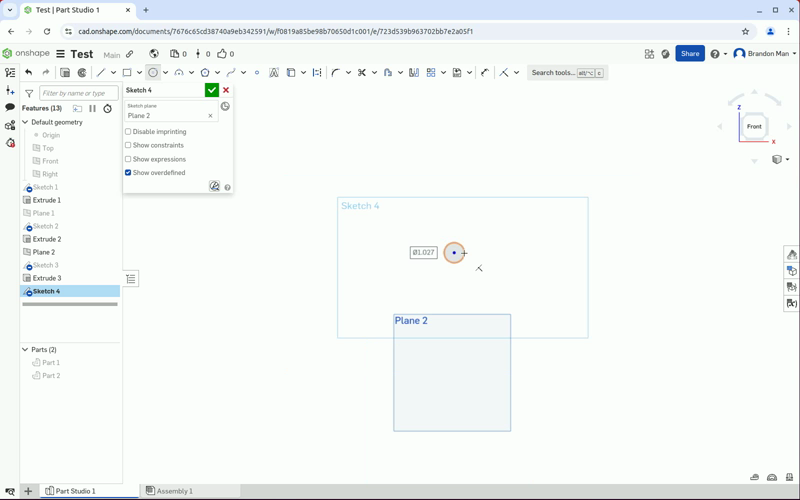
scroll(-6)
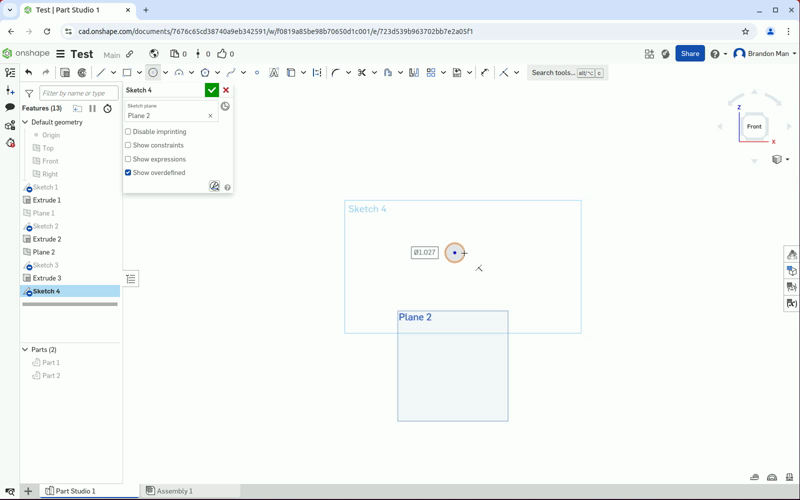
scroll(-6)
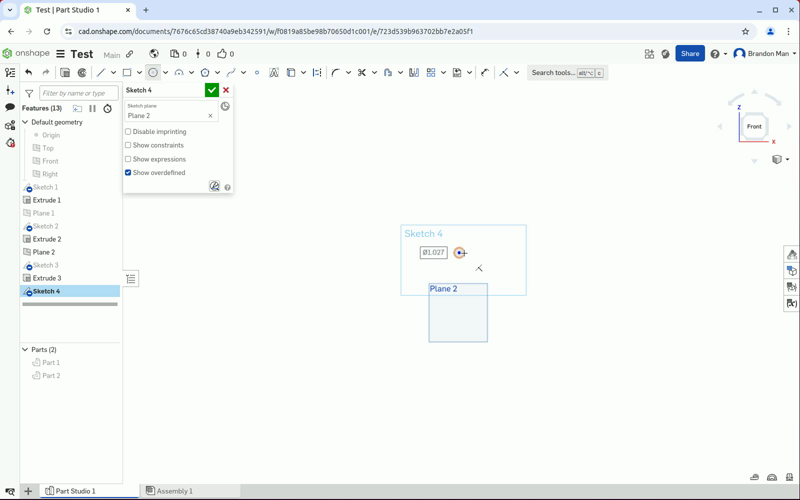
scroll(-6)
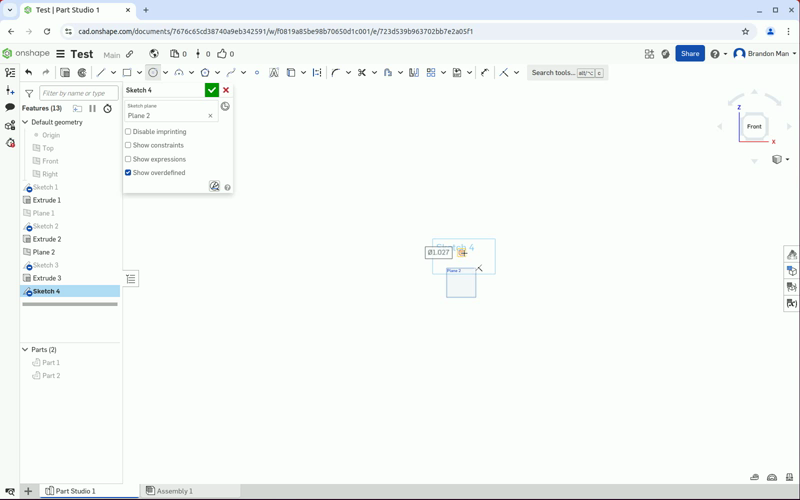
key(esc)
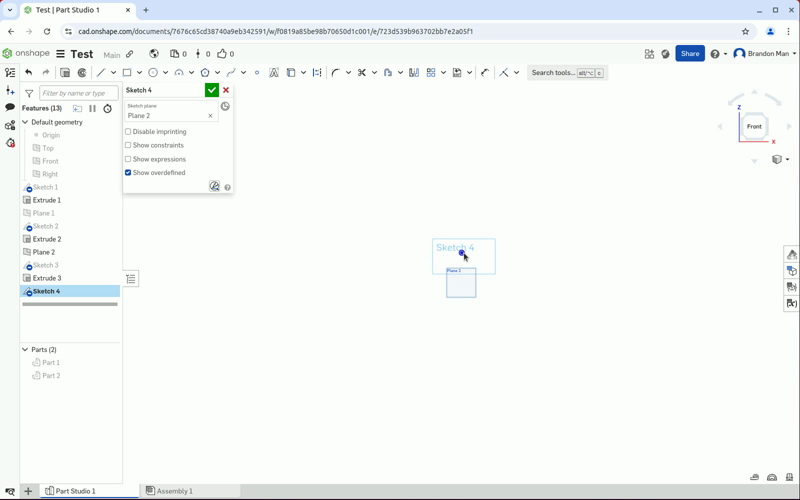
mouse_move(462, 251)
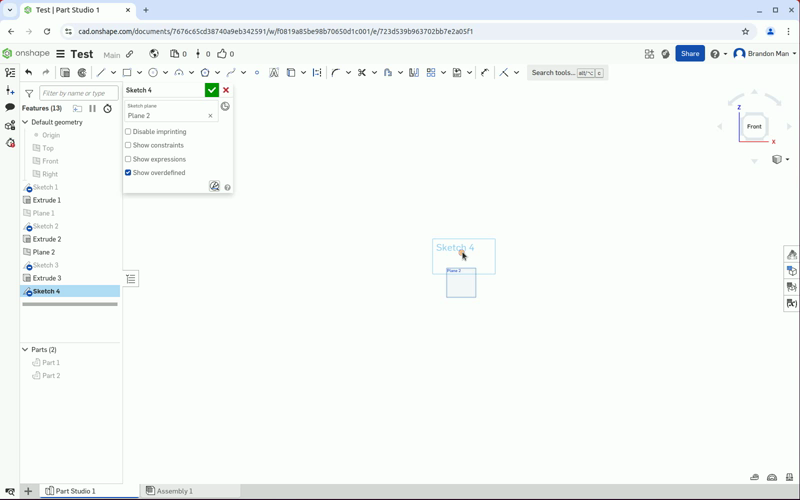
scroll(6)
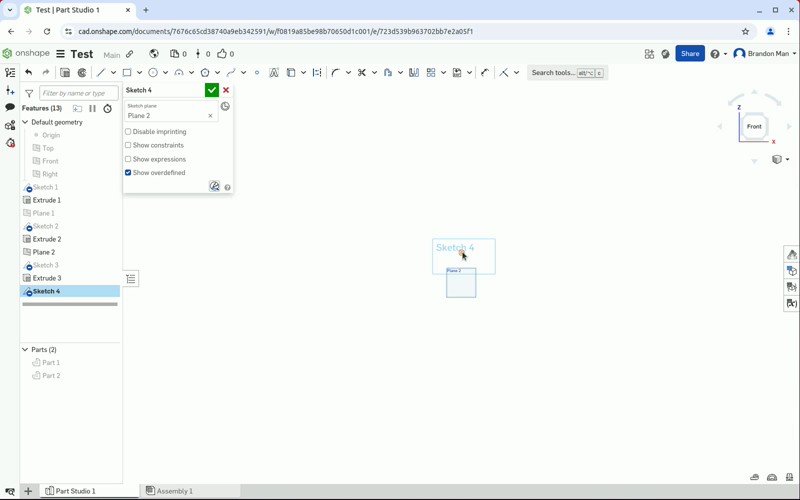
scroll(6)
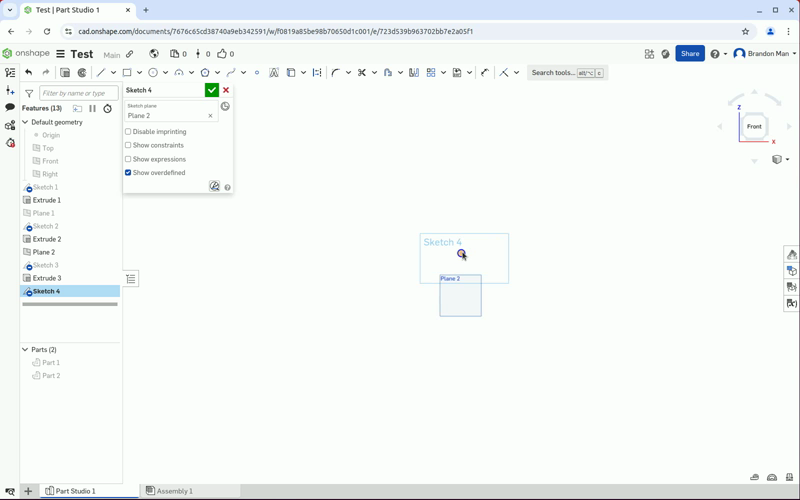
scroll(6)
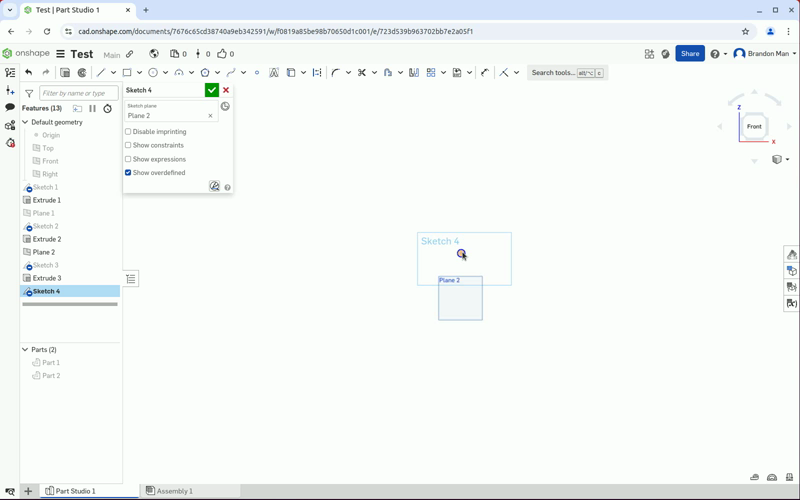
scroll(6)
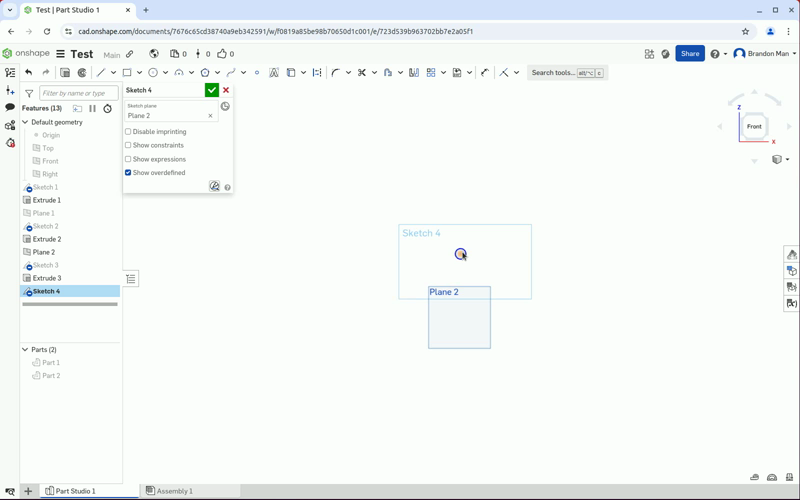
scroll(6)
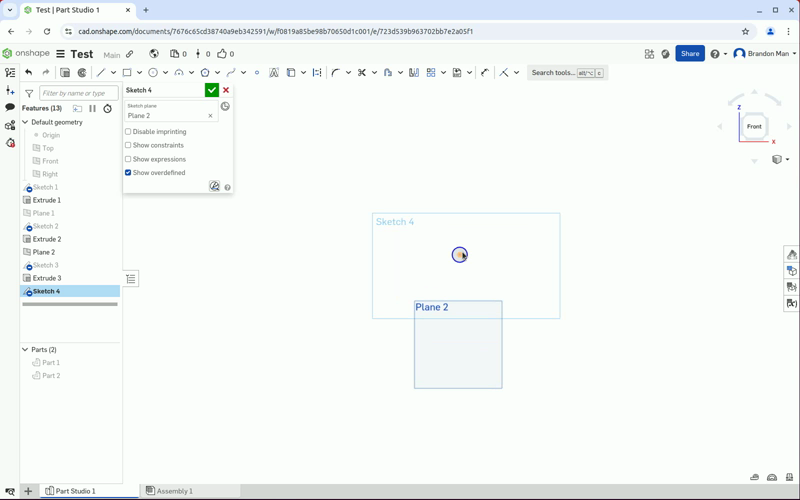
scroll(6)
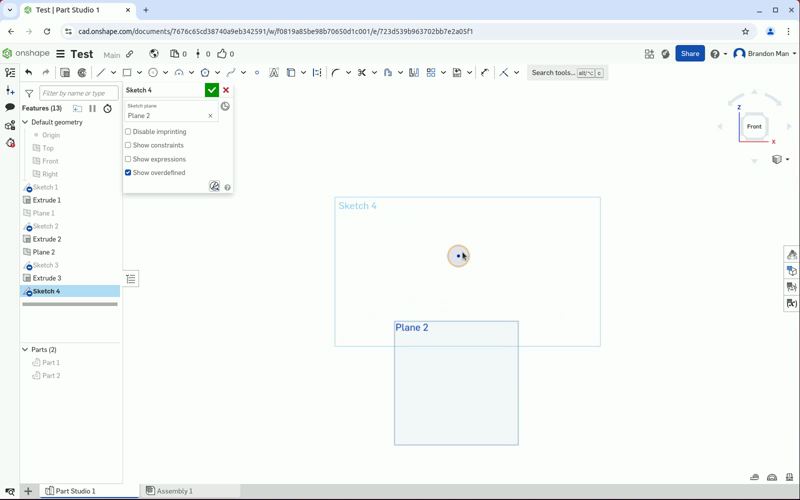
scroll(6)
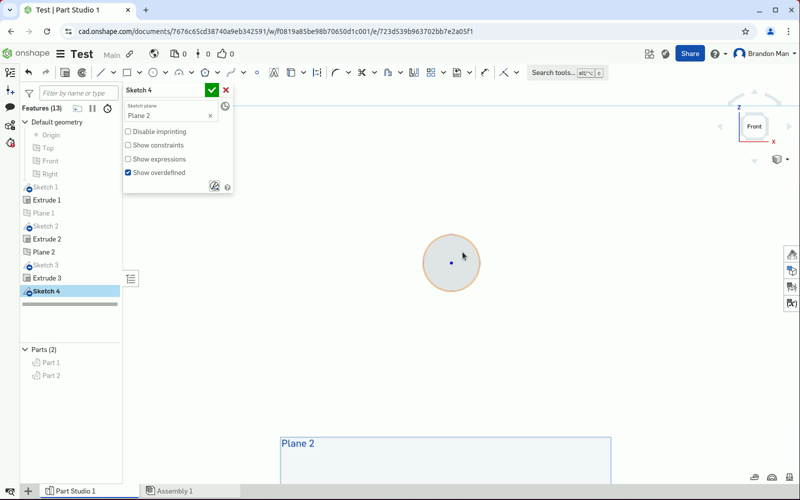
click(462, 251)
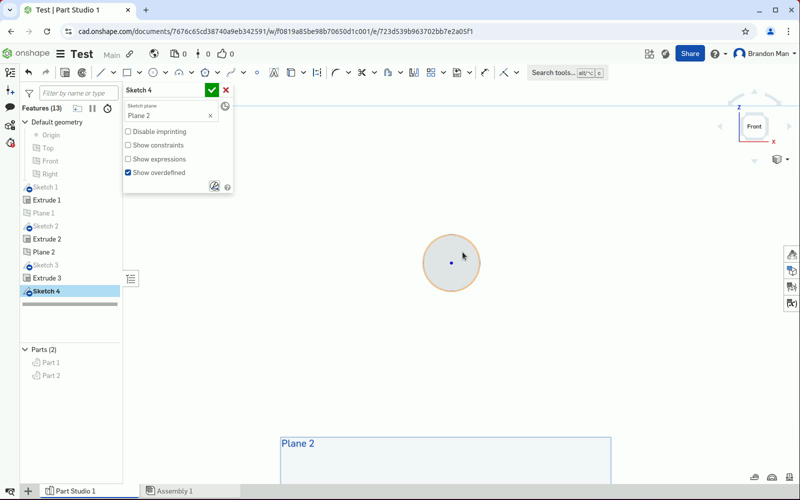
scroll(-6)
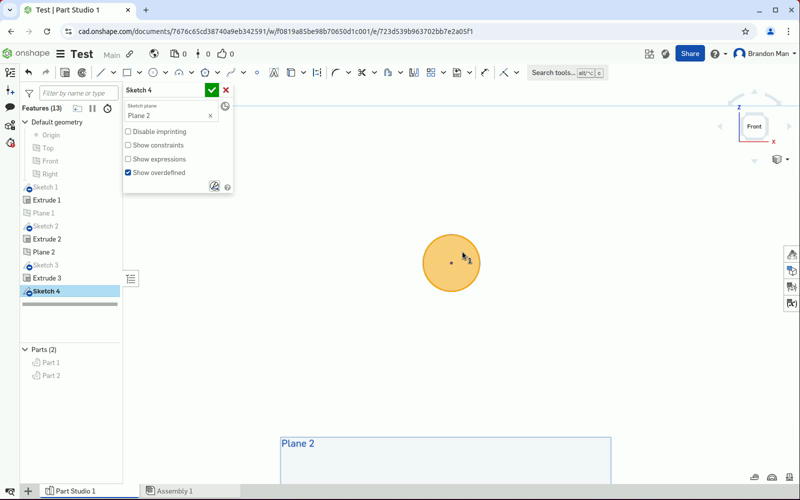
scroll(-6)
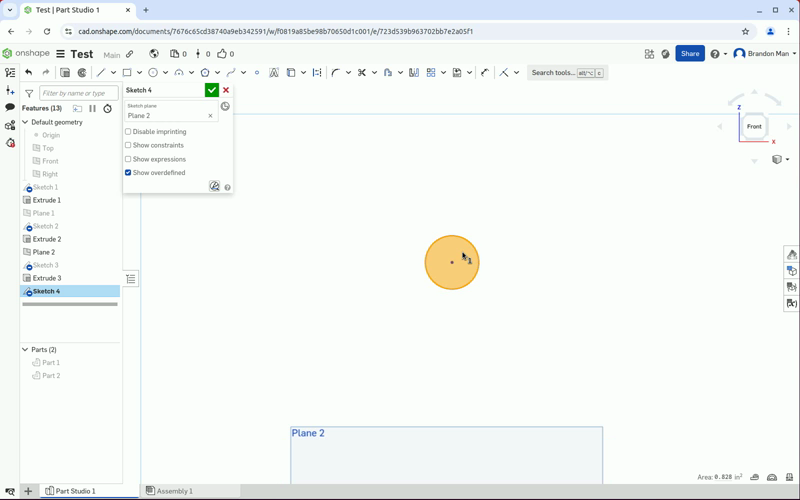
scroll(-6)
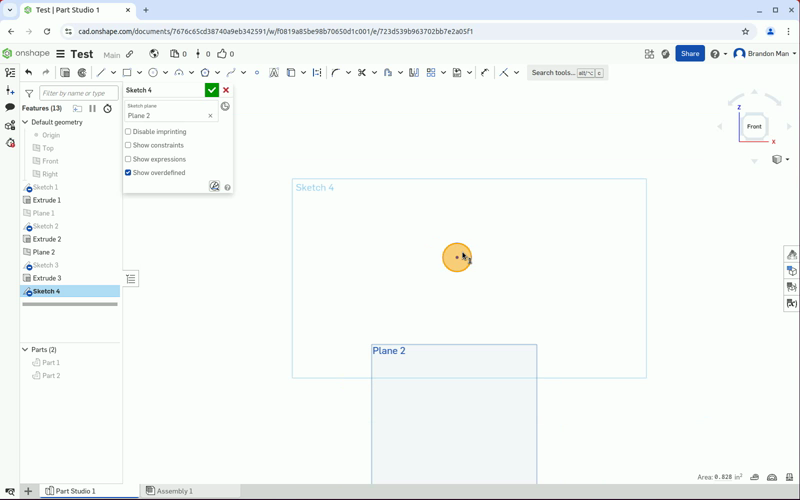
scroll(-6)
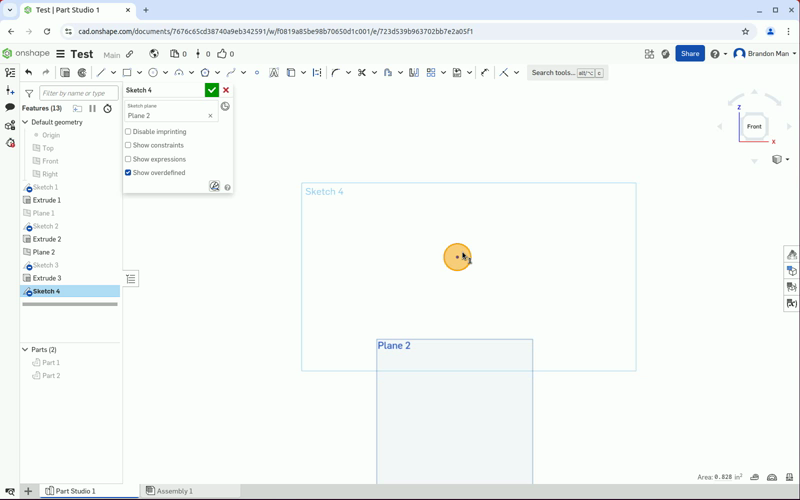
scroll(-6)
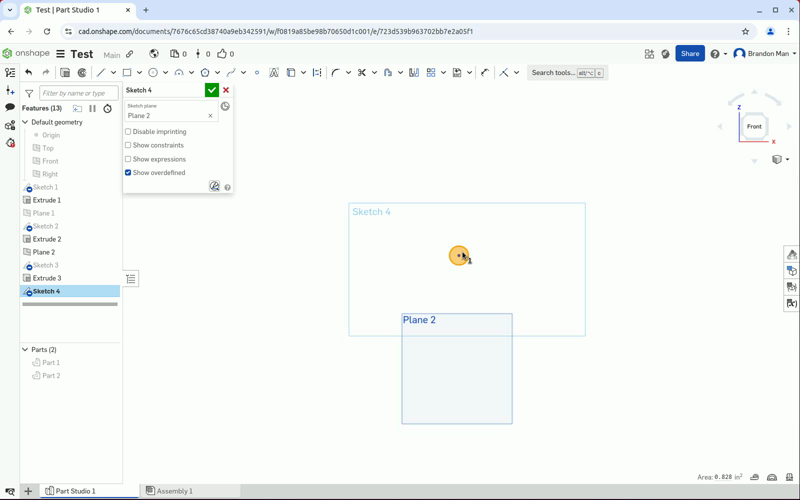
scroll(-6)
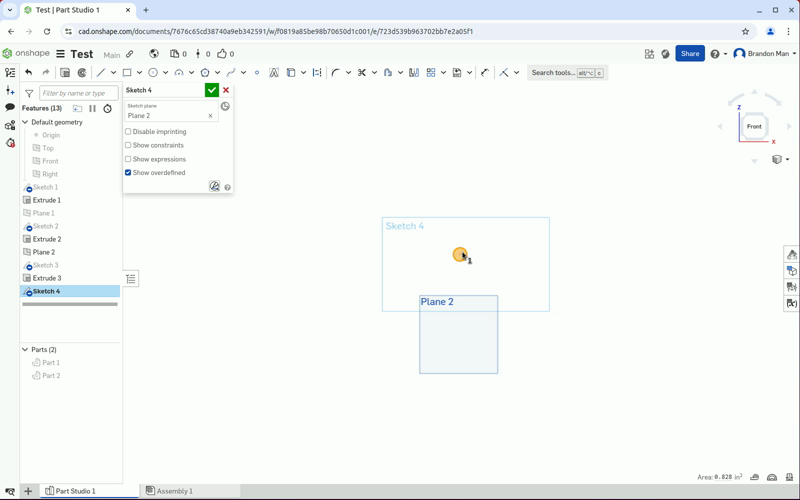
scroll(-6)
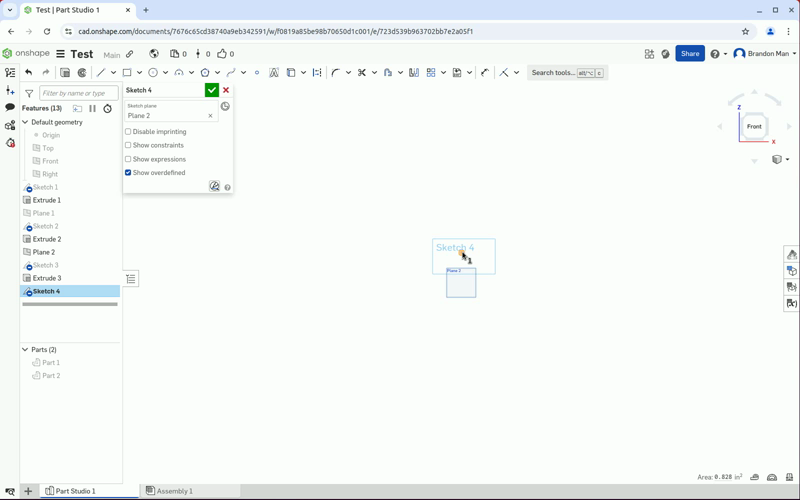
mouse_move(73, 352)
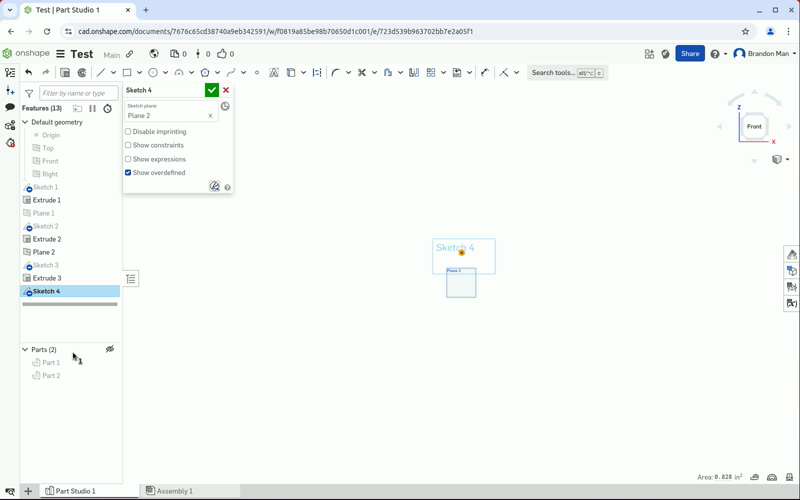
key(shift+y)
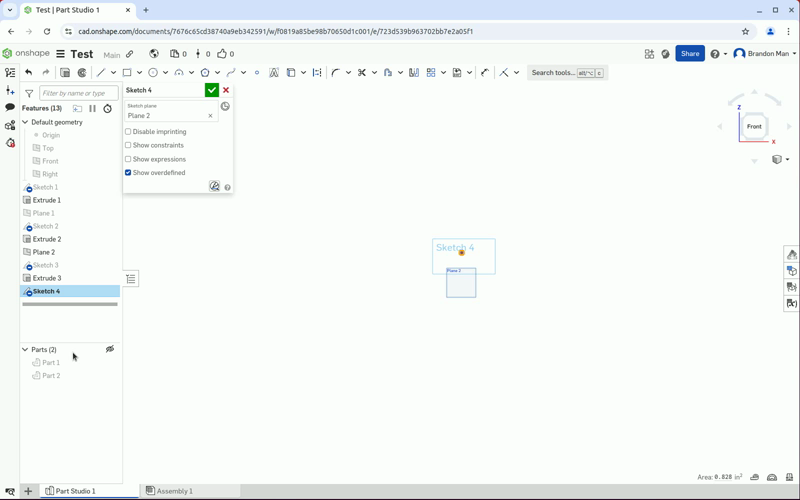
key(shift+e)
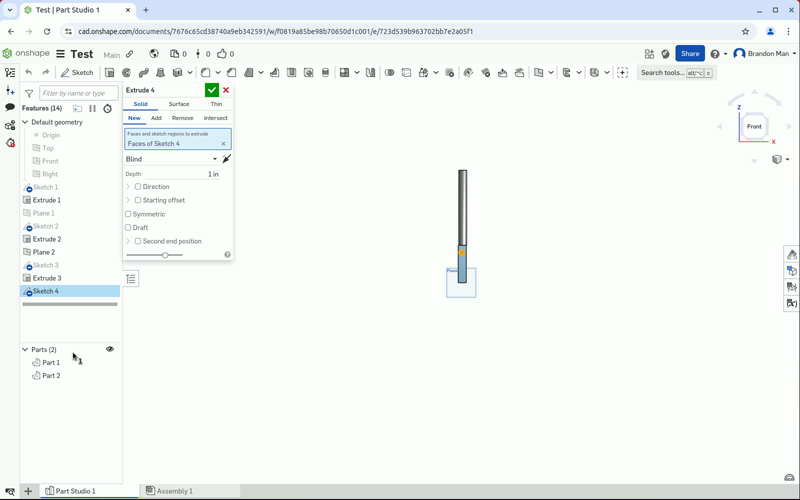
mouse_move(143, 106)
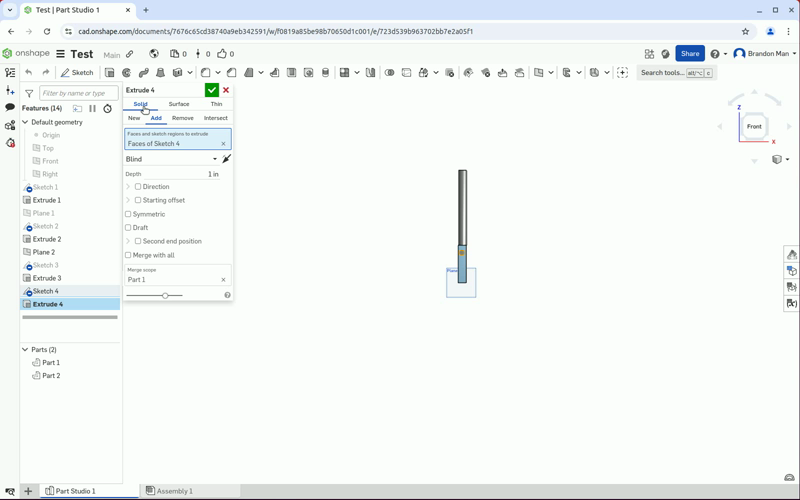
click(143, 106)
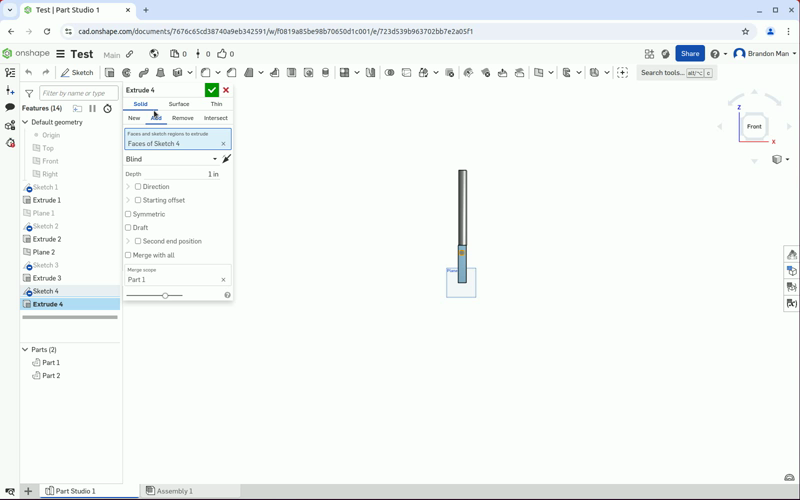
mouse_move(186, 120)
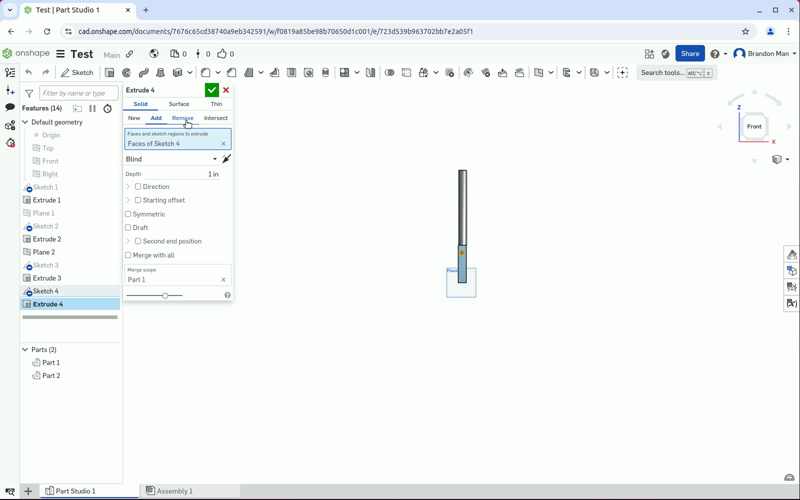
click(186, 120)
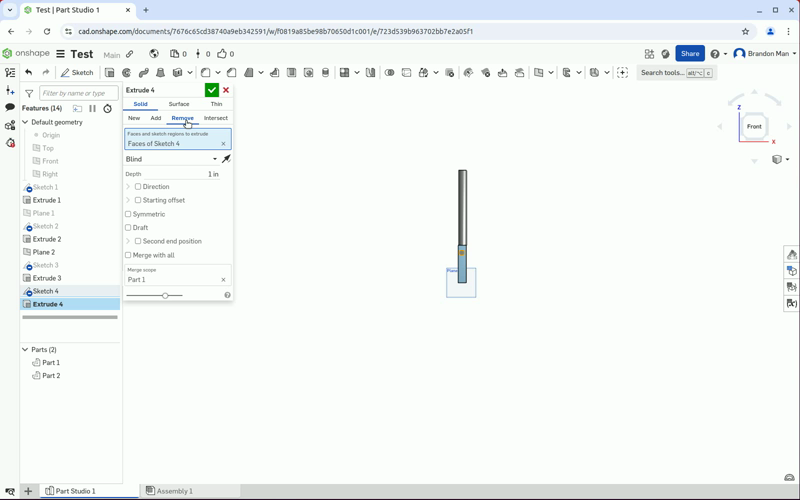
key(tab, 4)
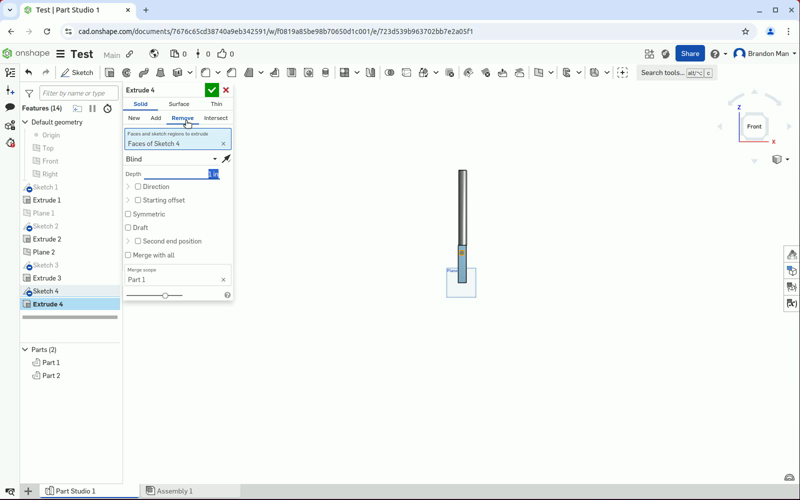
text(1.444)
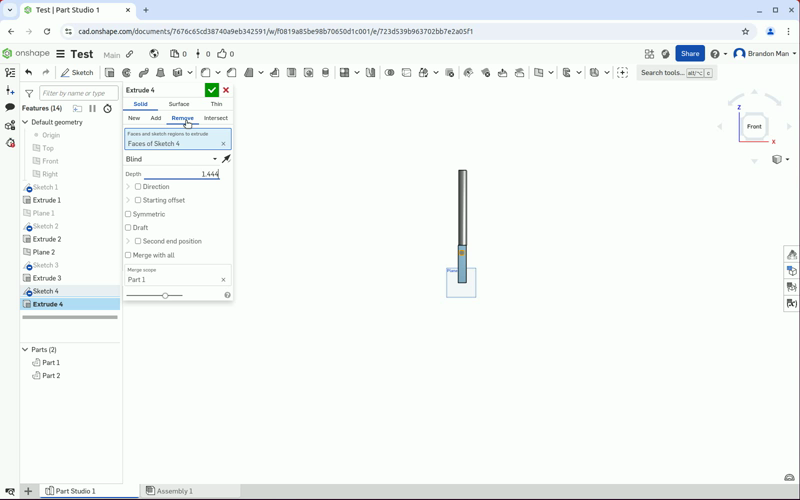
key(tab, 6)
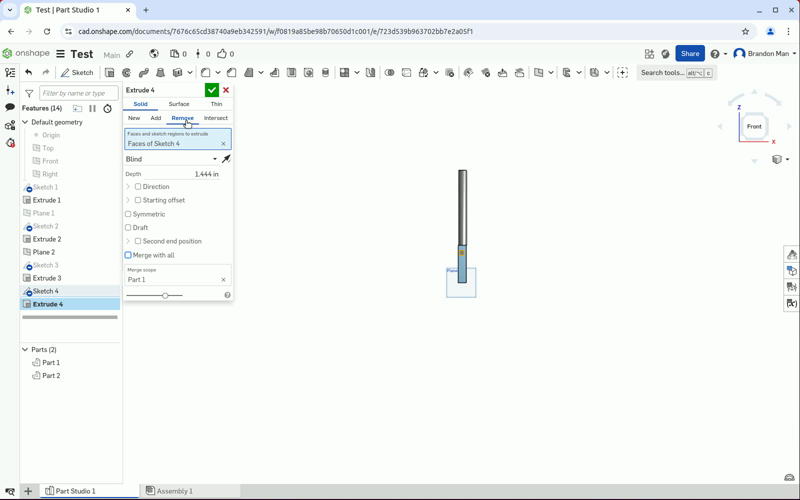
key(space)
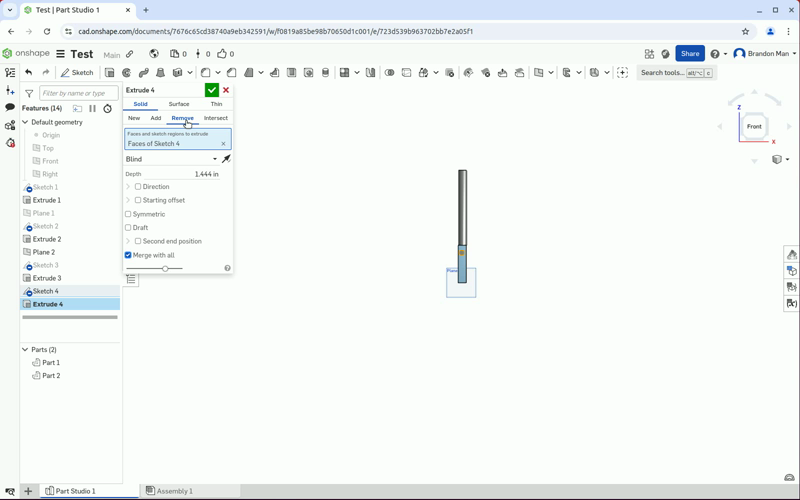
key(enter)
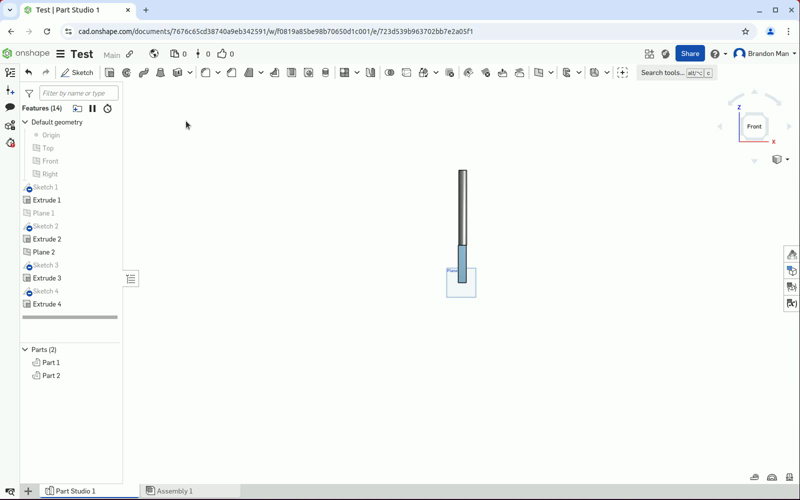
key(shift+h)
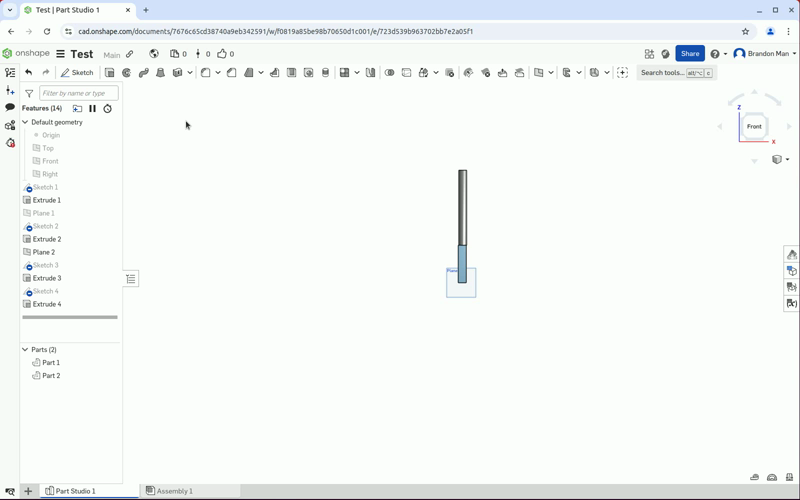
key(shift+h)
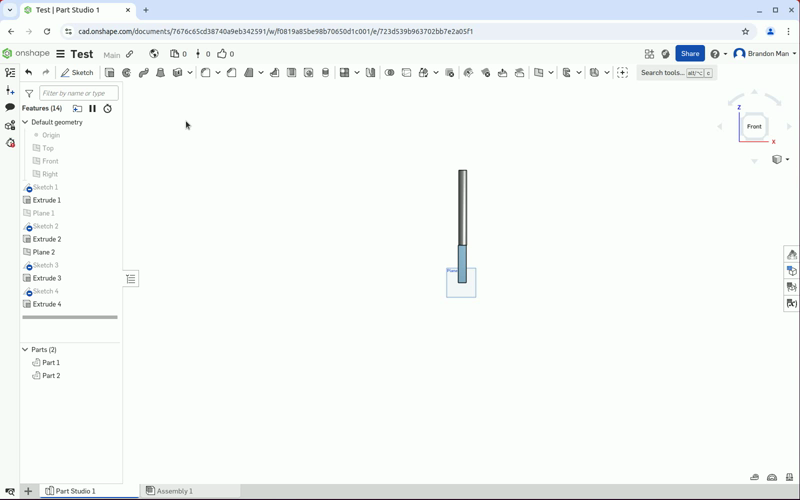
key(shift+7)
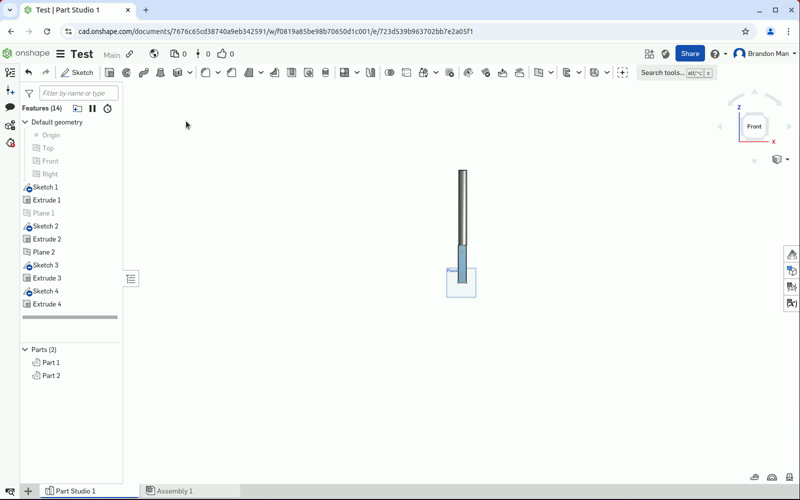
key(left, 2)
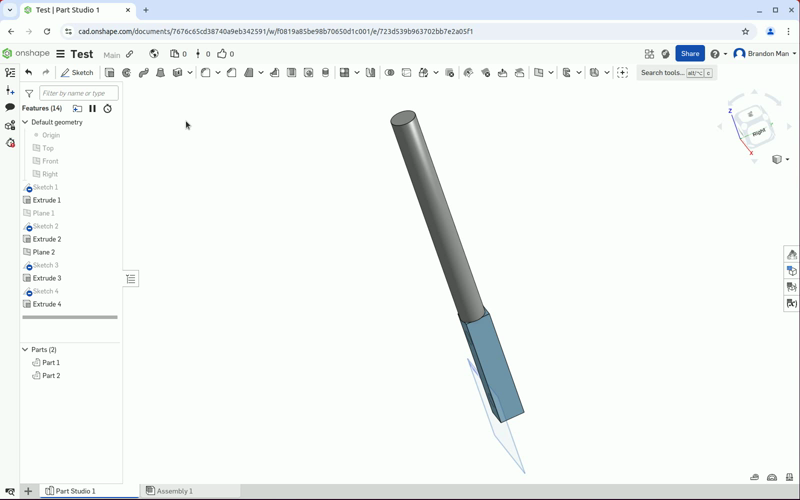
key(down, 2)
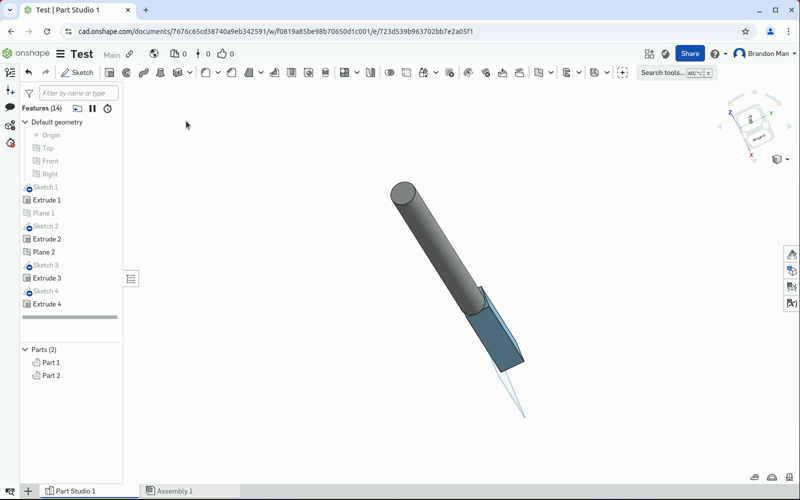
key(up, 2)
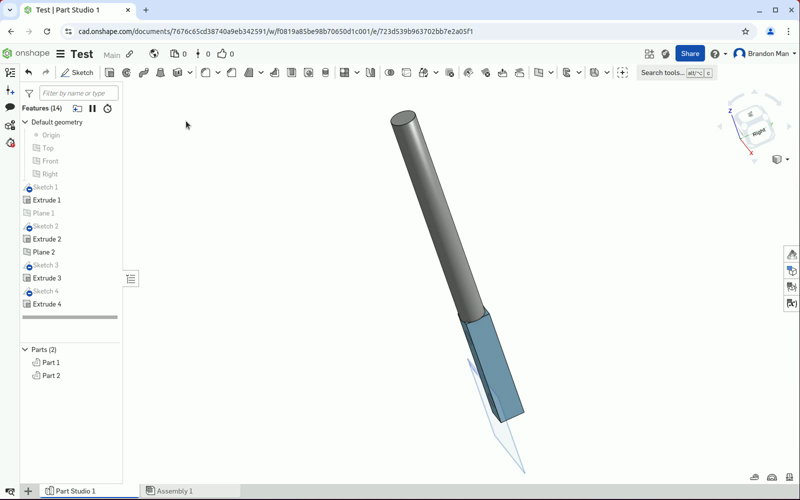
key(right, 2)
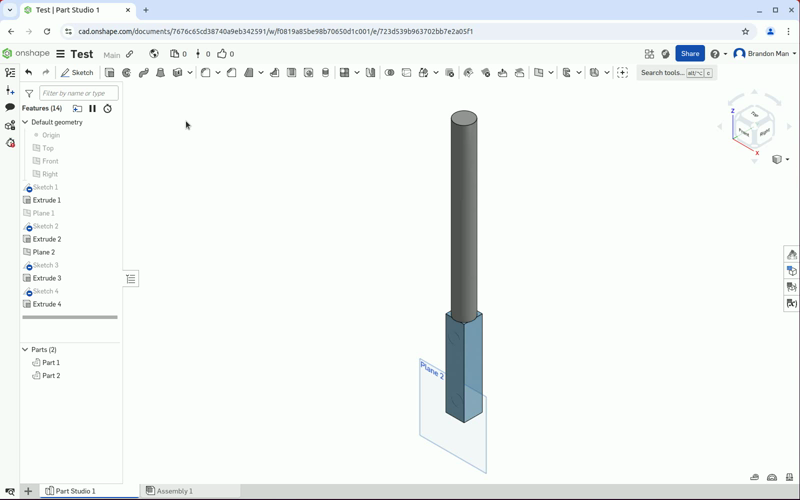
mouse_move(73, 189)
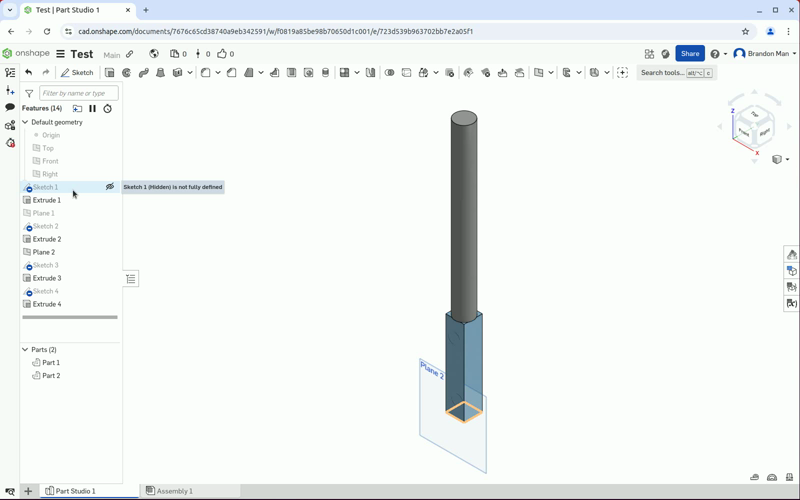
click(73, 189)